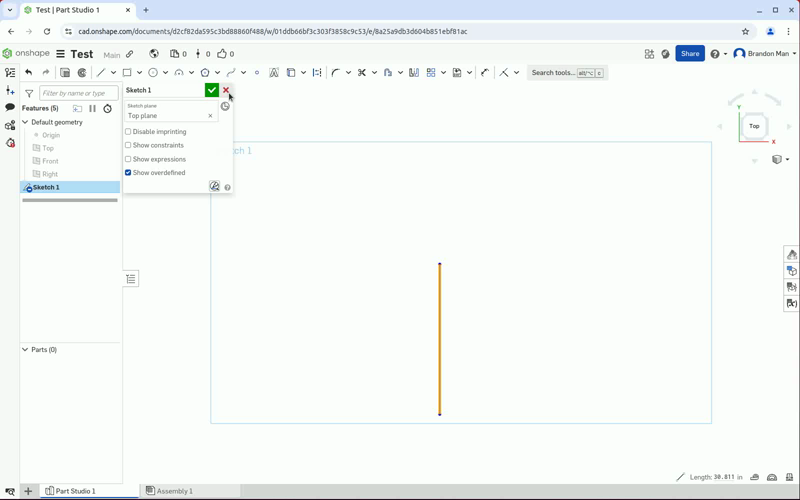
key(shift+h)
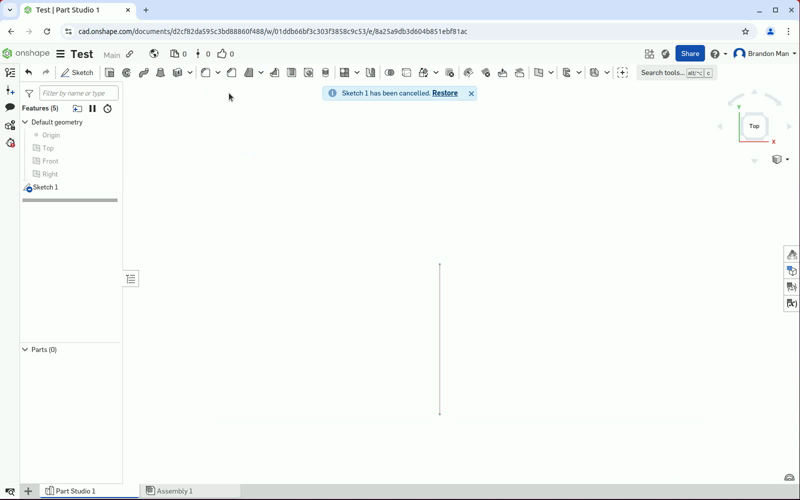
key(shift+s)
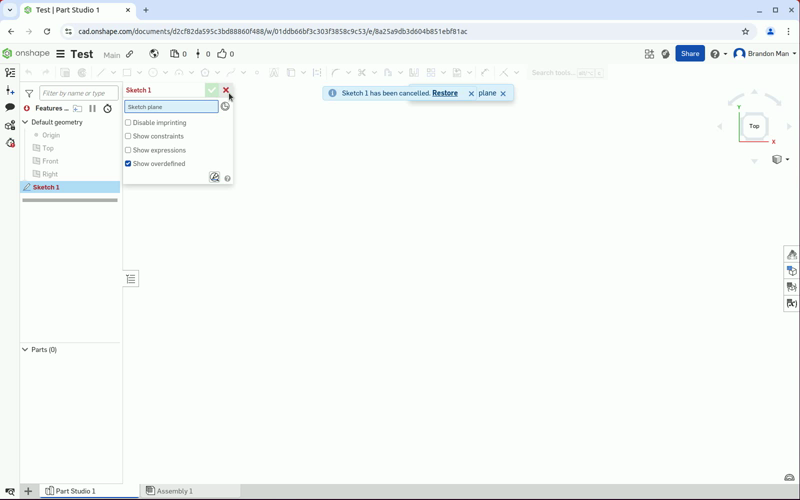
mouse_move(73, 150)
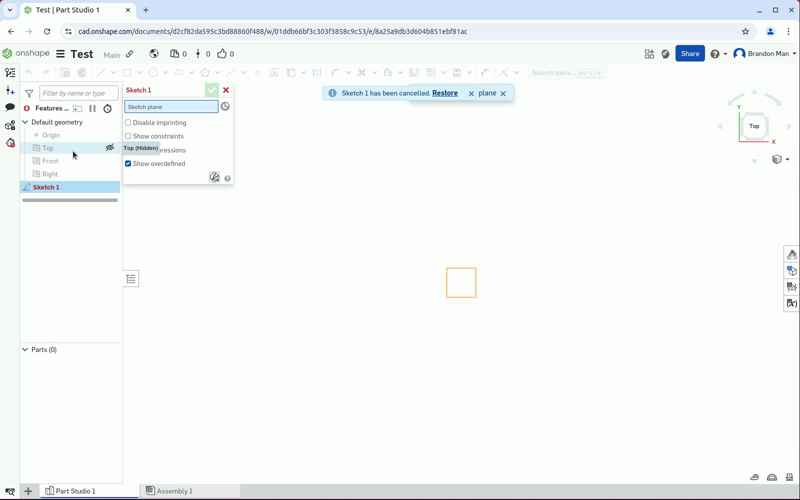
click(73, 150)
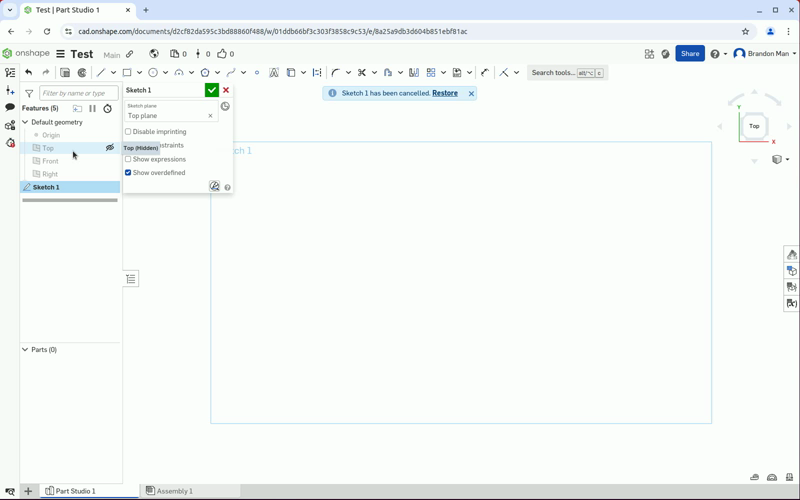
mouse_move(73, 352)
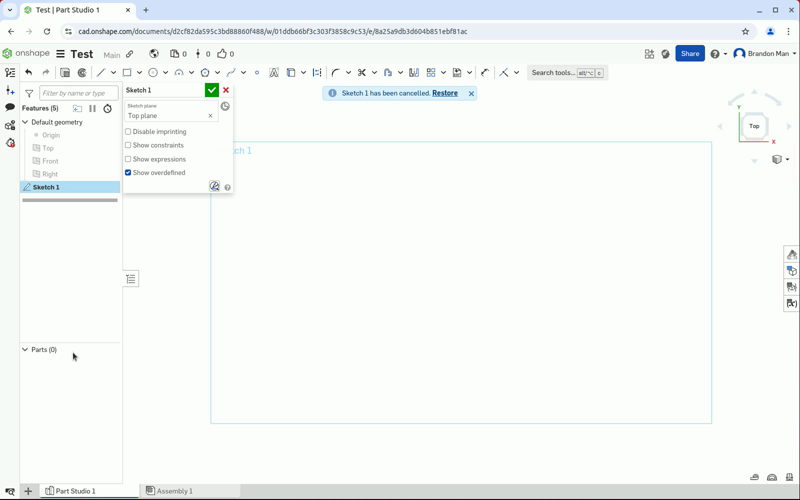
key(y)
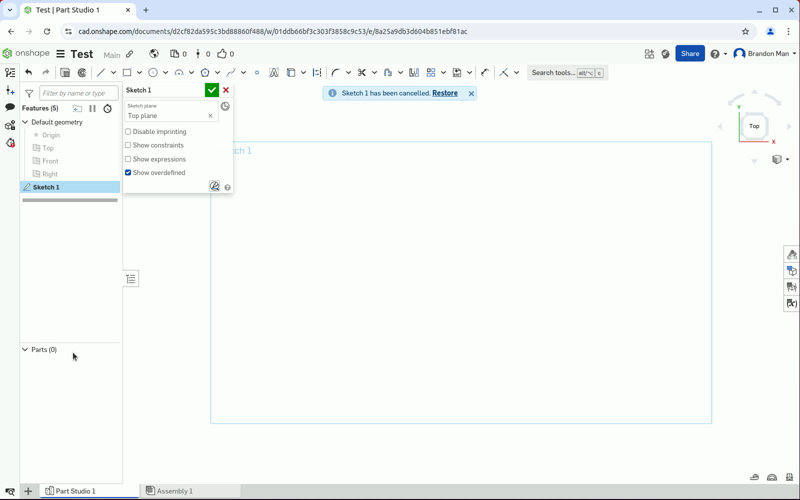
key(l)
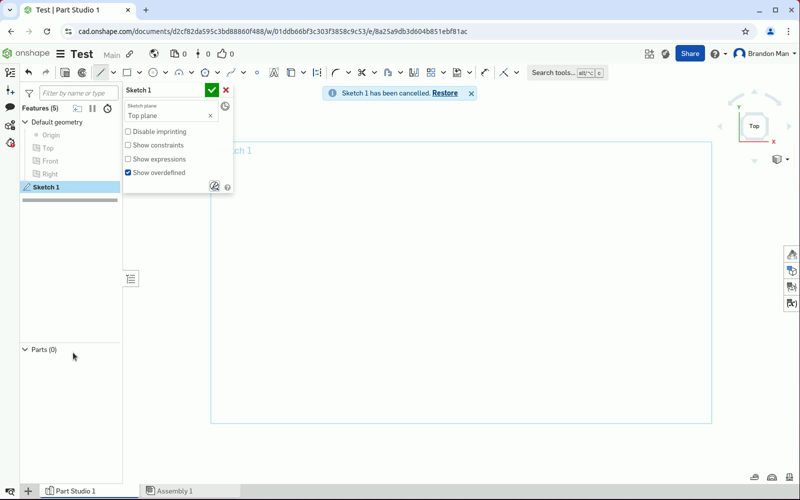
key_down(shift)
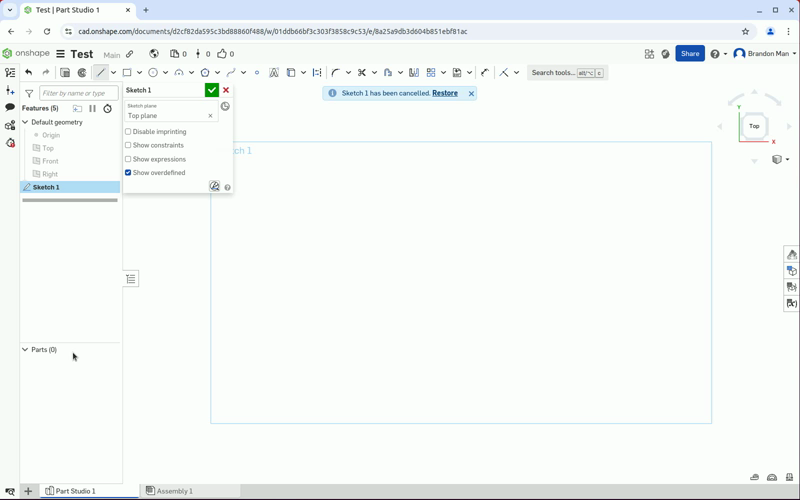
mouse_move(405, 294)
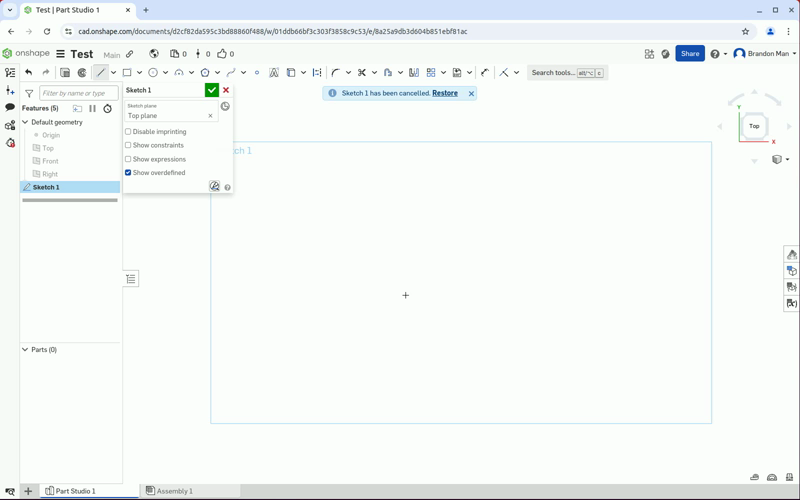
click(405, 294)
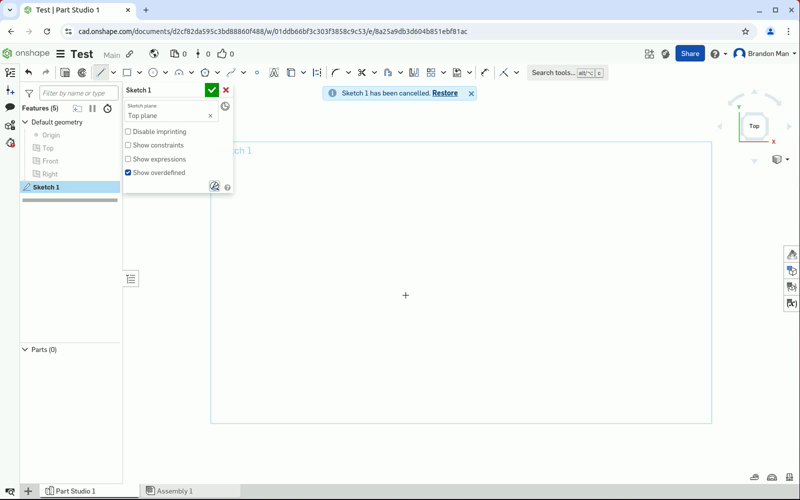
key_up(shift)
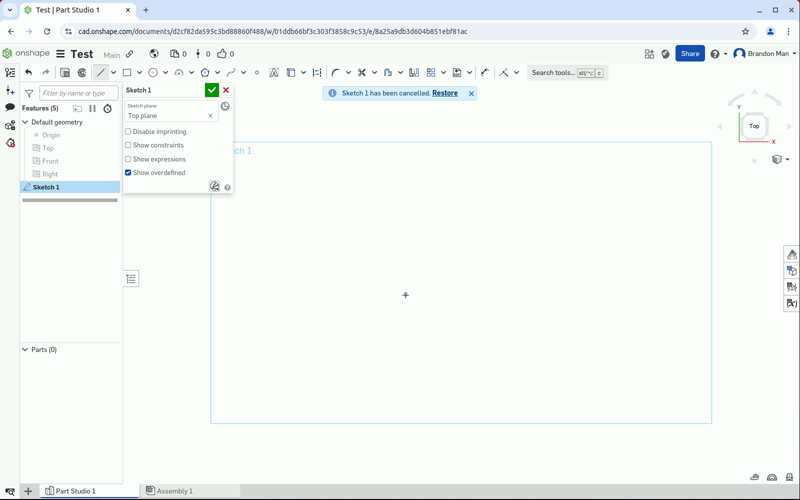
key_down(shift)
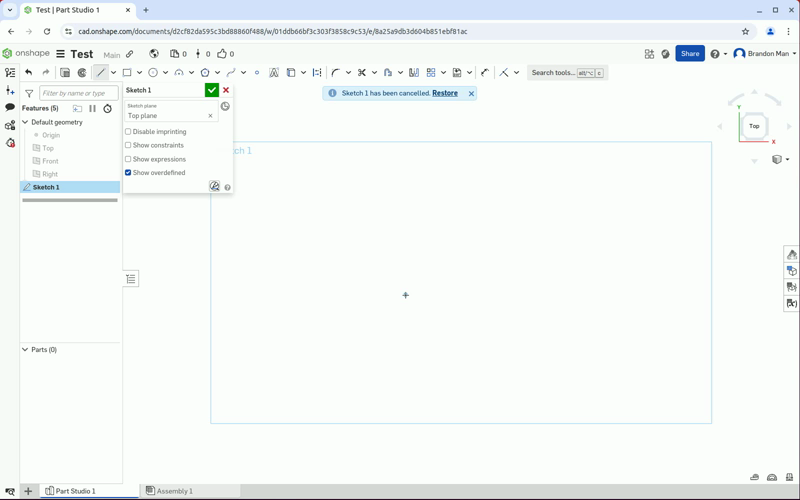
mouse_move(516, 294)
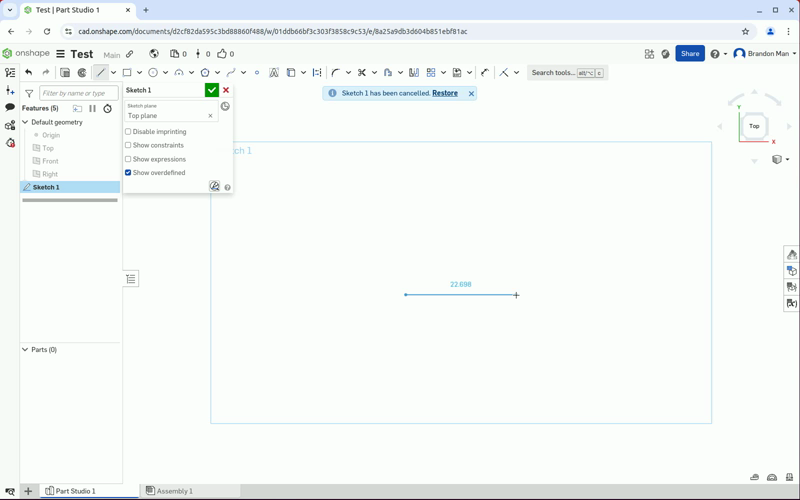
click(516, 294)
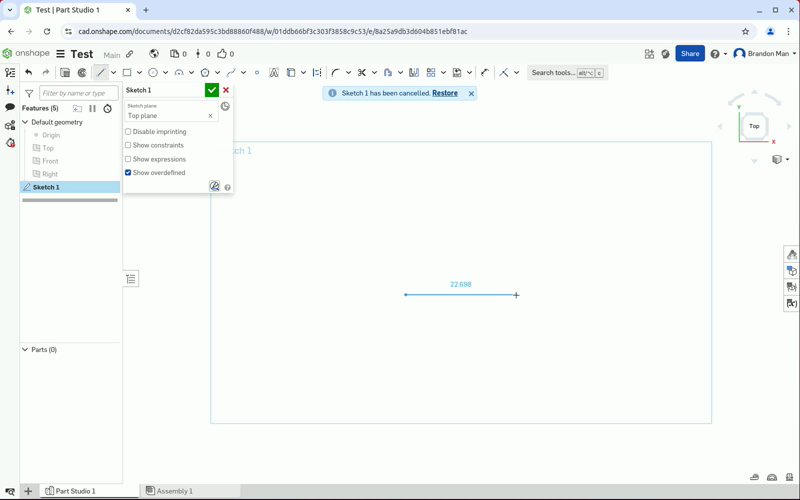
key_up(shift)
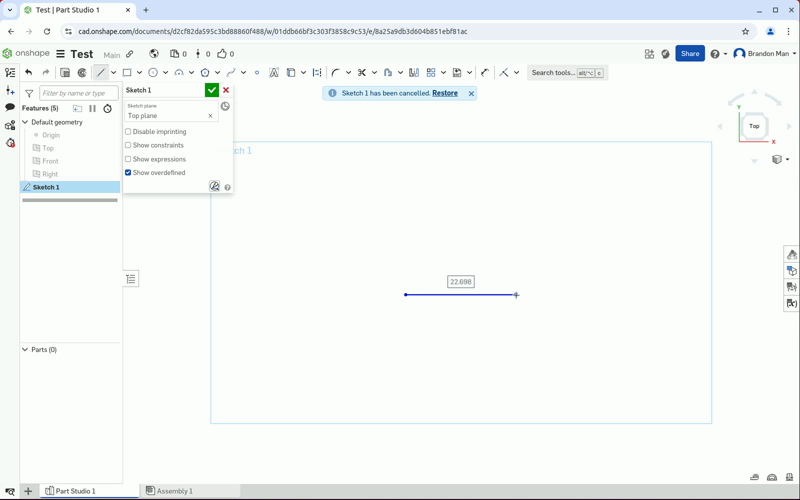
key_down(shift)
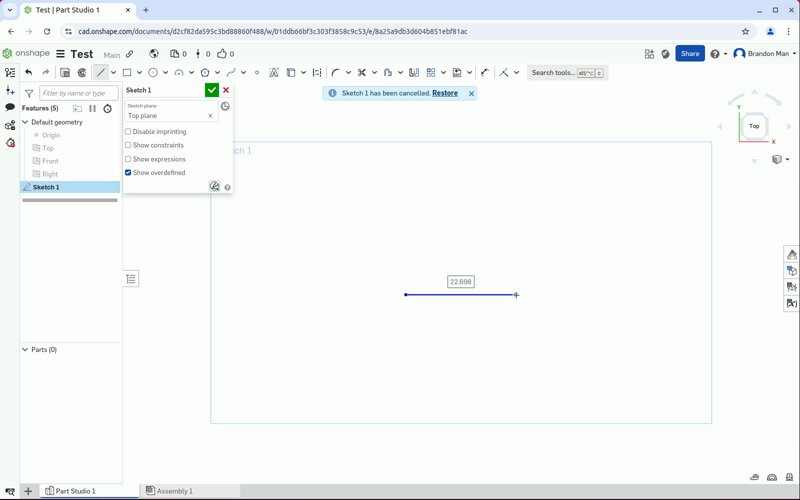
mouse_move(546, 294)
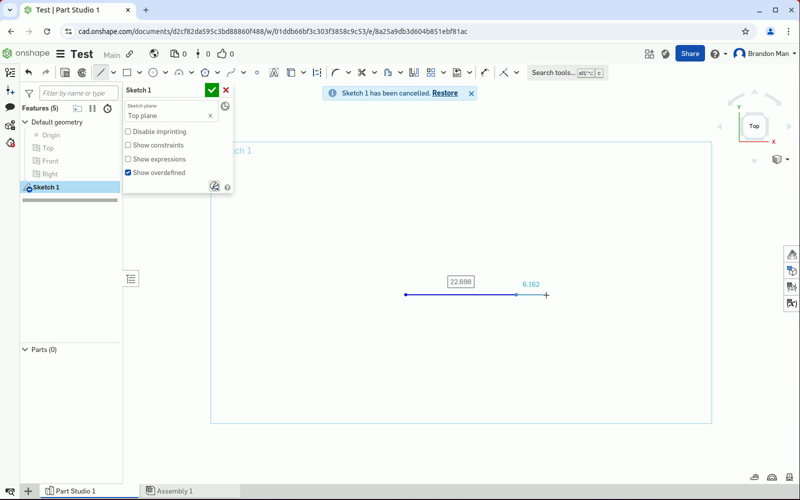
mouse_move(516, 271)
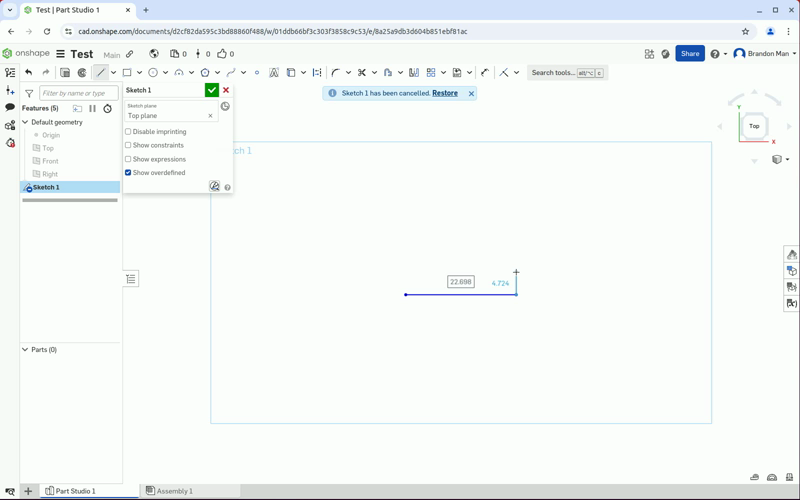
click(516, 271)
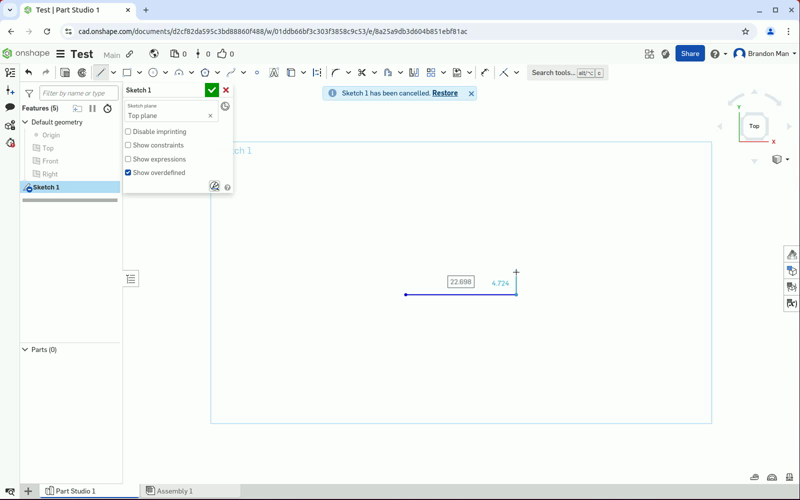
key_up(shift)
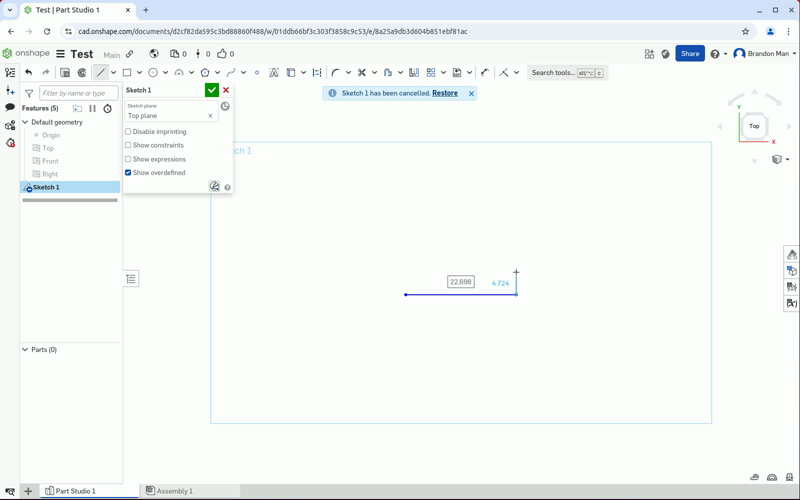
key_down(shift)
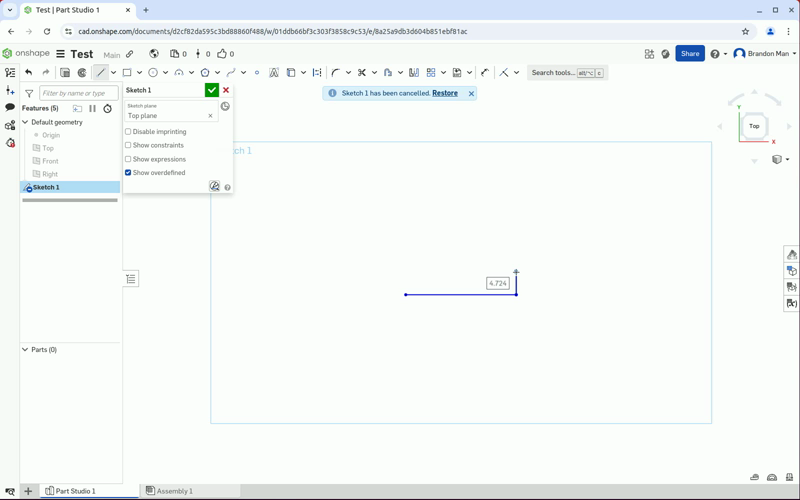
mouse_move(405, 271)
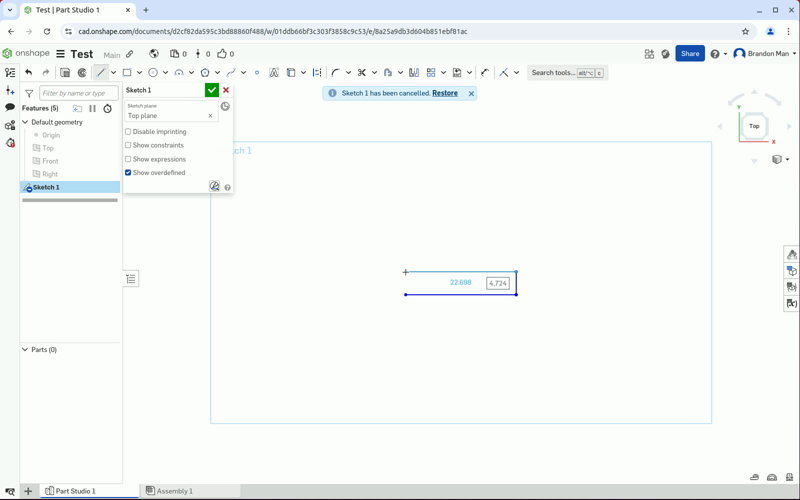
click(405, 271)
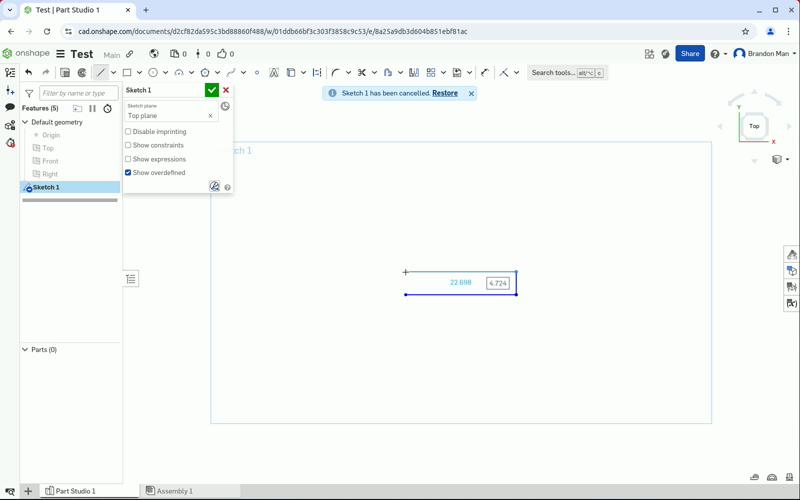
key_up(shift)
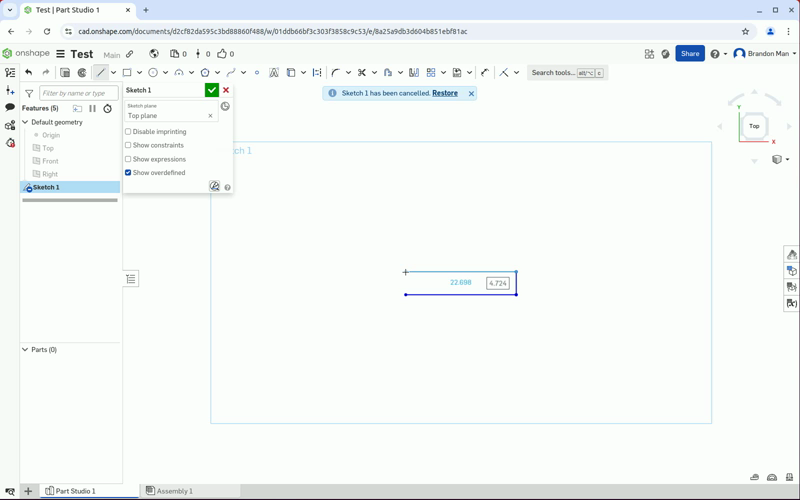
mouse_move(435, 271)
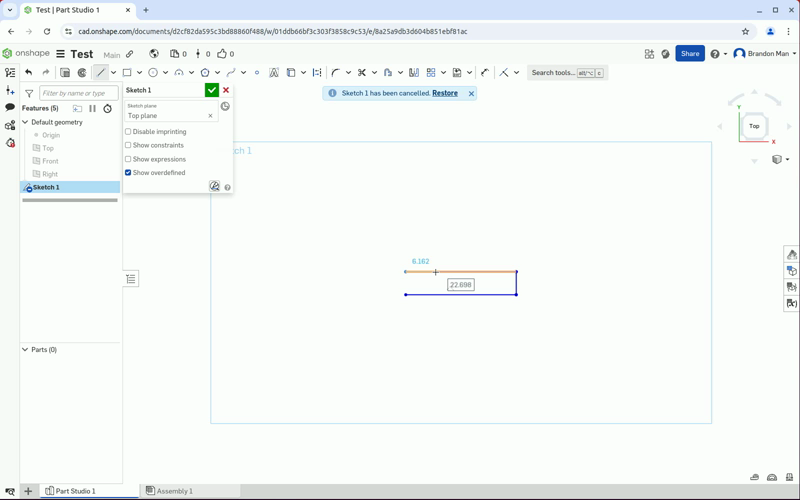
key_down(shift)
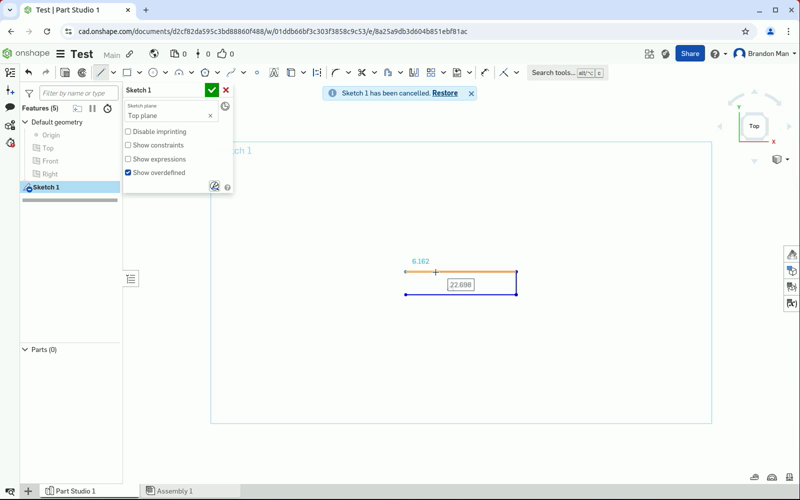
mouse_move(405, 294)
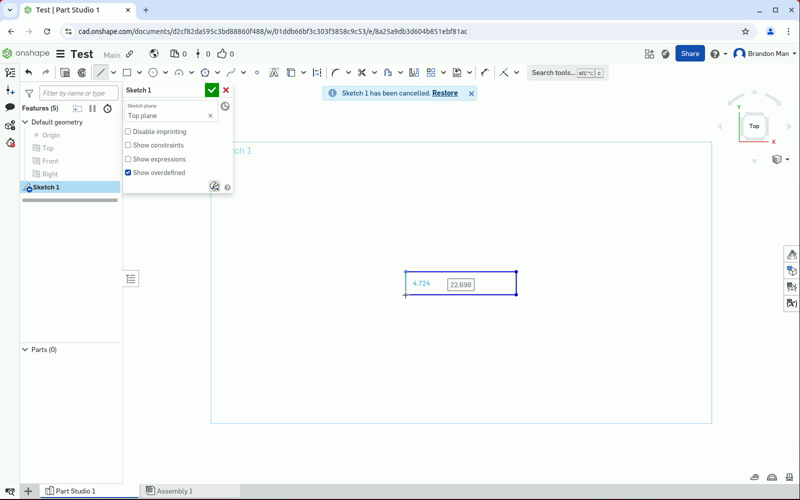
key_up(shift)
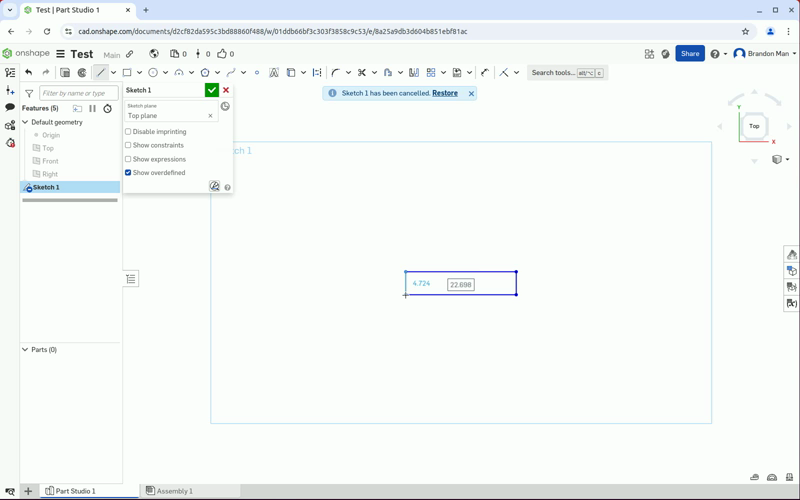
click(405, 294)
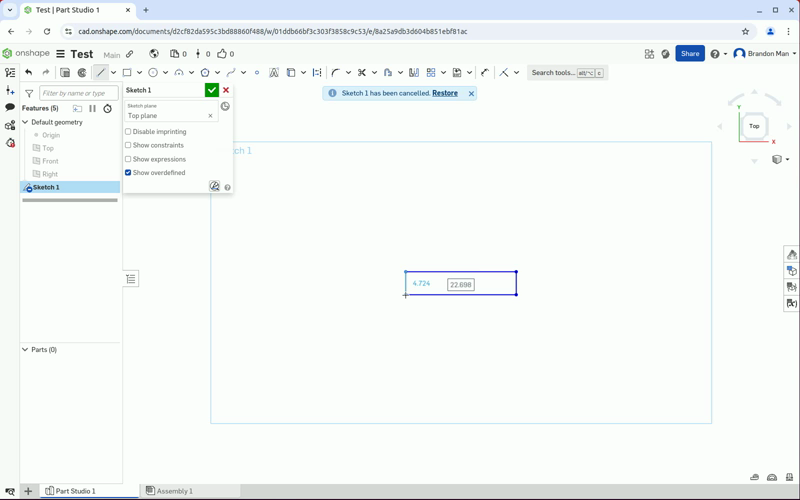
key(esc)
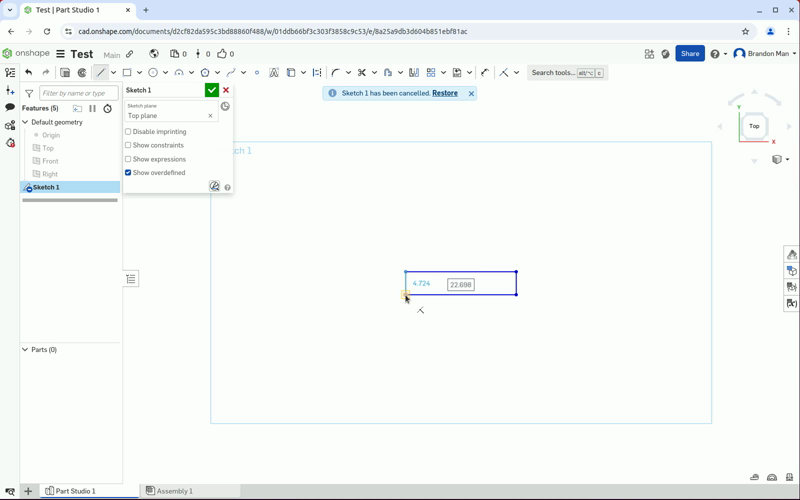
mouse_move(471, 281)
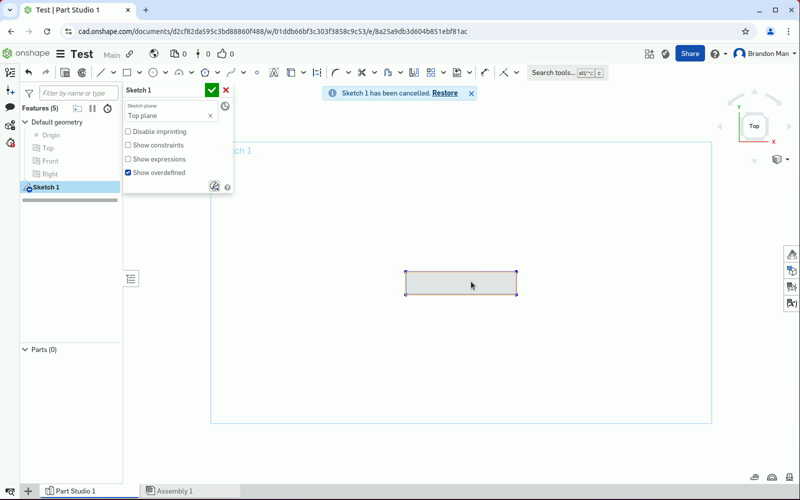
click(471, 281)
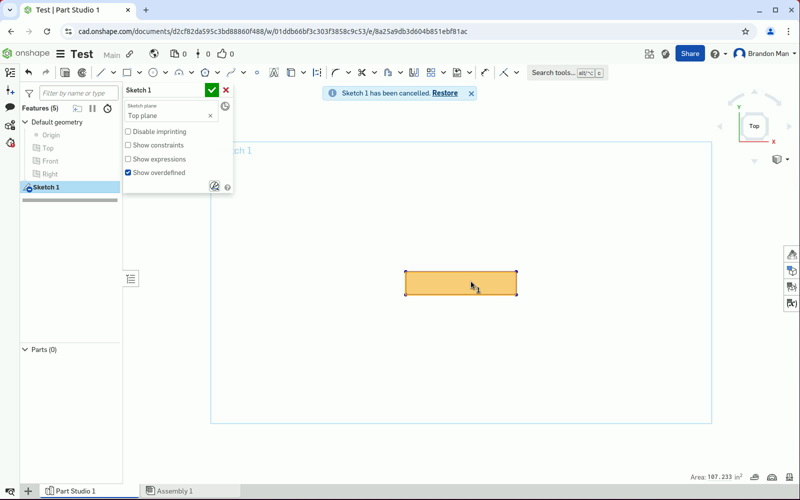
mouse_move(73, 352)
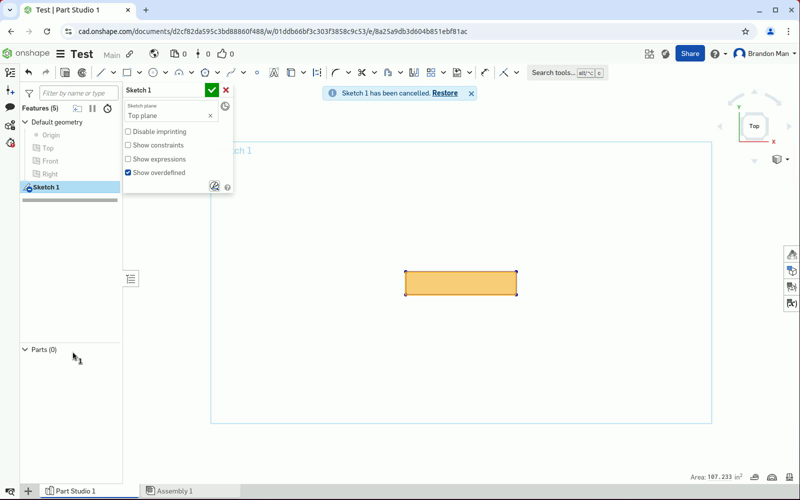
key(shift+y)
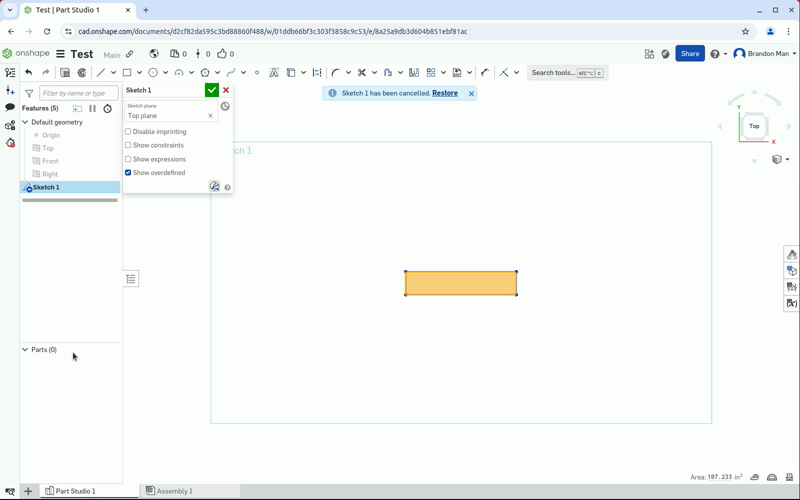
key(shift+e)
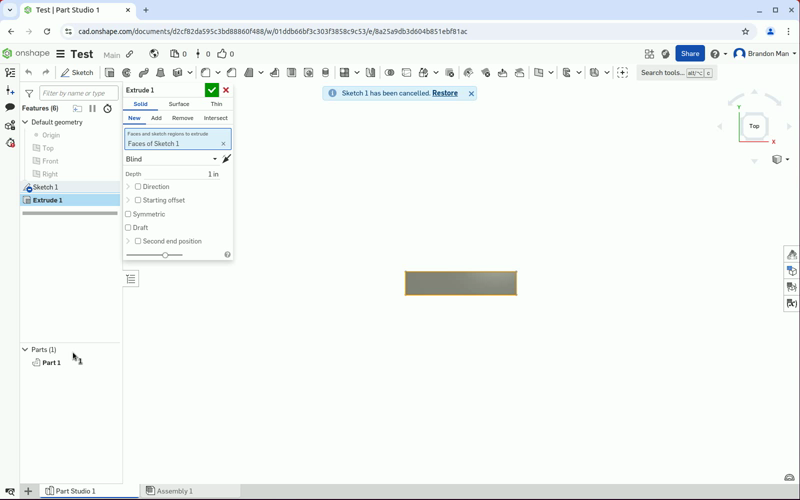
mouse_move(143, 106)
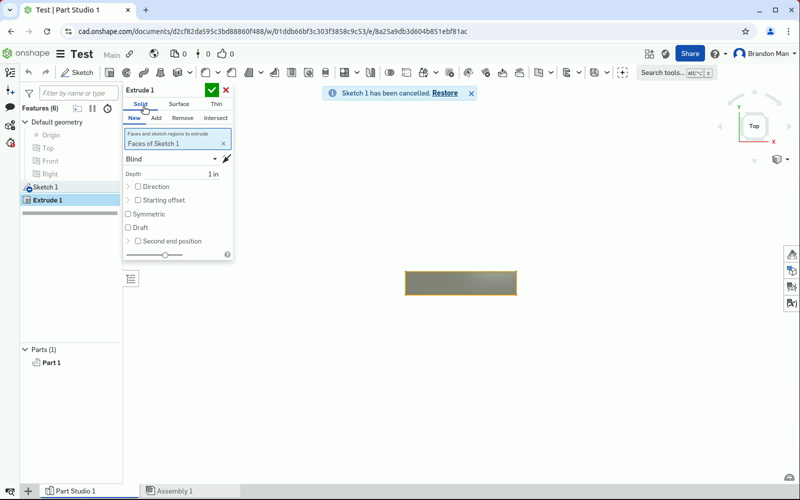
click(143, 106)
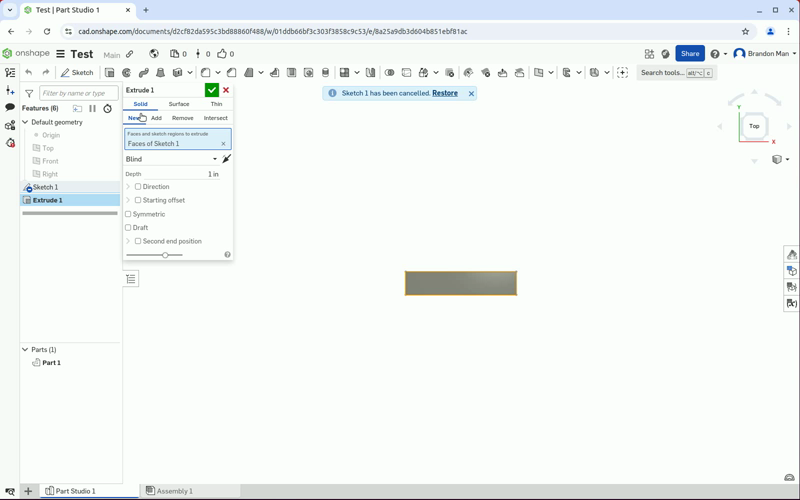
mouse_move(137, 120)
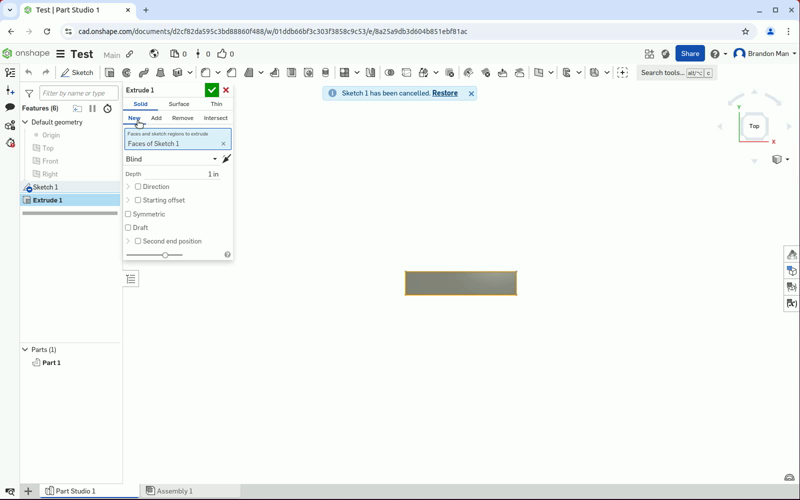
click(137, 120)
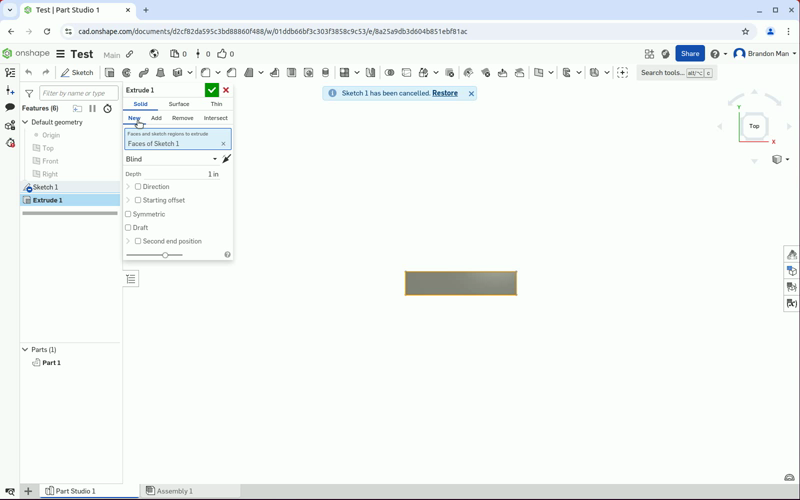
key(tab, 4)
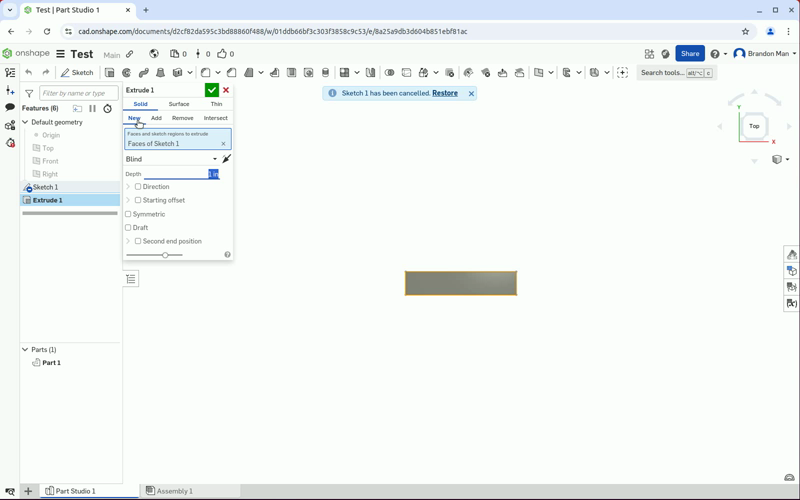
text(0.722)
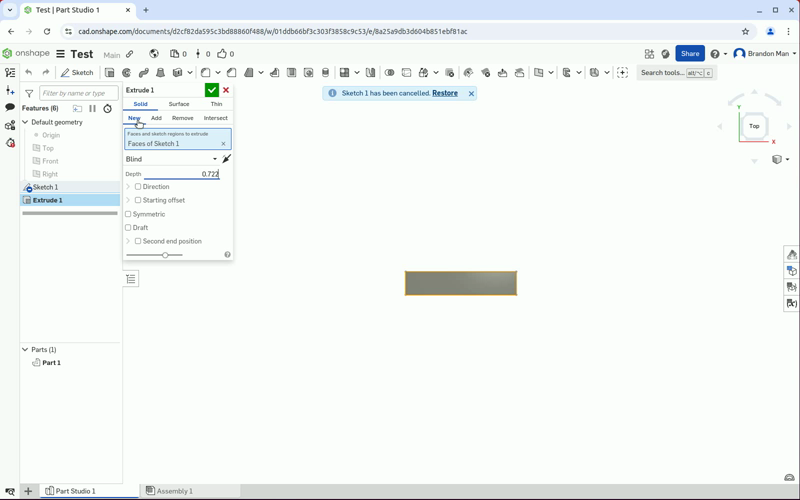
key(enter)
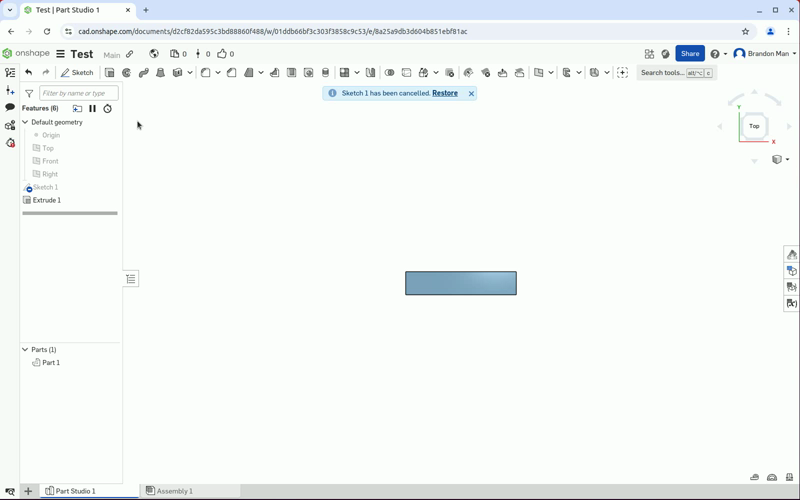
key(shift+h)
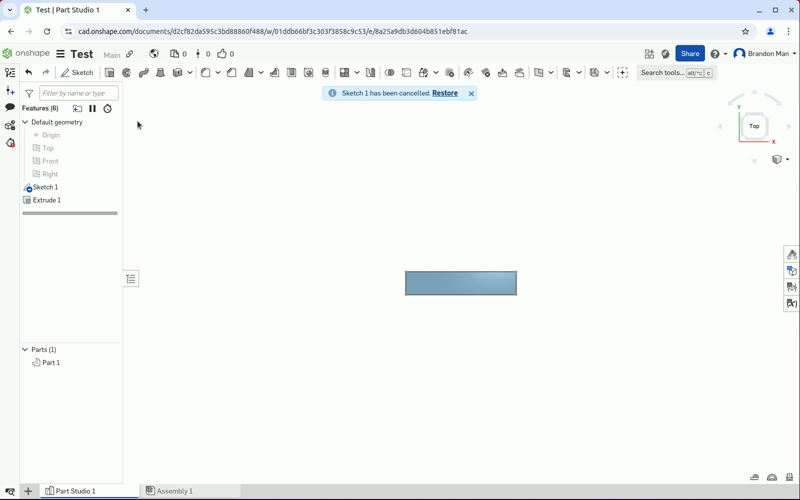
key(shift+h)
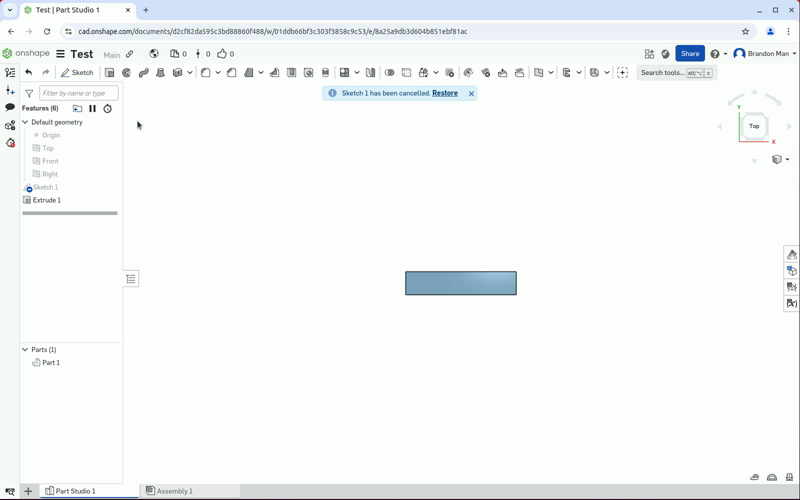
mouse_move(73, 189)
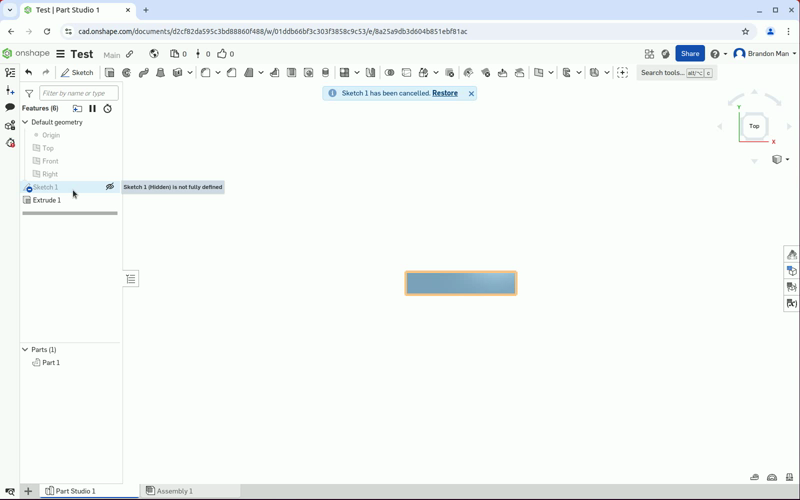
click(73, 189)
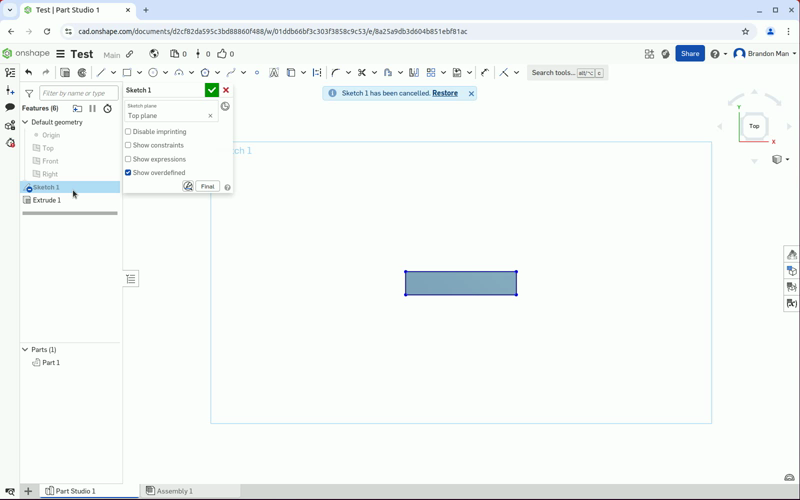
mouse_move(229, 92)
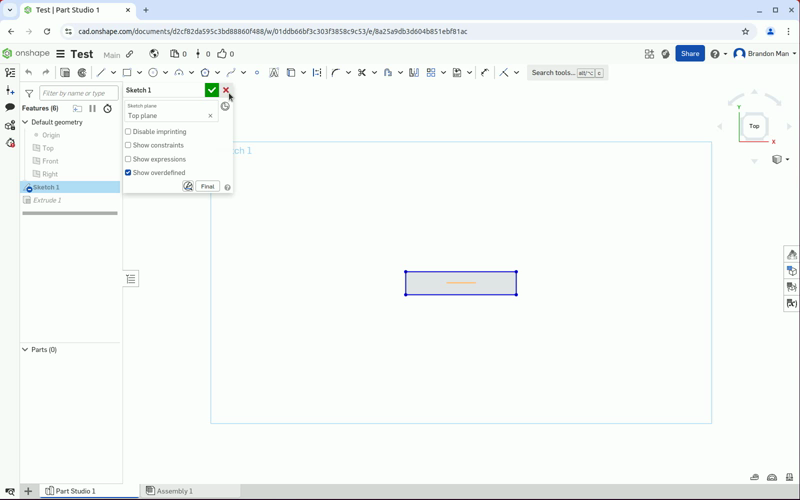
click(229, 92)
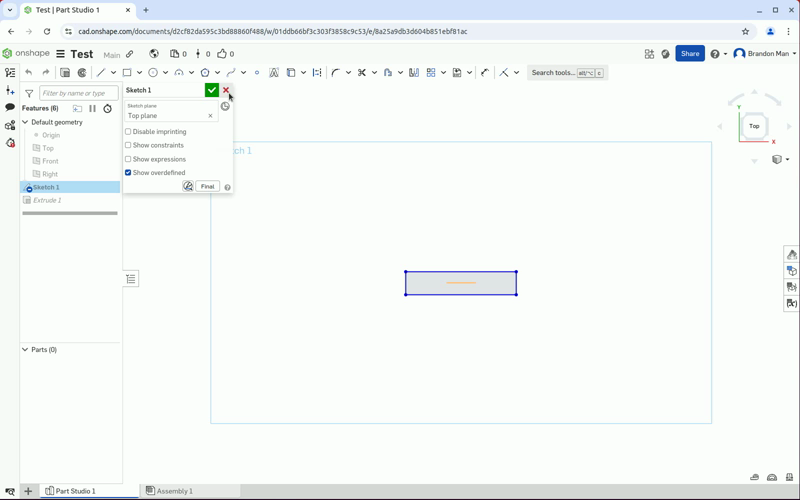
key(shift+s)
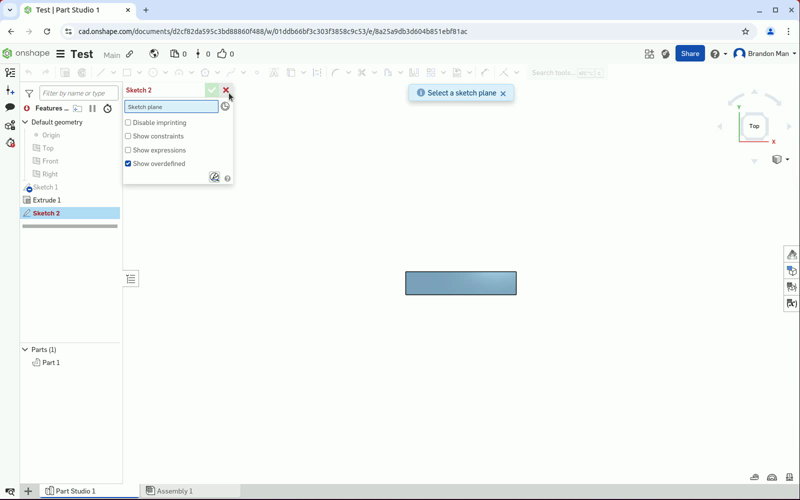
mouse_move(73, 150)
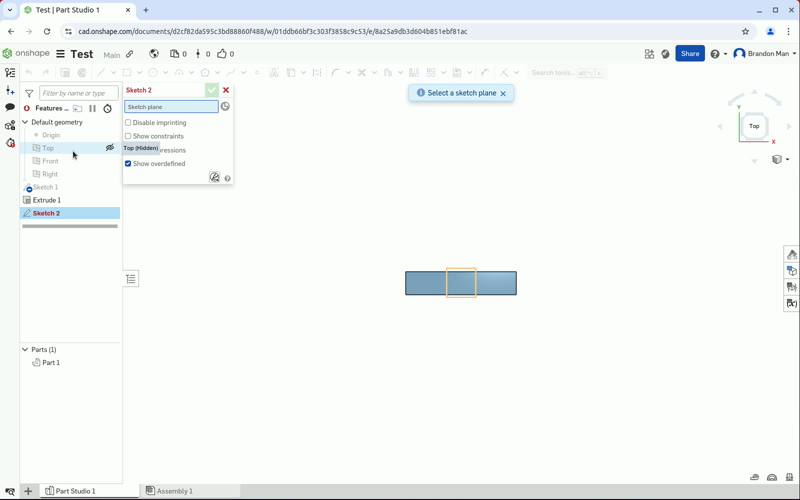
click(73, 150)
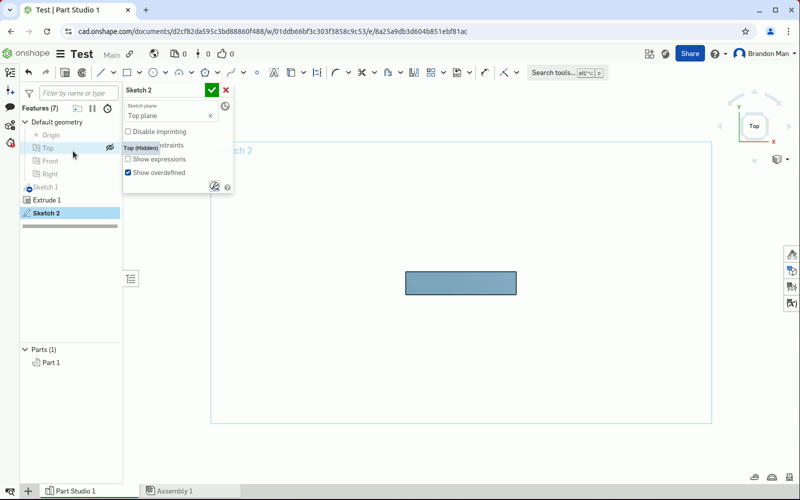
mouse_move(73, 352)
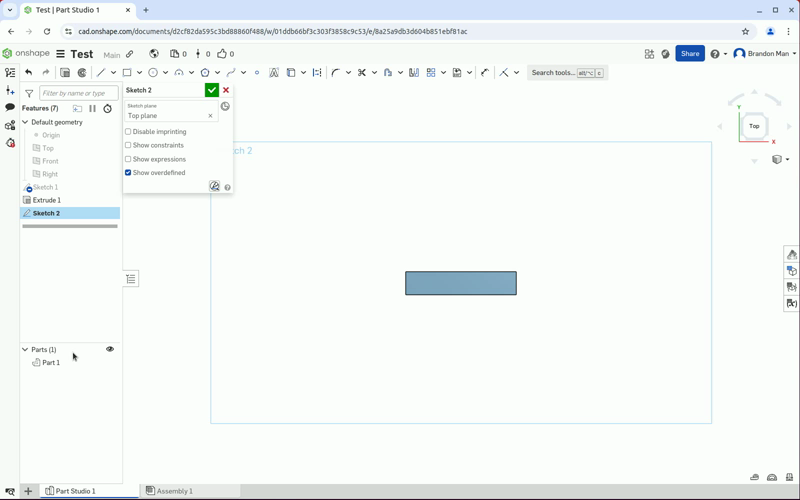
key(y)
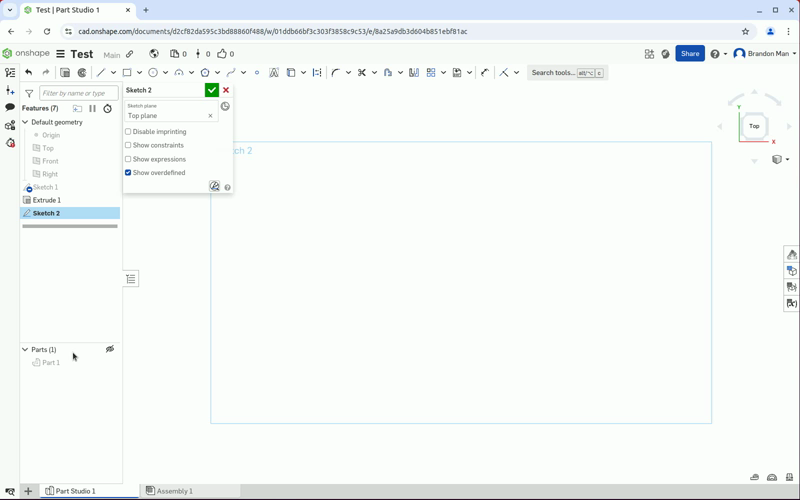
key(l)
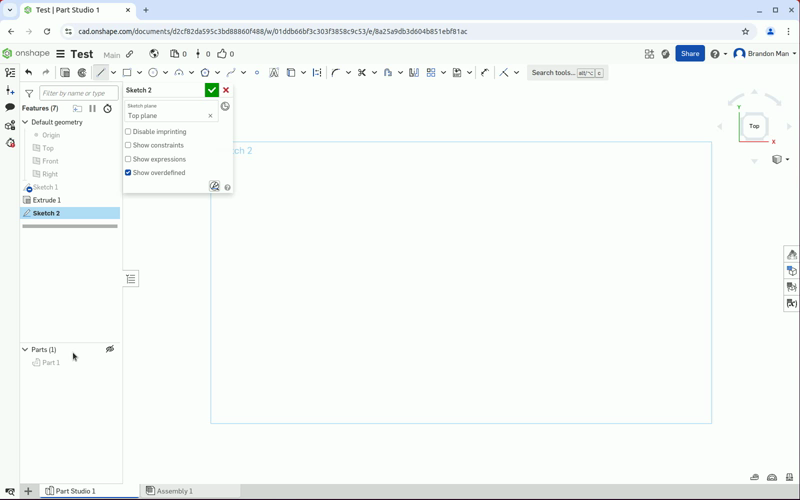
key_down(shift)
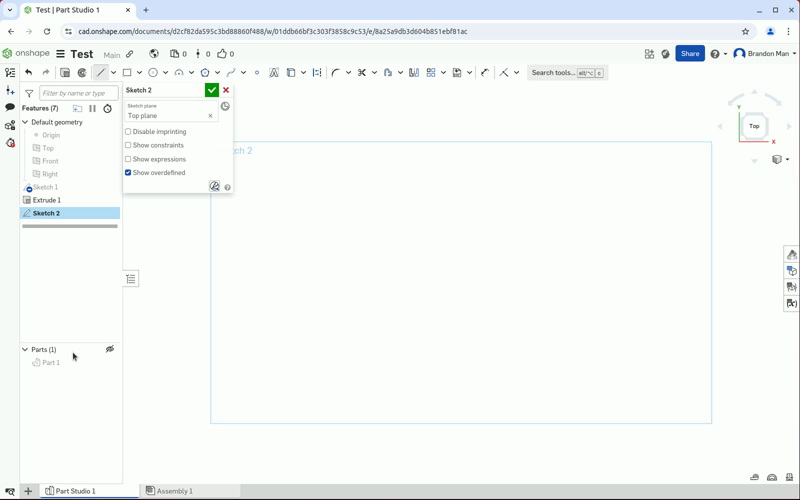
mouse_move(419, 261)
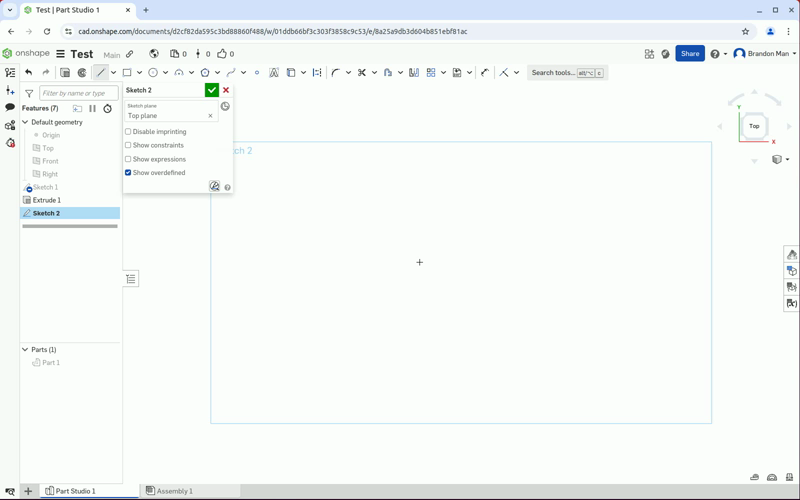
click(419, 261)
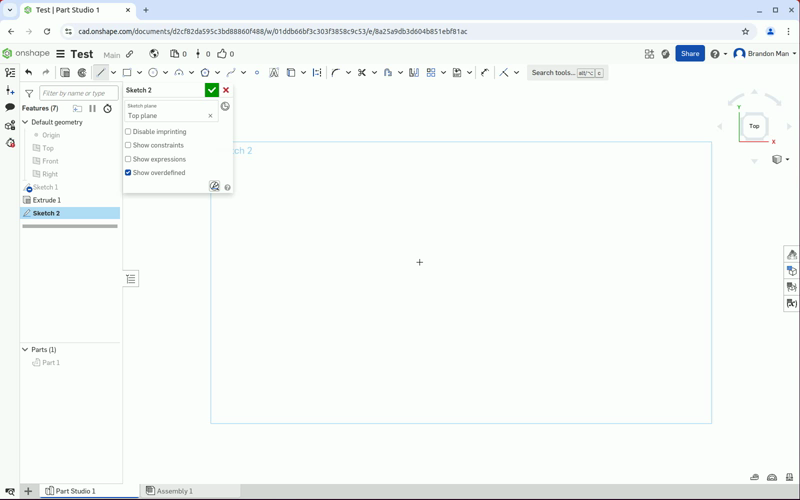
key_up(shift)
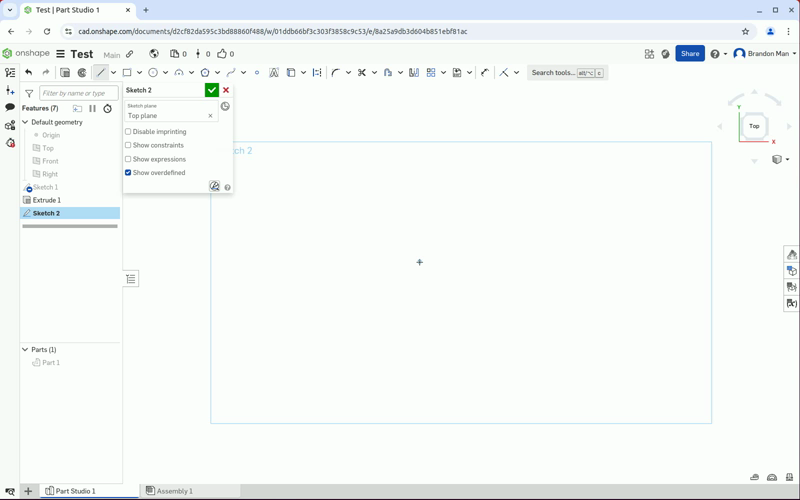
key_down(shift)
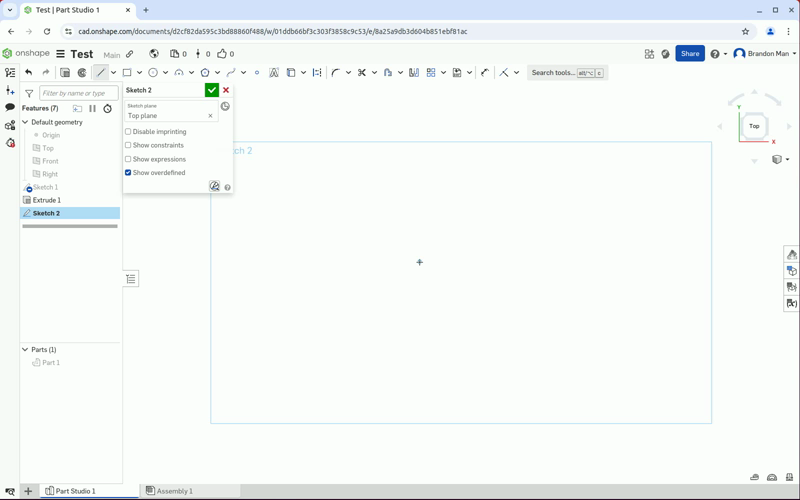
mouse_move(487, 261)
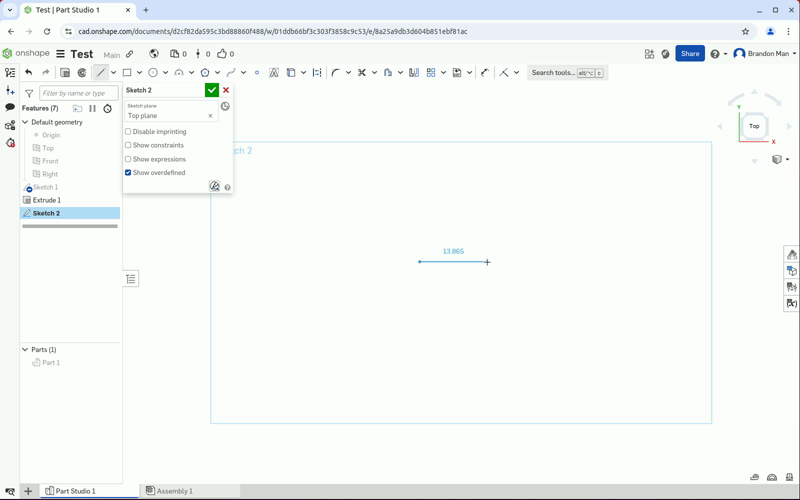
click(487, 261)
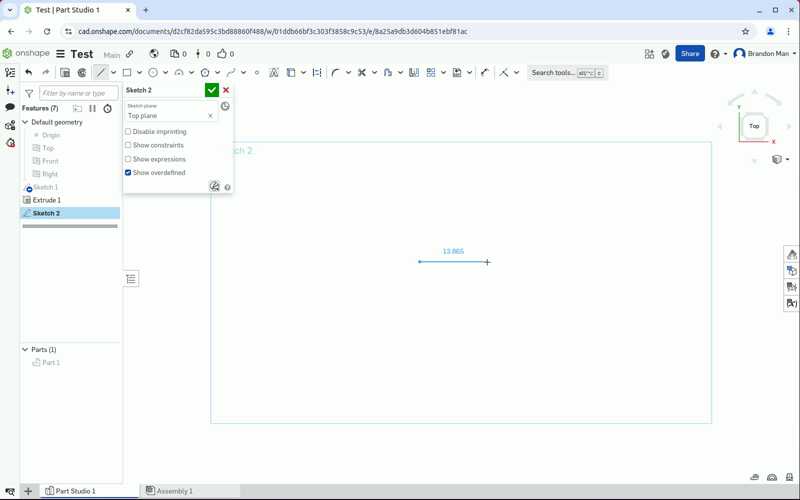
key_up(shift)
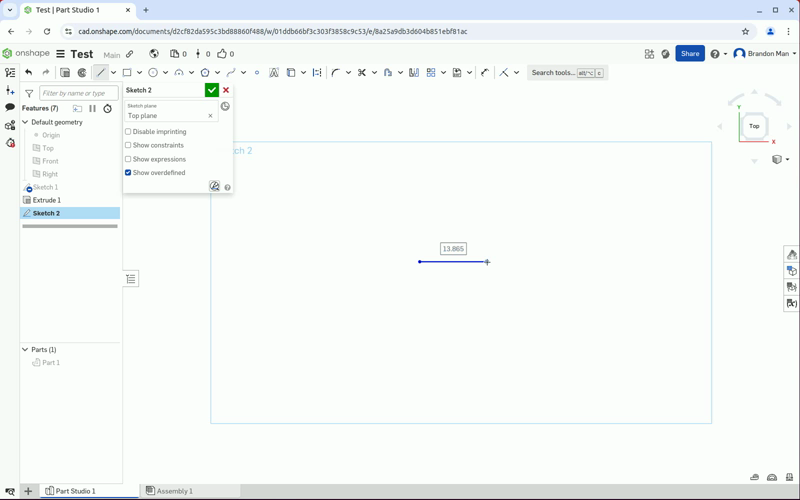
key_down(shift)
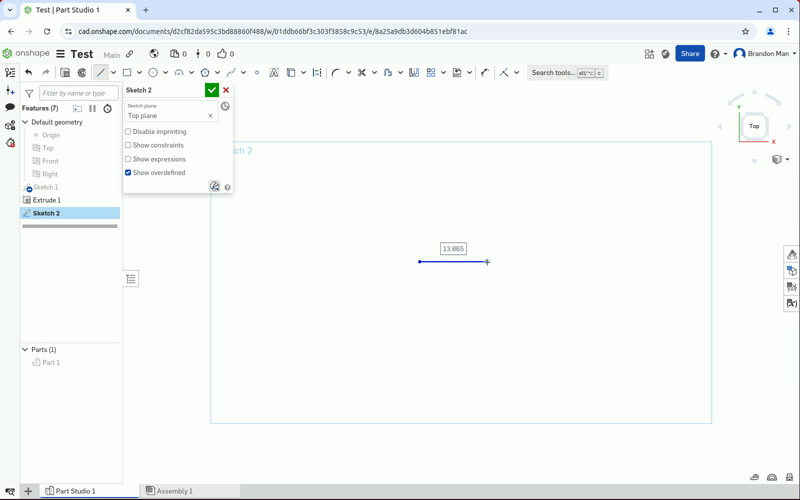
mouse_move(517, 261)
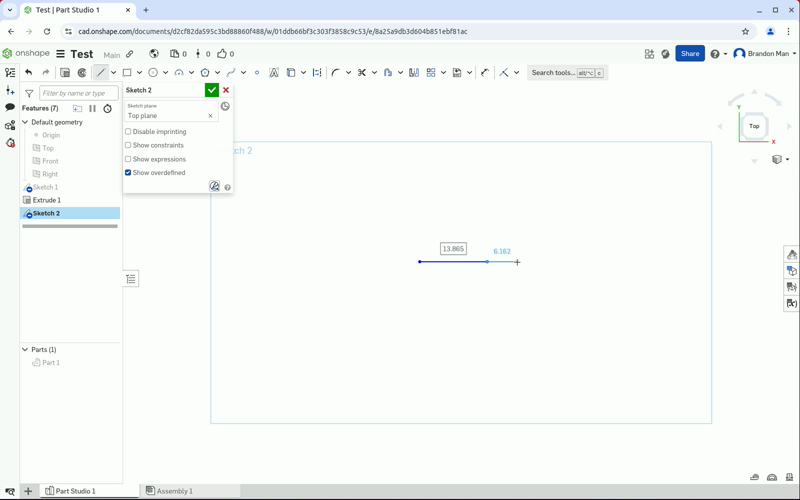
mouse_move(487, 237)
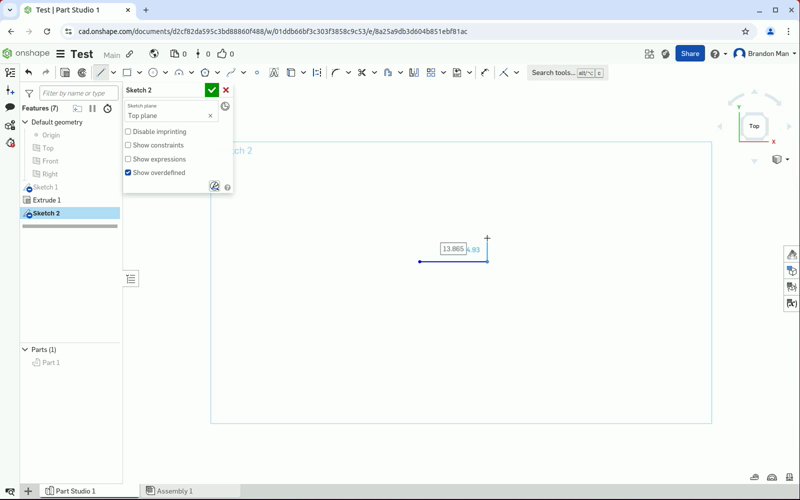
click(487, 237)
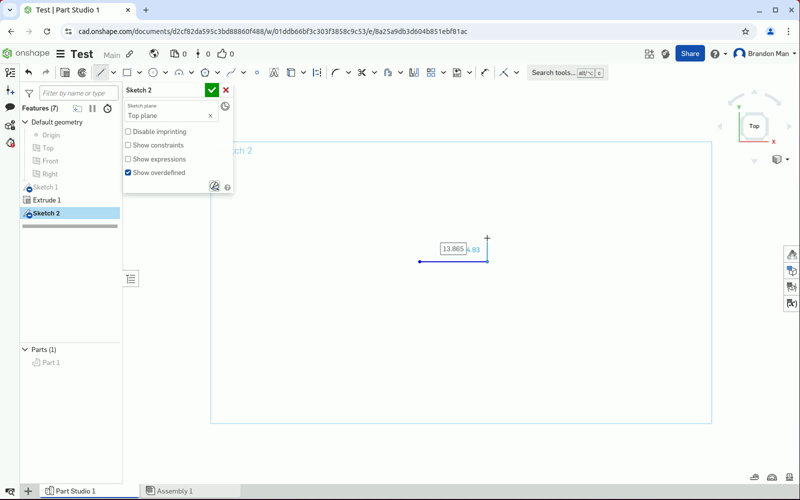
key_up(shift)
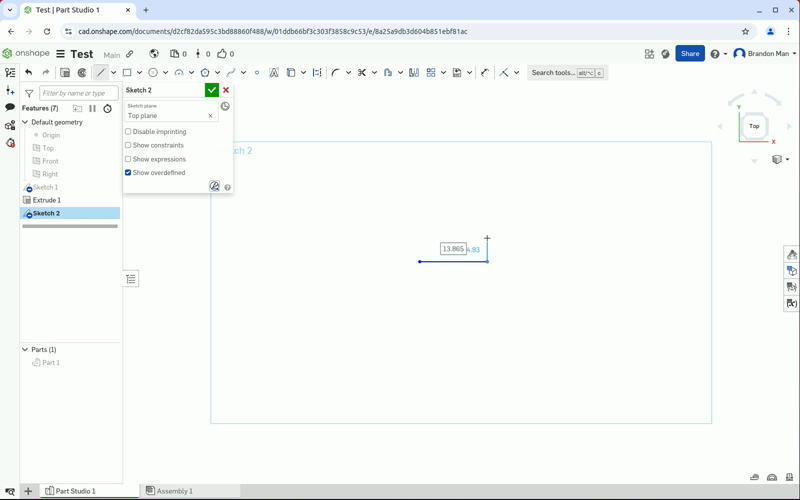
key_down(shift)
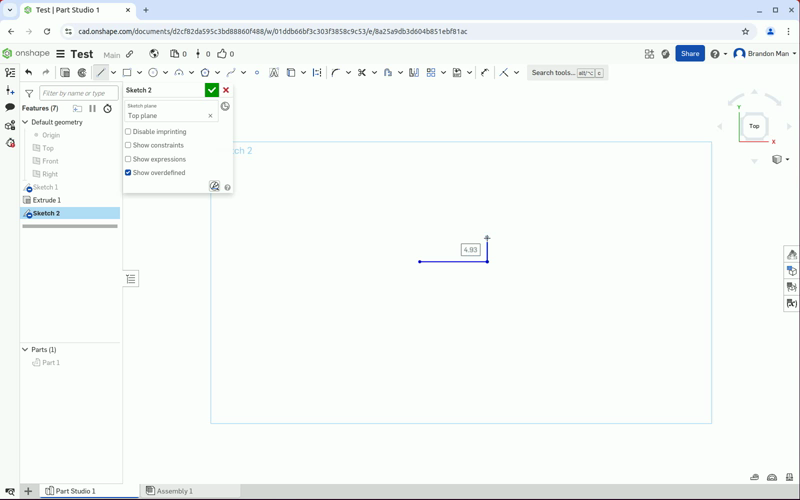
mouse_move(419, 237)
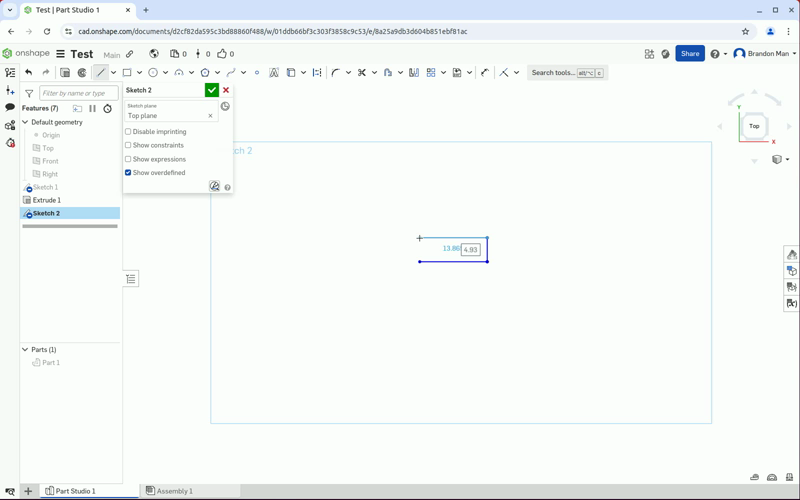
click(419, 237)
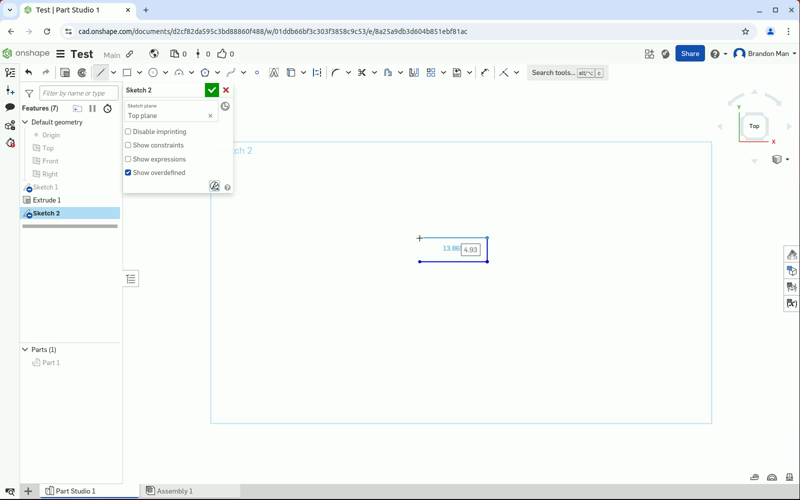
key_up(shift)
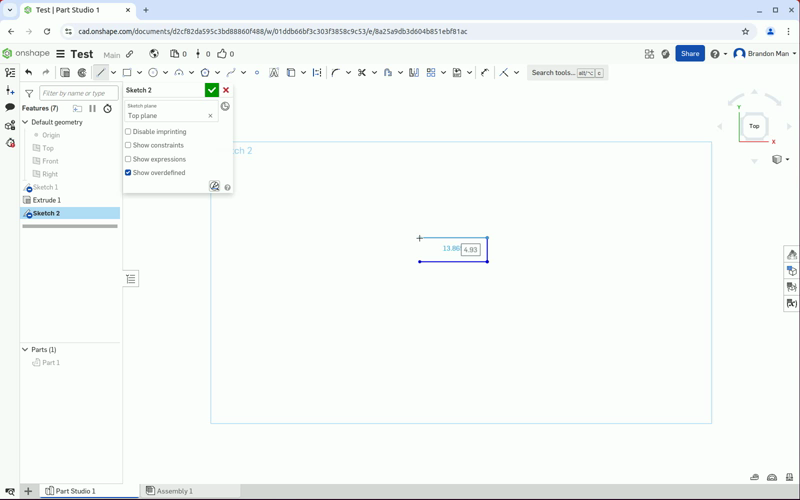
mouse_move(449, 237)
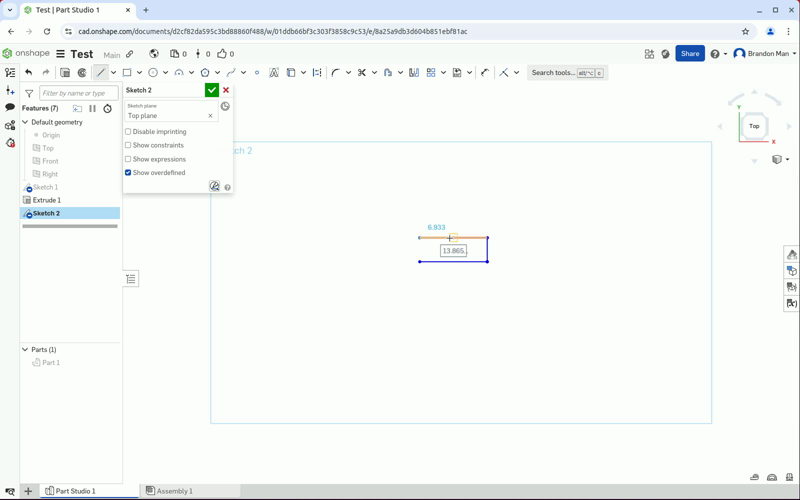
key_down(shift)
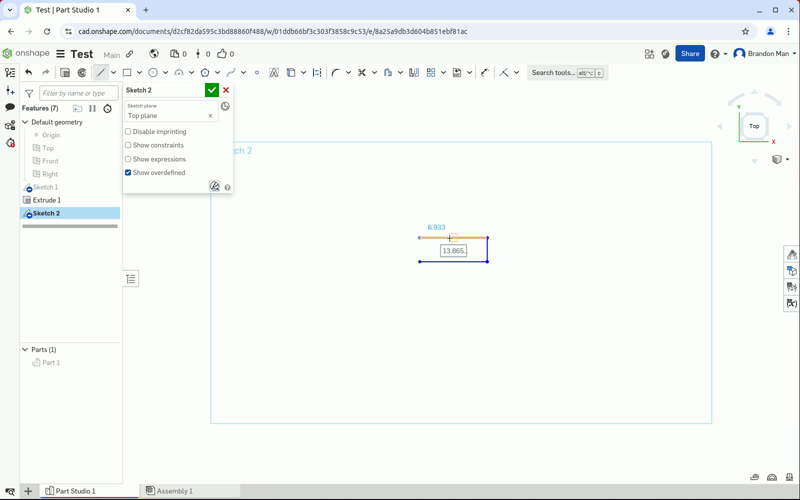
mouse_move(419, 261)
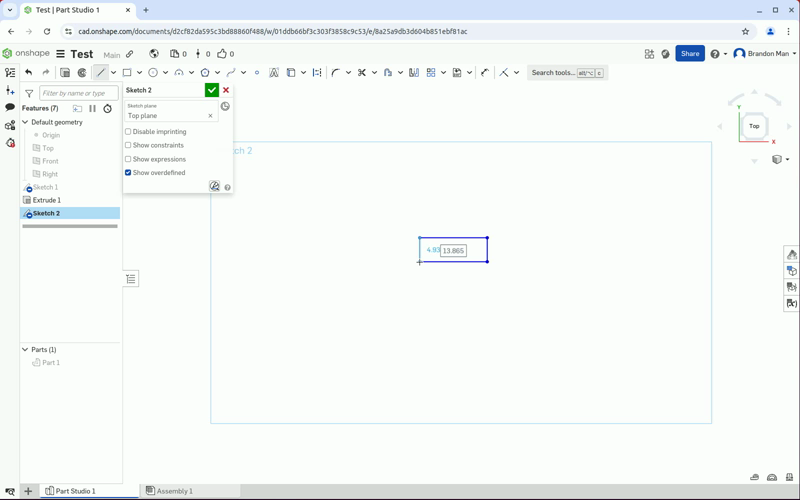
key_up(shift)
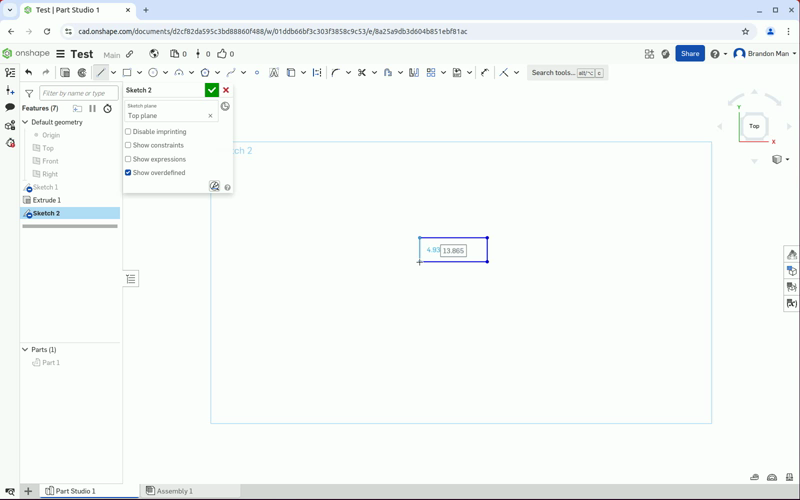
click(419, 261)
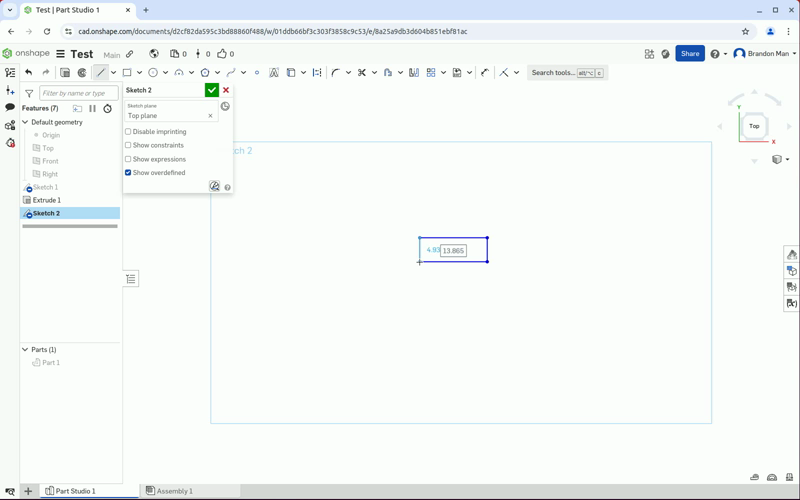
key(esc)
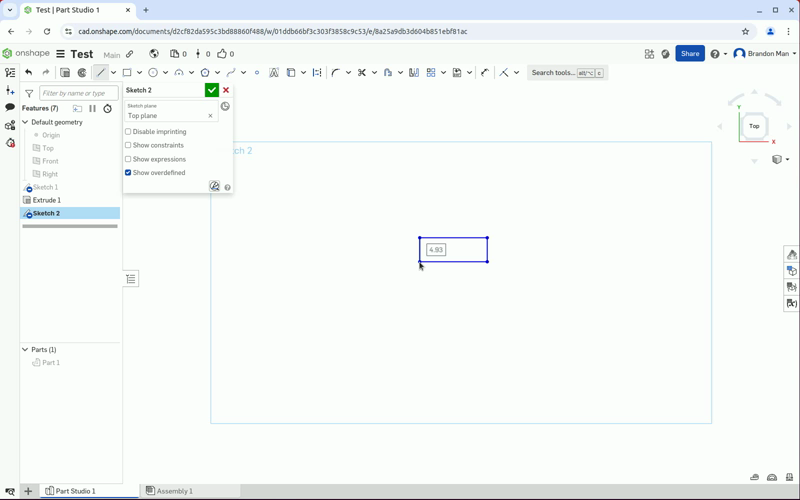
mouse_move(467, 256)
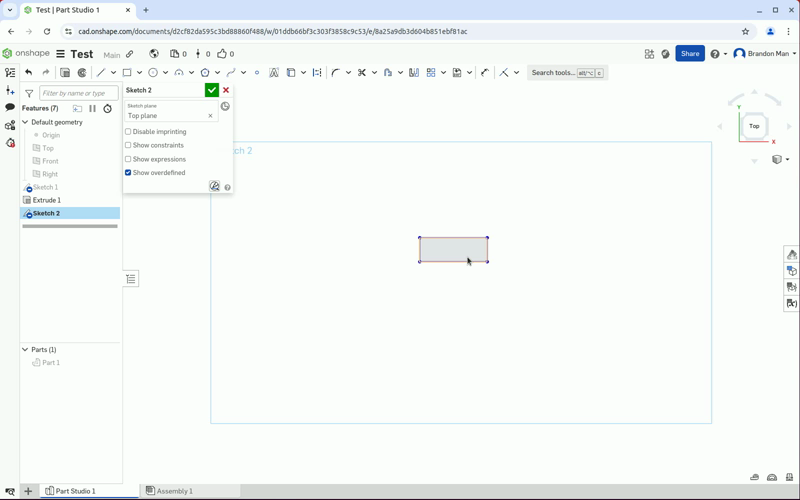
scroll(6)
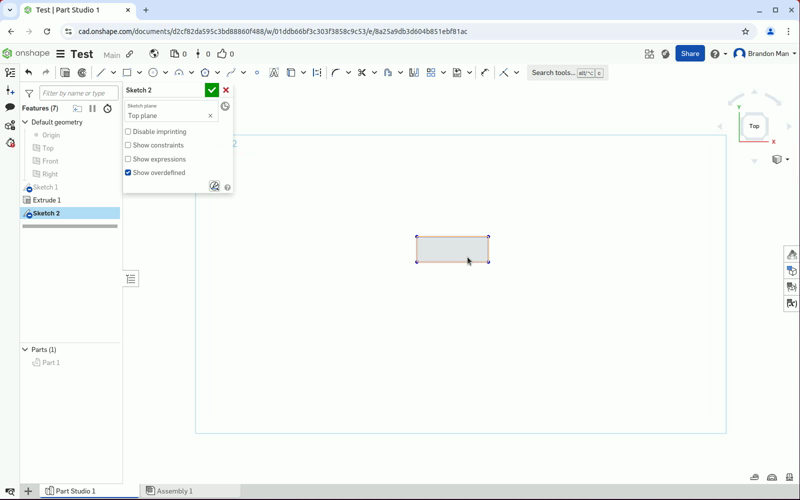
scroll(6)
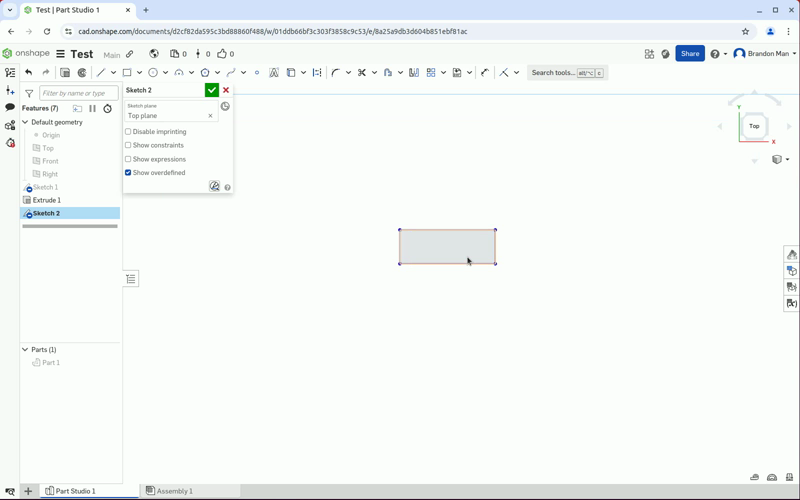
scroll(6)
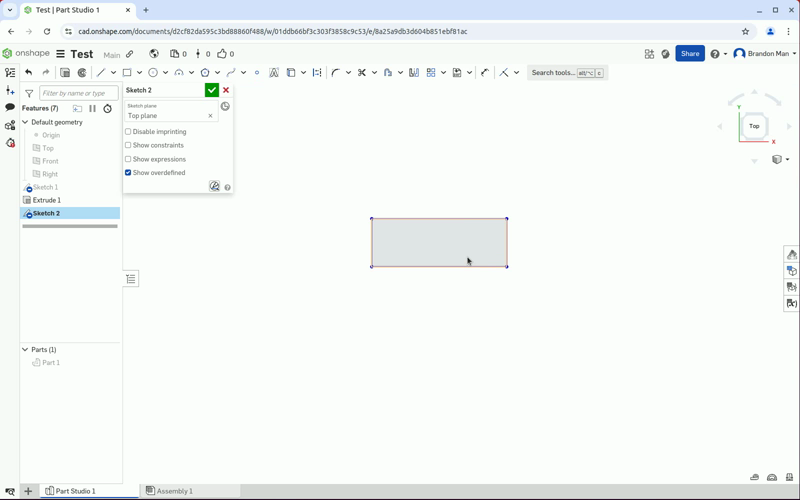
scroll(6)
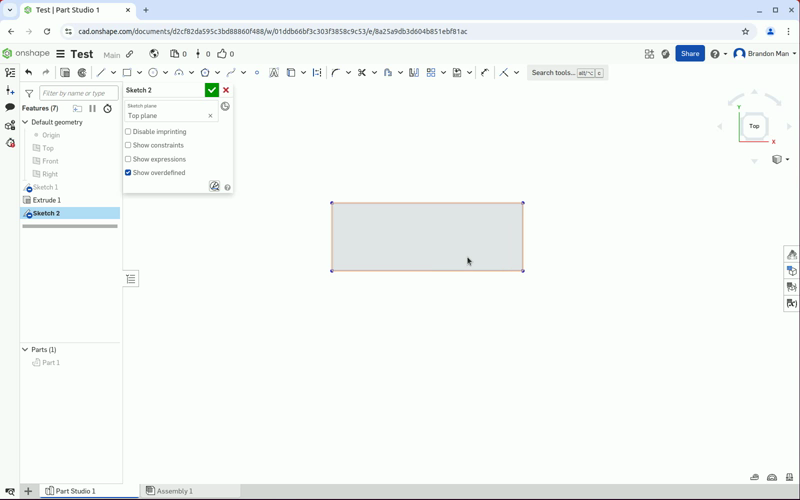
scroll(6)
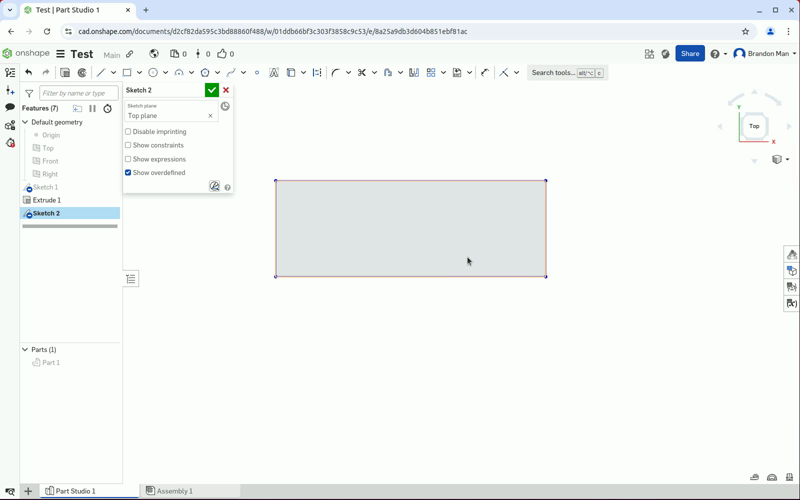
scroll(6)
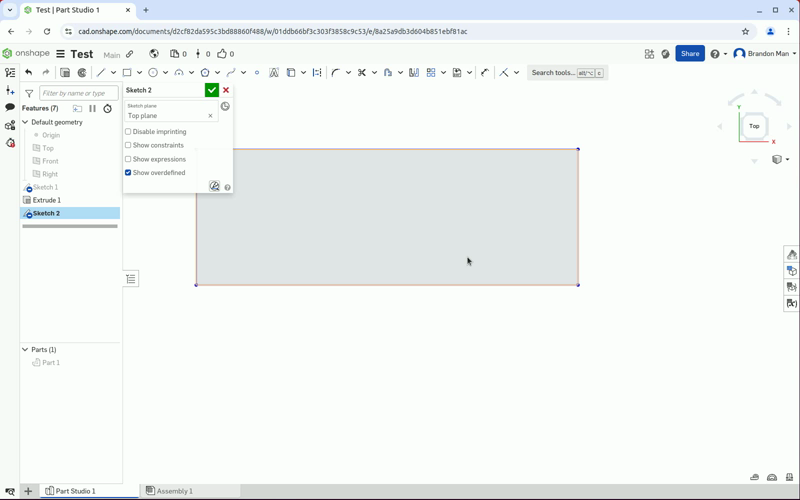
scroll(6)
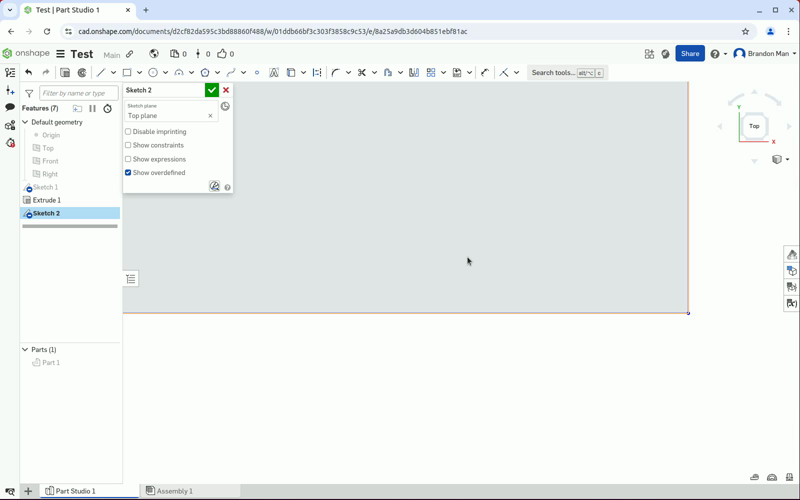
click(467, 256)
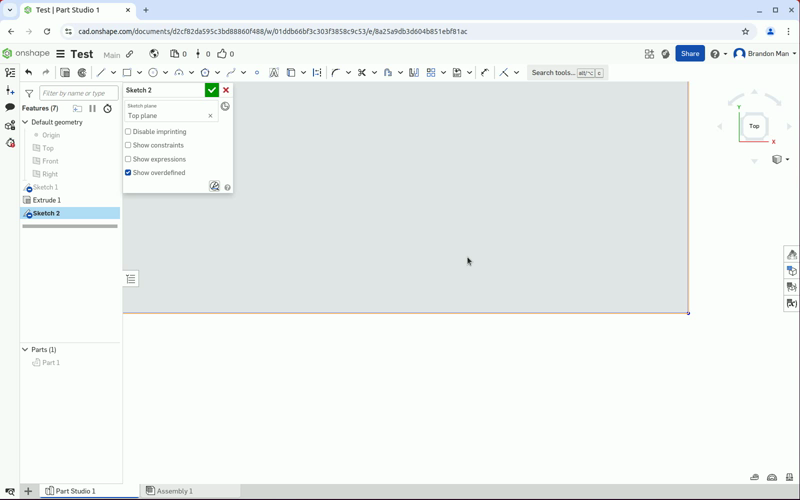
scroll(-6)
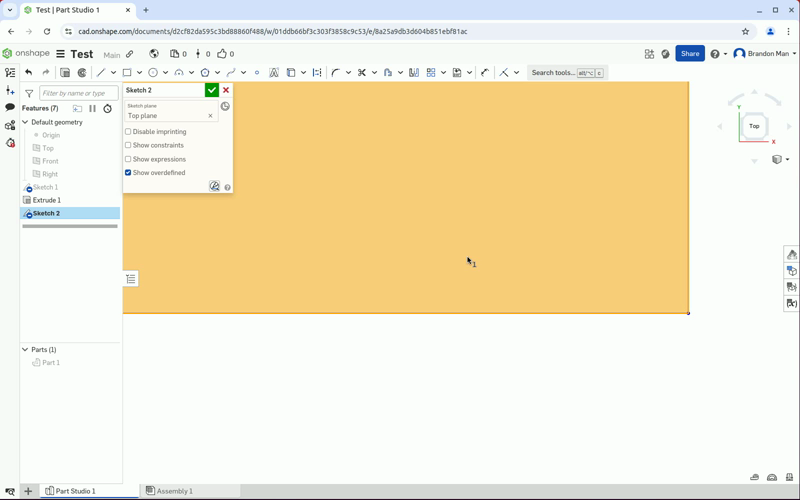
scroll(-6)
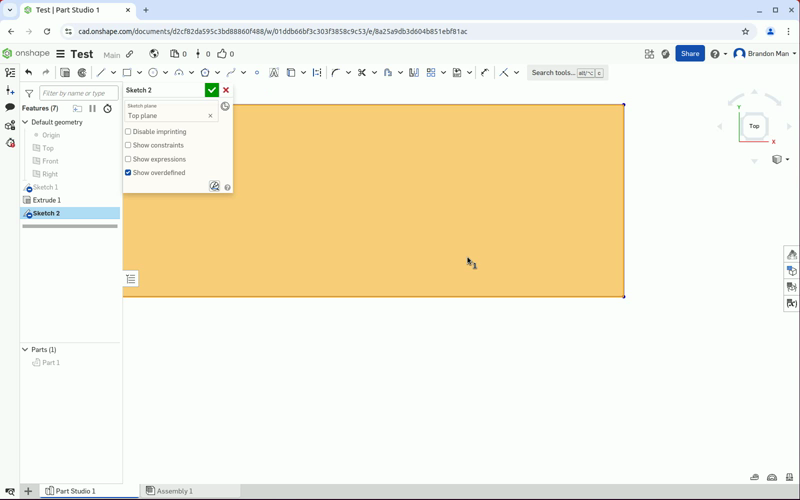
scroll(-6)
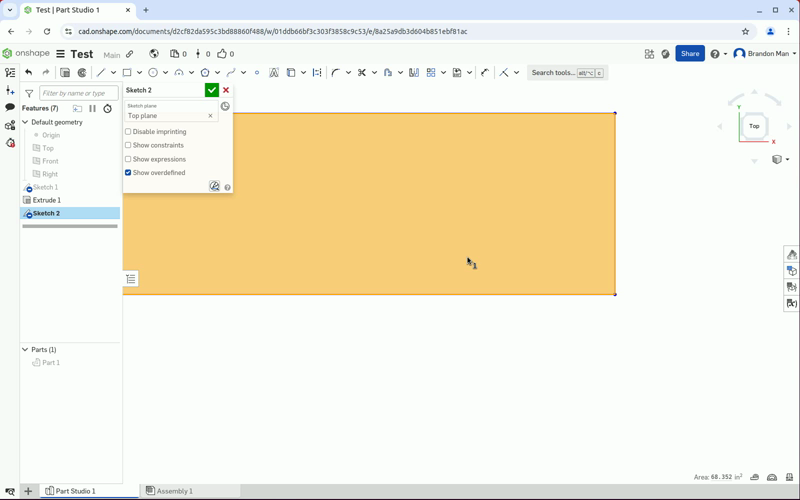
scroll(-6)
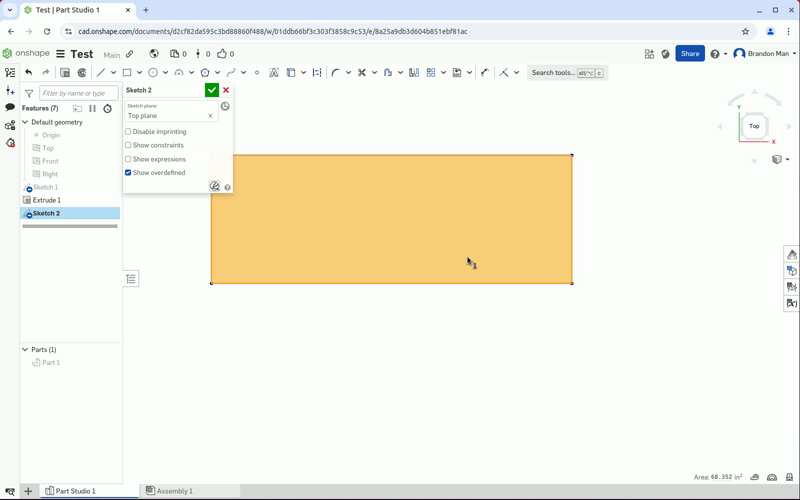
scroll(-6)
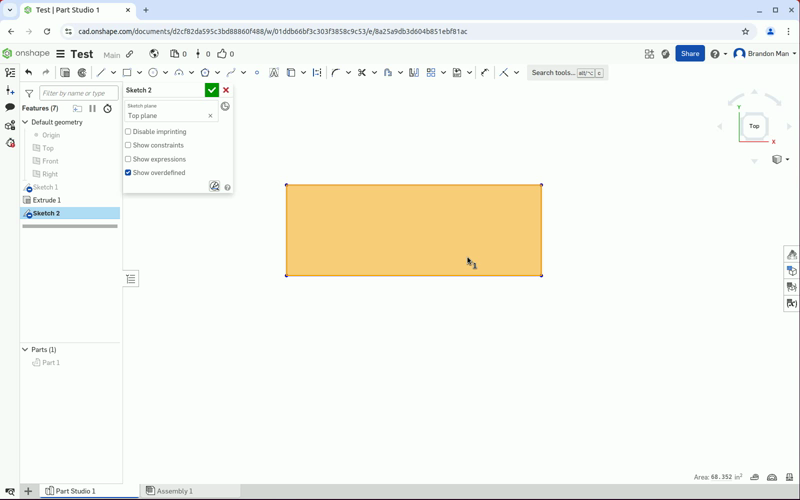
scroll(-6)
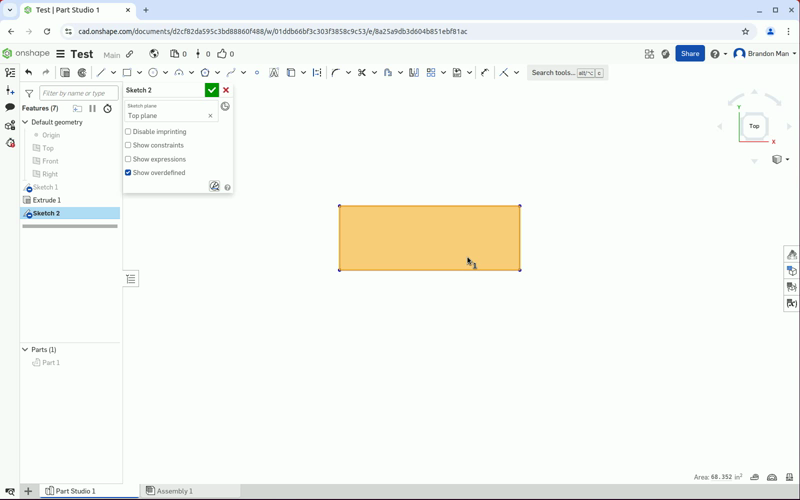
scroll(-6)
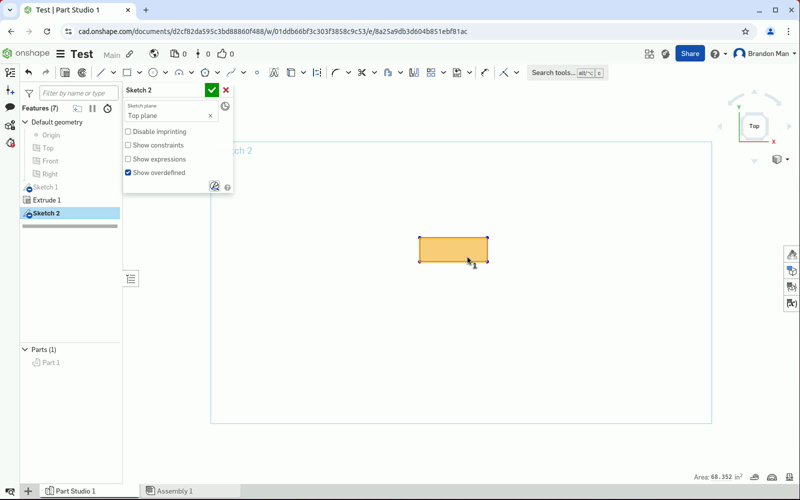
mouse_move(73, 352)
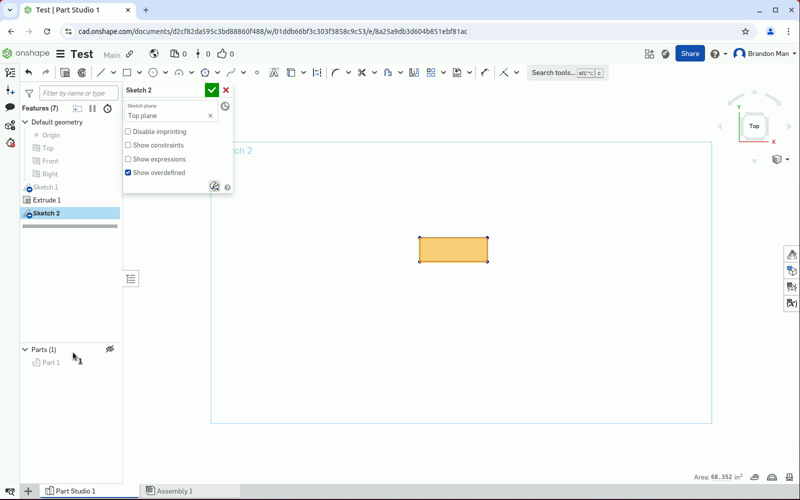
key(shift+y)
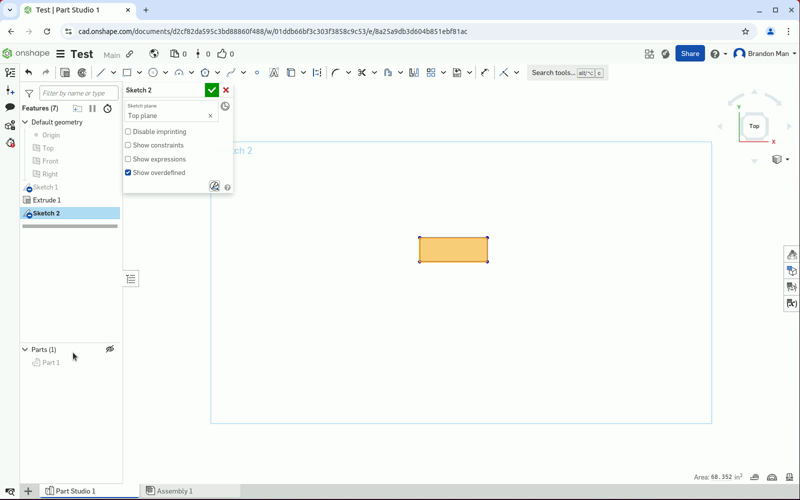
key(shift+e)
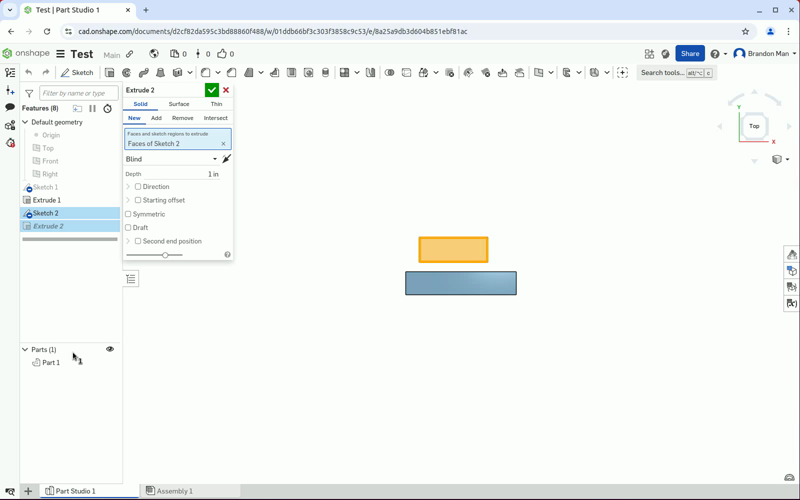
mouse_move(143, 106)
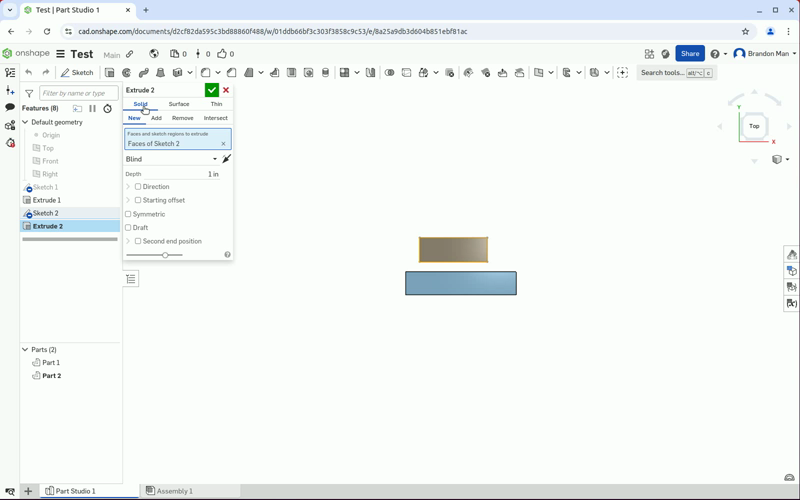
click(143, 106)
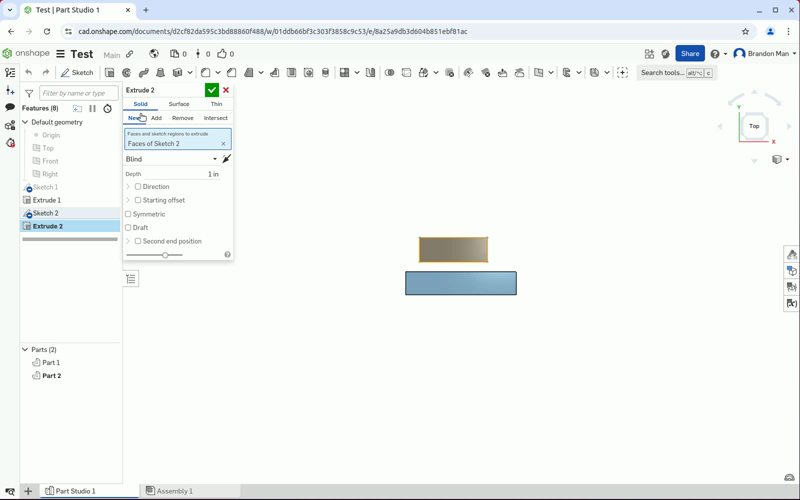
mouse_move(137, 120)
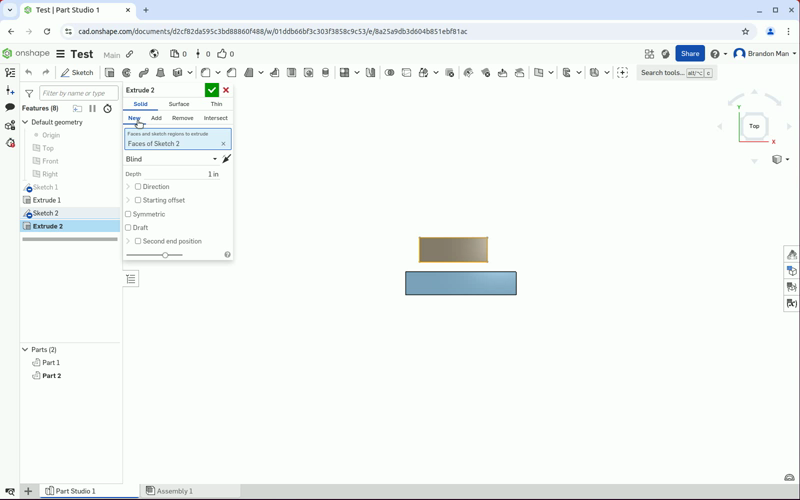
click(137, 120)
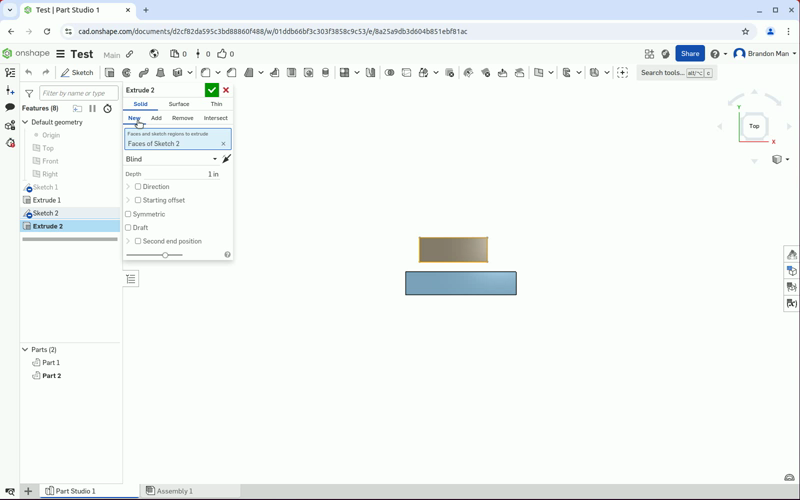
key(tab, 4)
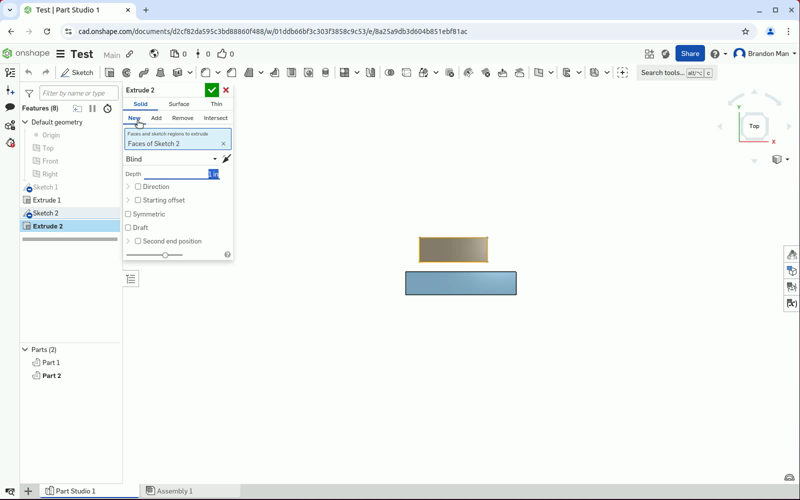
text(0.722)
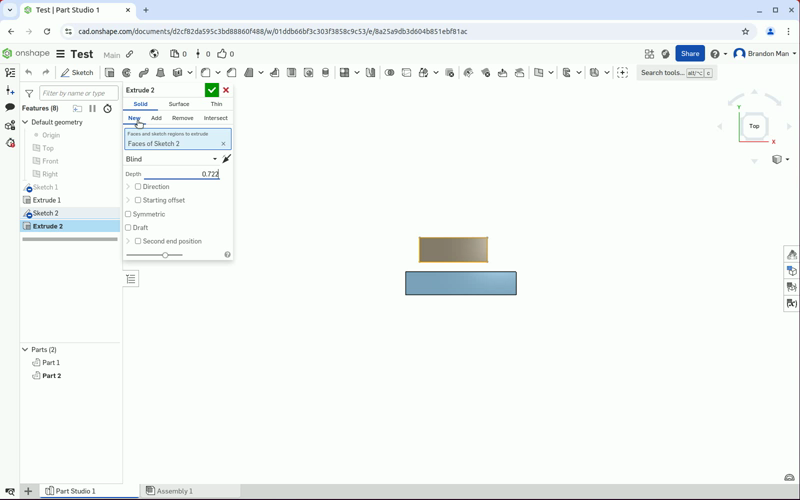
key(enter)
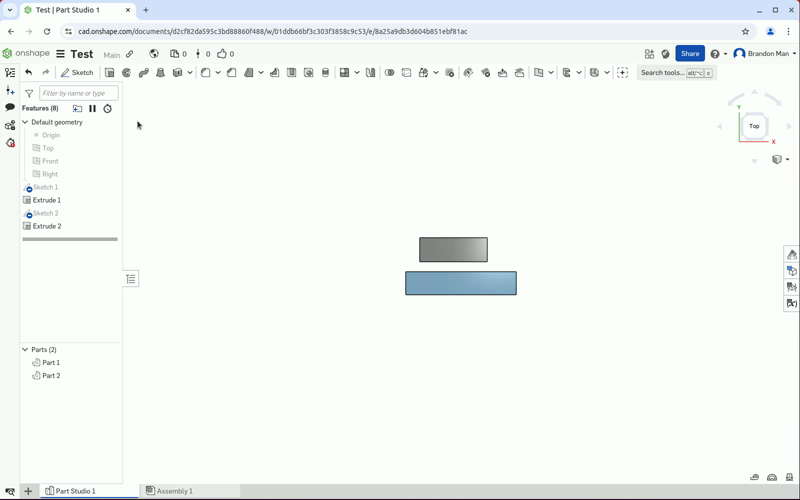
key(shift+h)
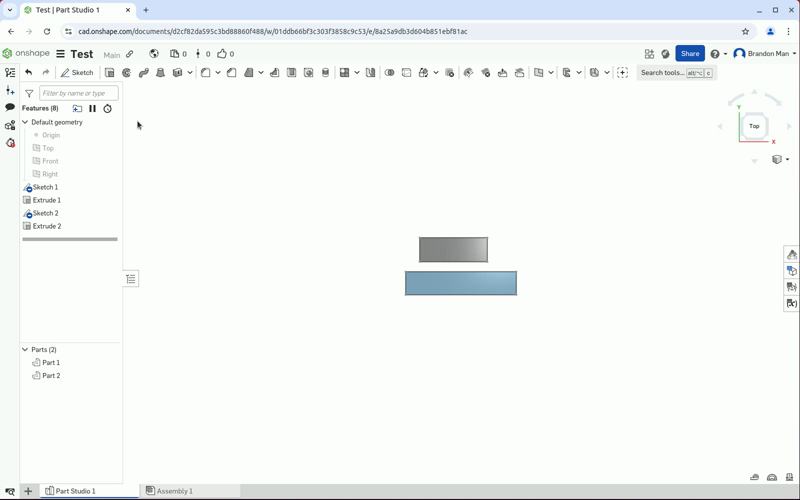
key(shift+h)
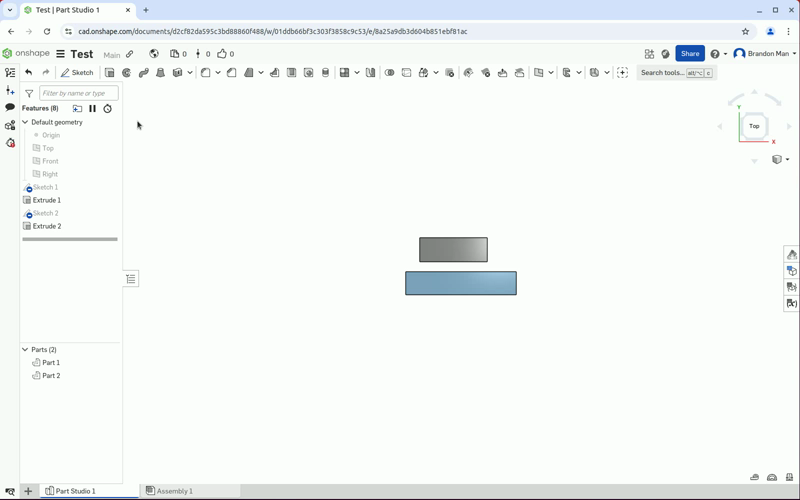
mouse_move(73, 189)
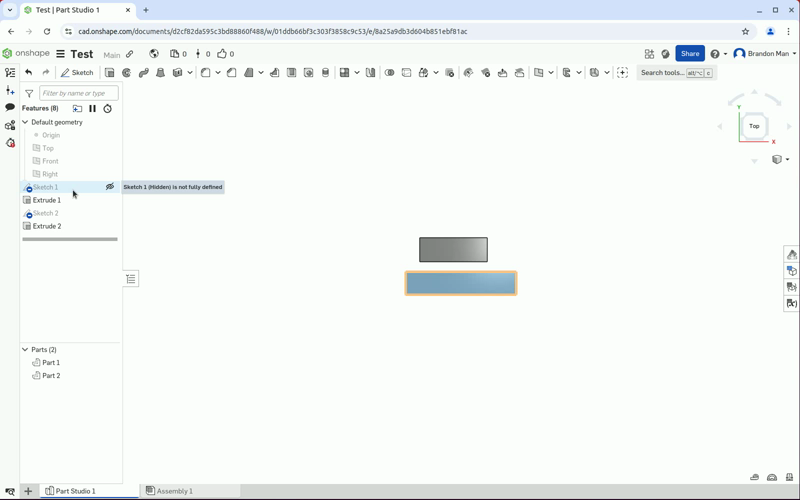
click(73, 189)
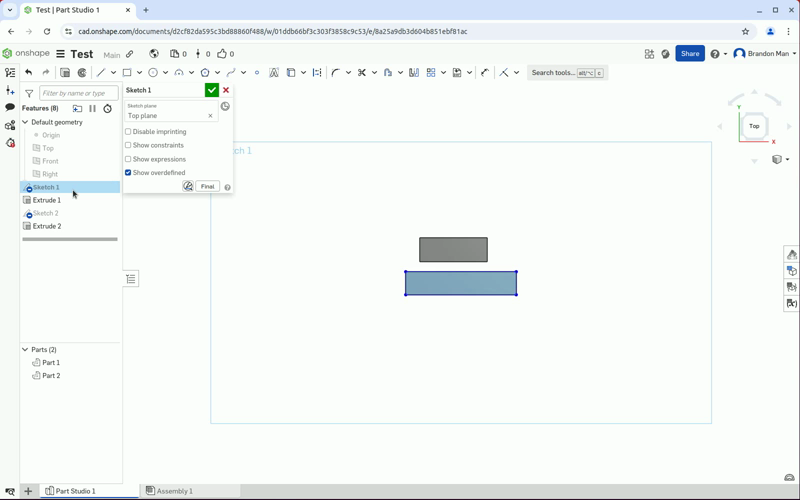
mouse_move(229, 92)
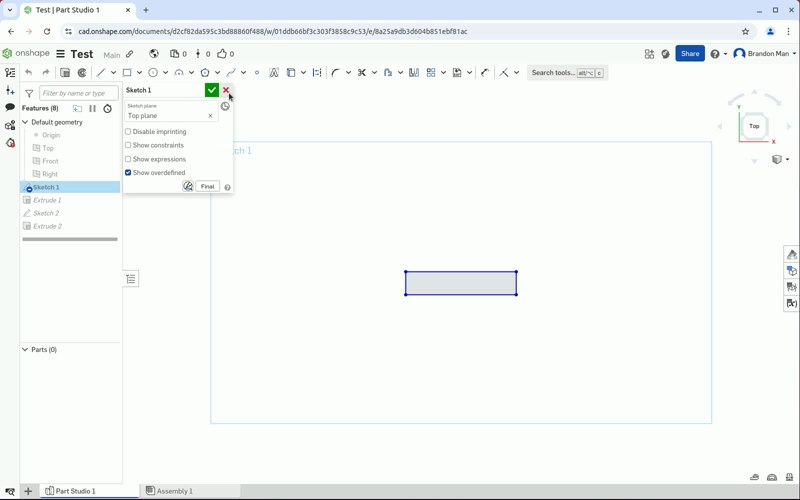
click(229, 92)
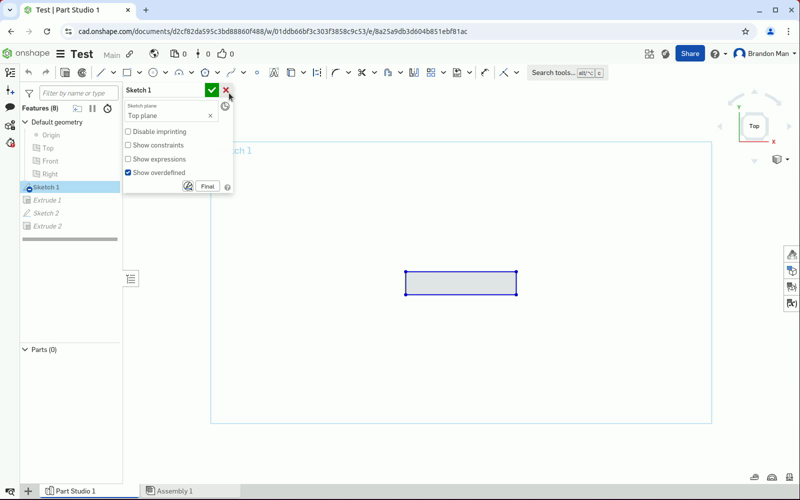
key(shift+s)
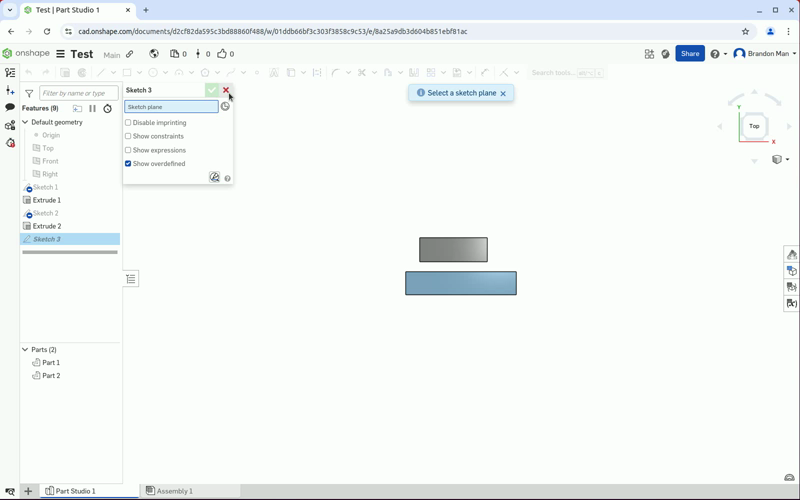
mouse_move(73, 150)
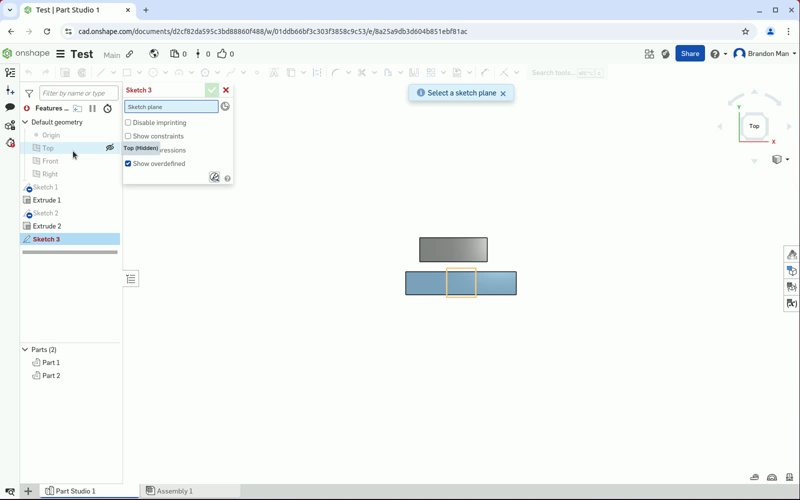
click(73, 150)
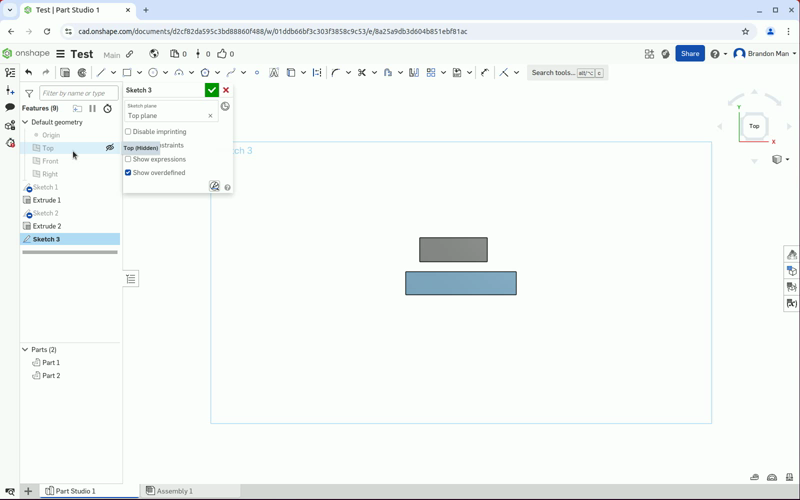
mouse_move(73, 352)
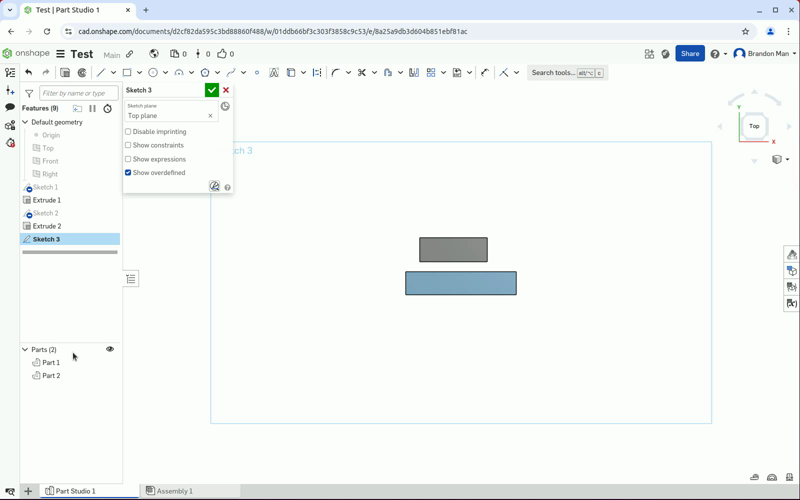
key(y)
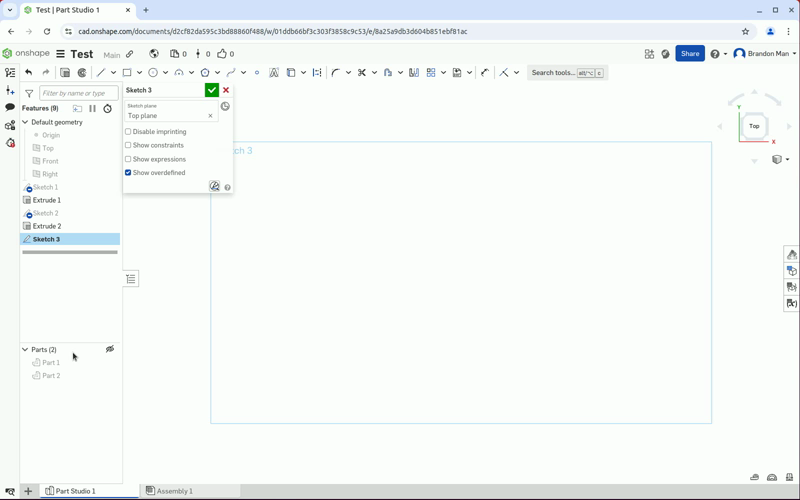
key(l)
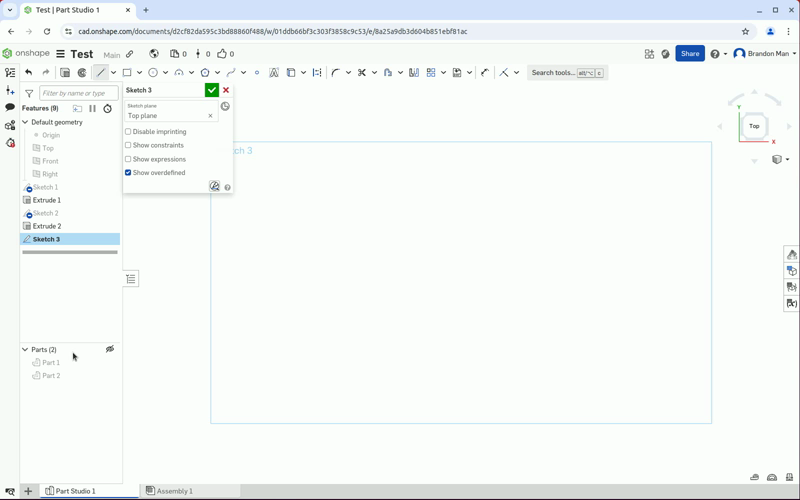
key_down(shift)
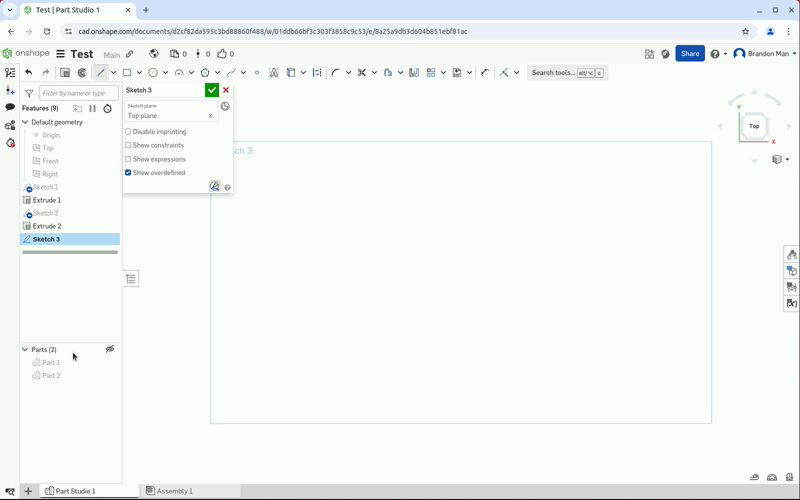
mouse_move(429, 227)
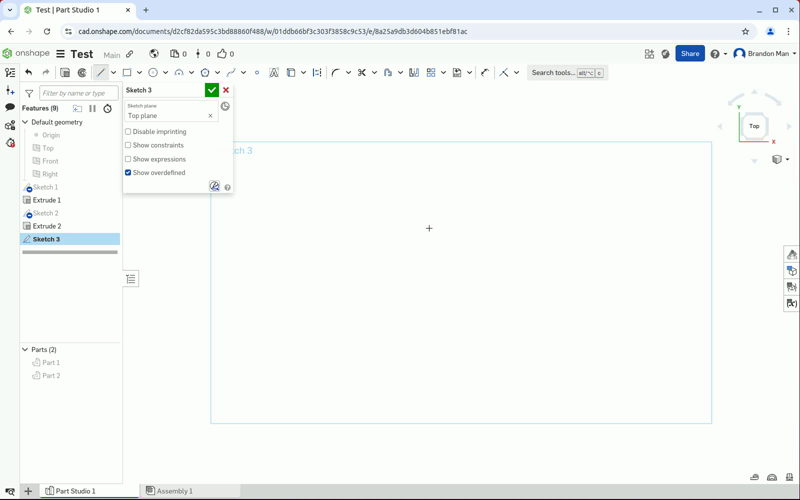
click(429, 227)
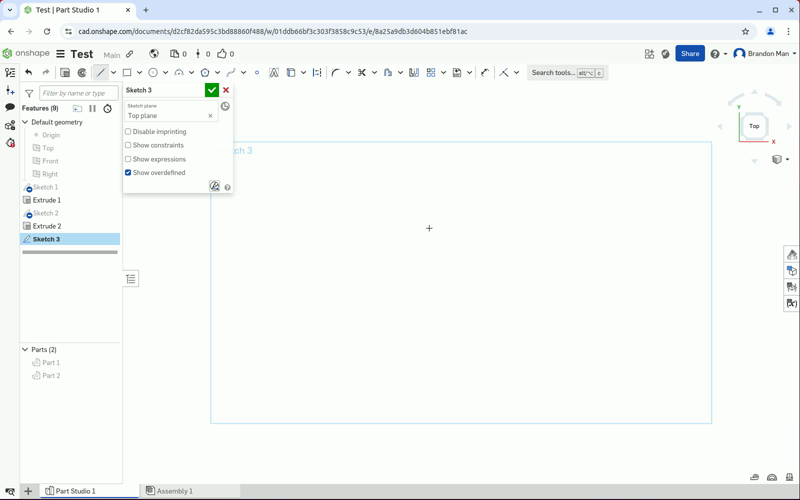
key_up(shift)
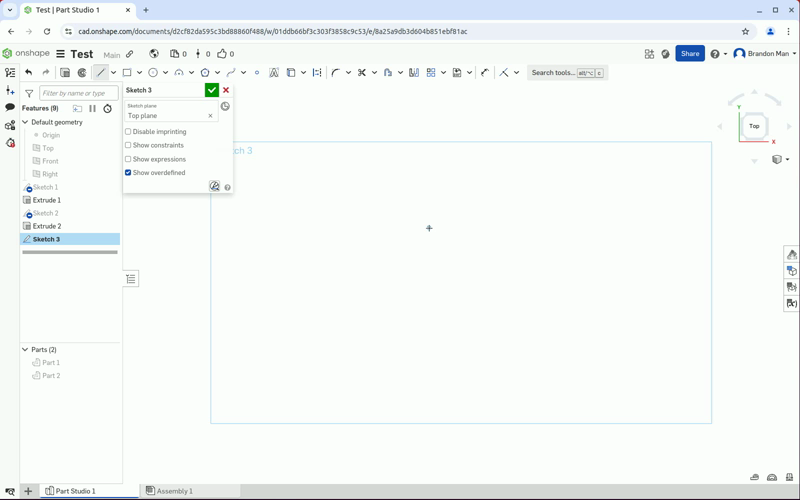
key_down(shift)
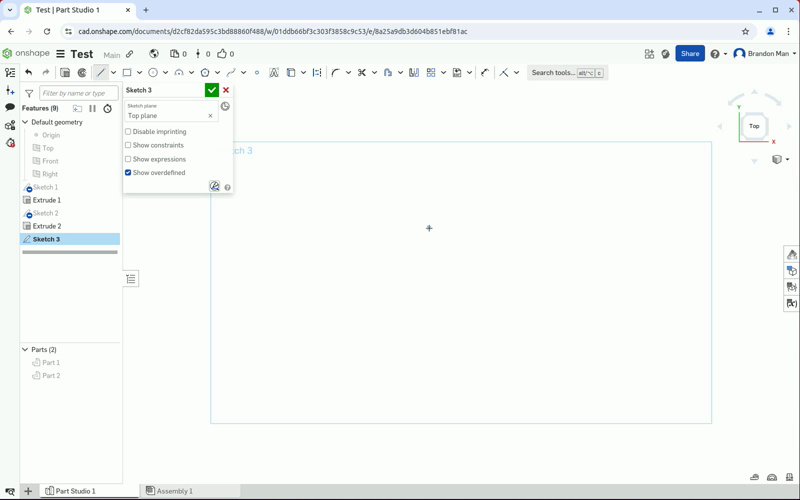
mouse_move(459, 227)
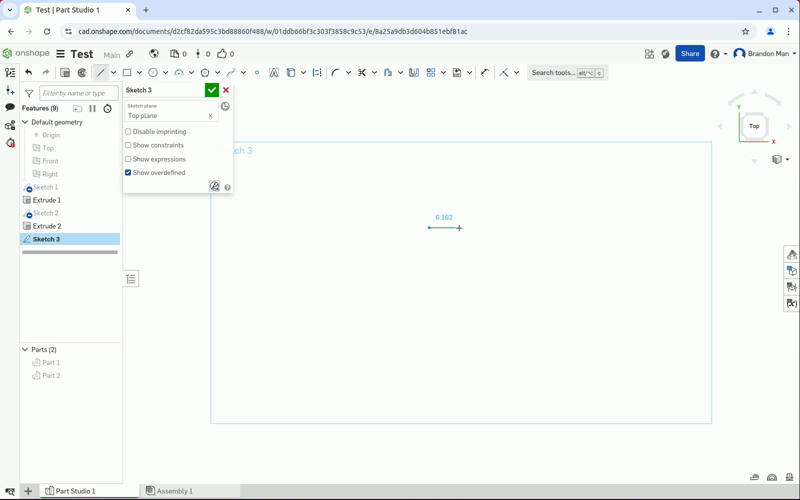
mouse_move(473, 227)
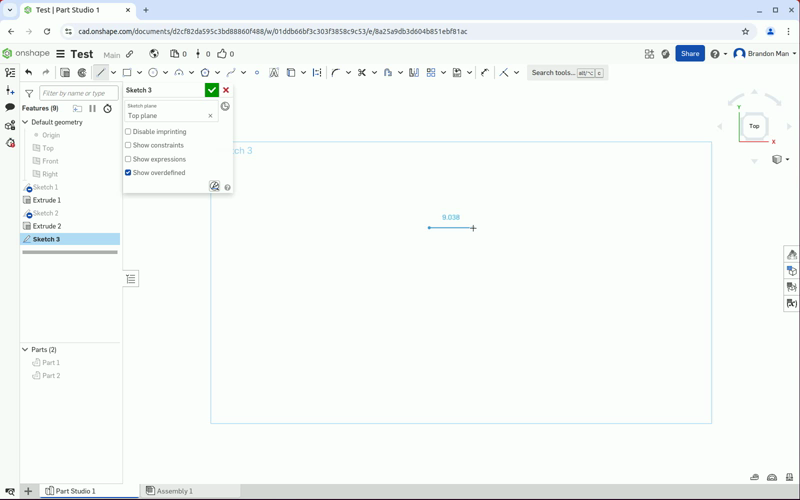
click(473, 227)
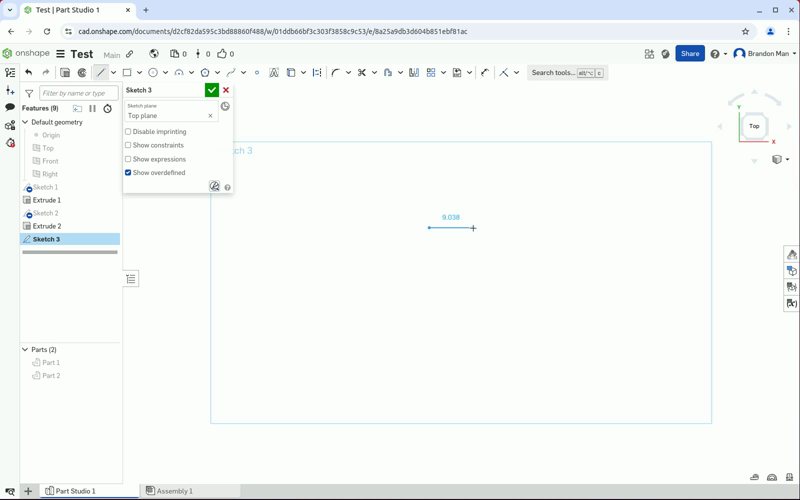
key_up(shift)
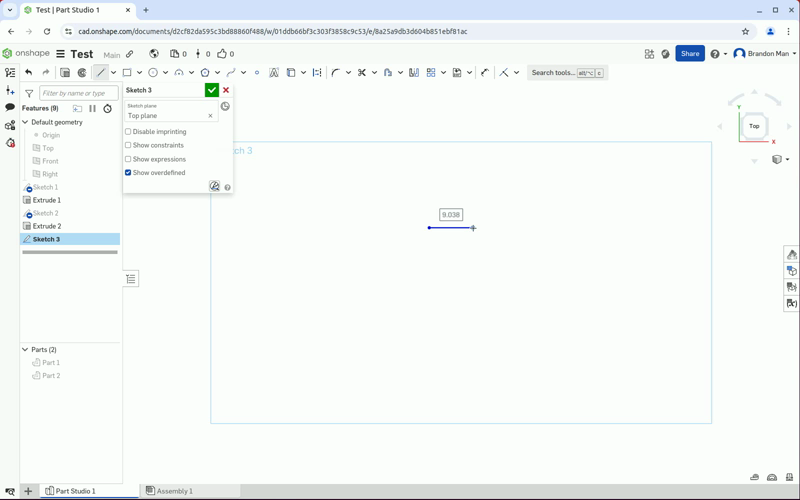
key_down(shift)
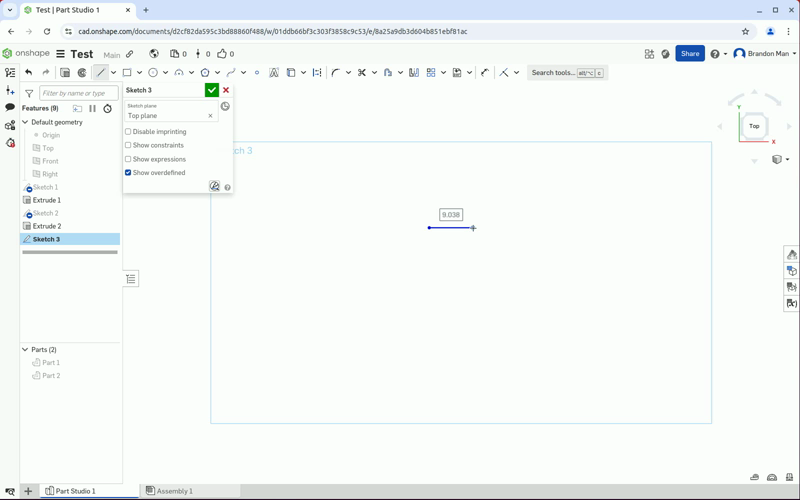
mouse_move(503, 227)
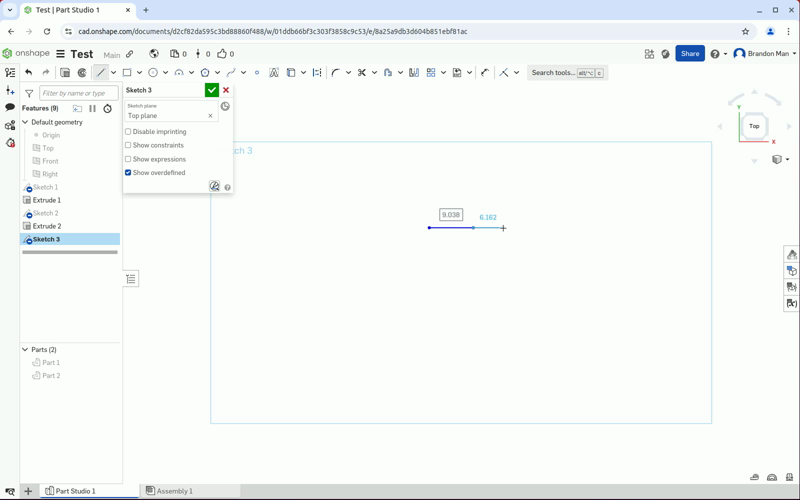
mouse_move(473, 203)
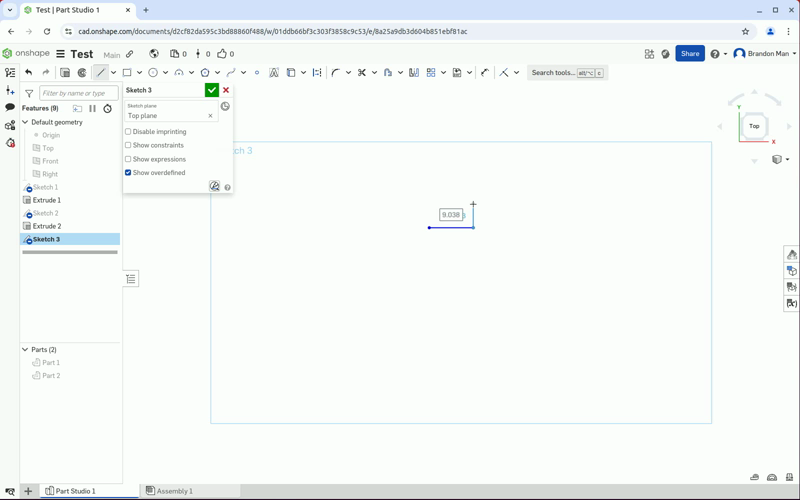
click(473, 203)
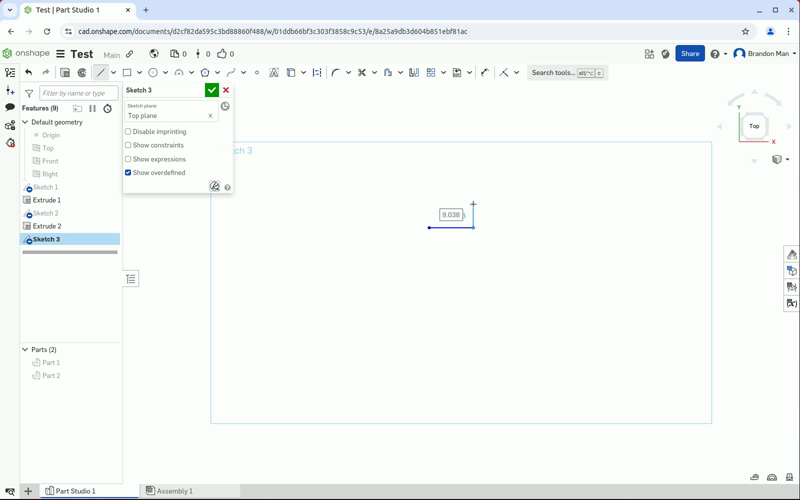
key_up(shift)
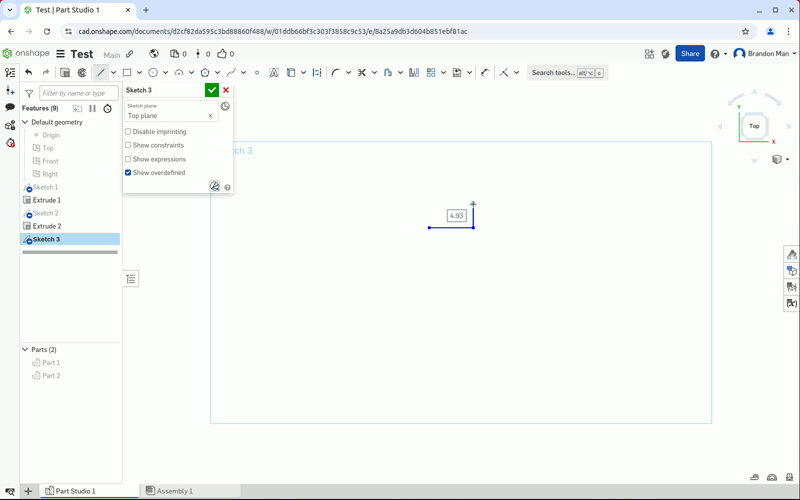
key_down(shift)
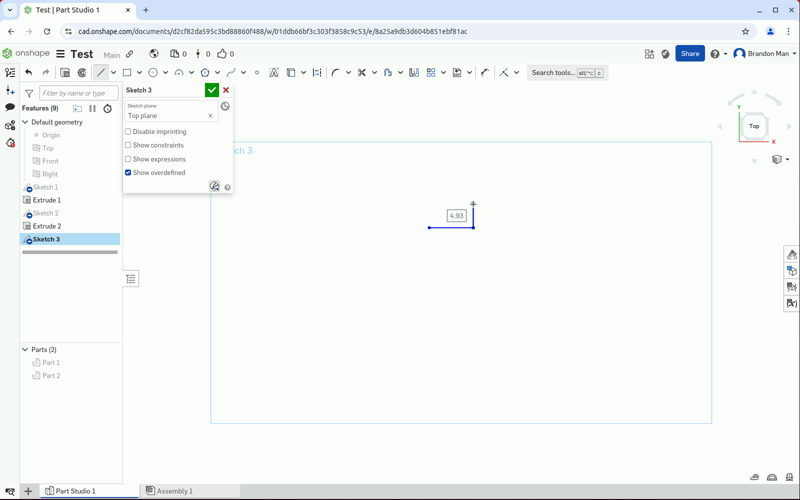
mouse_move(503, 203)
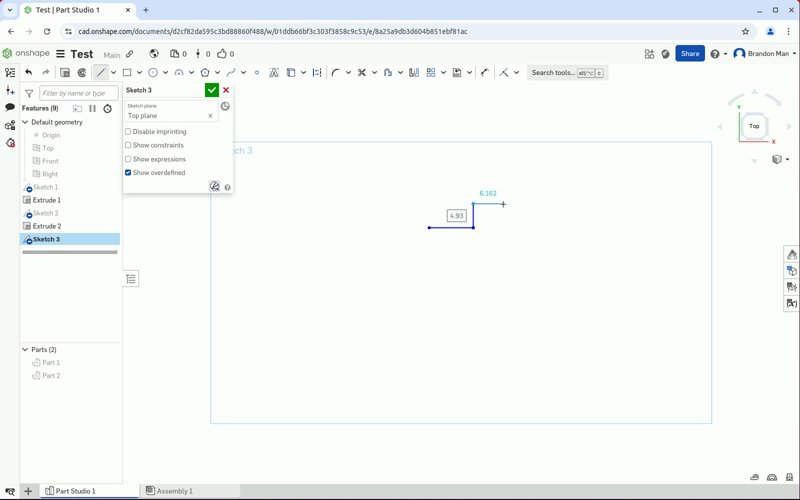
mouse_move(429, 203)
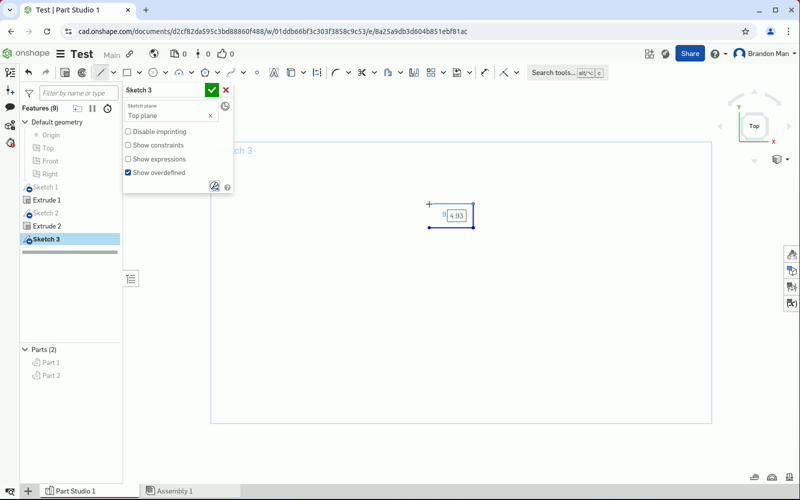
click(429, 203)
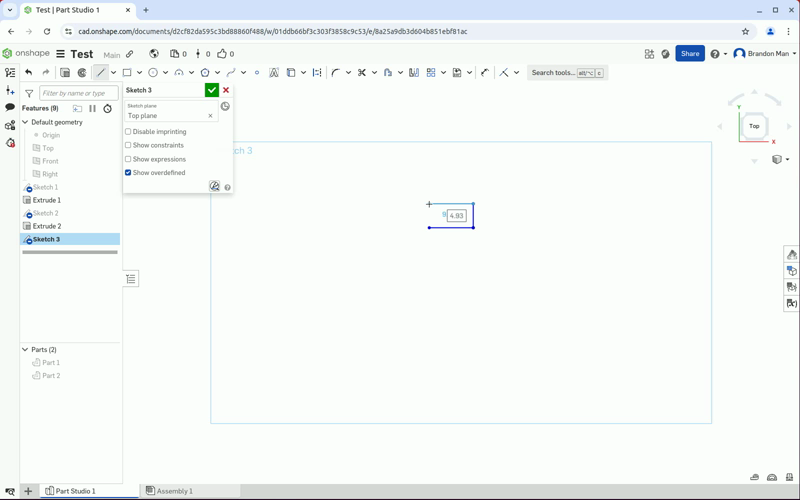
key_up(shift)
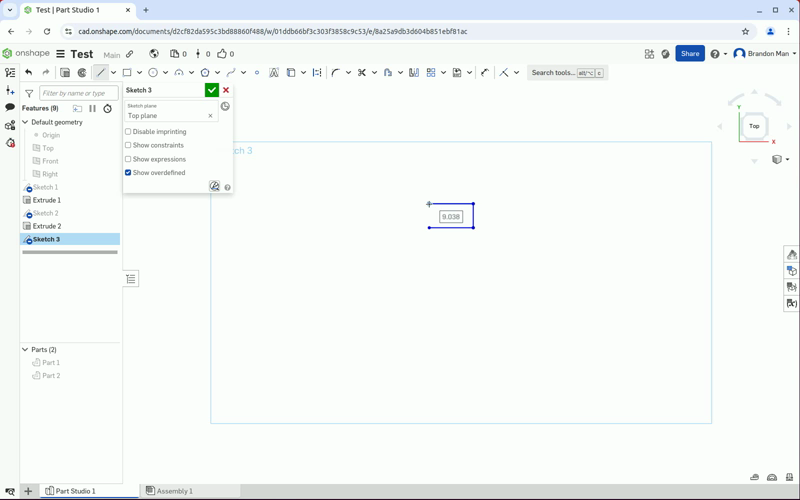
mouse_move(459, 203)
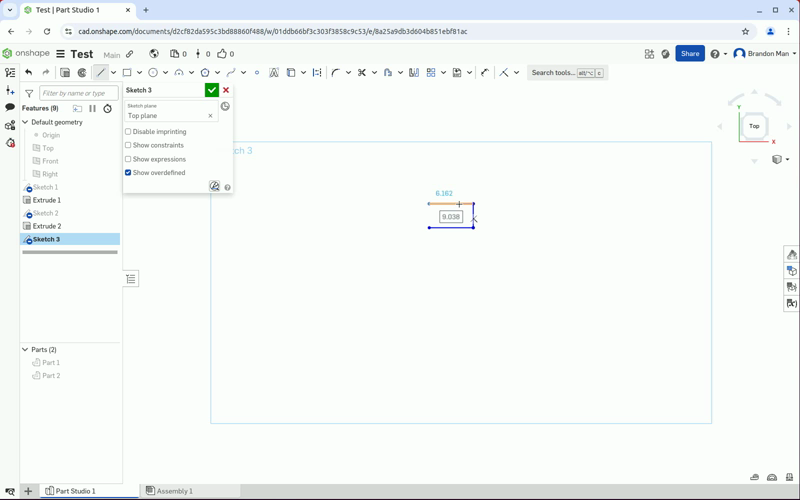
key_down(shift)
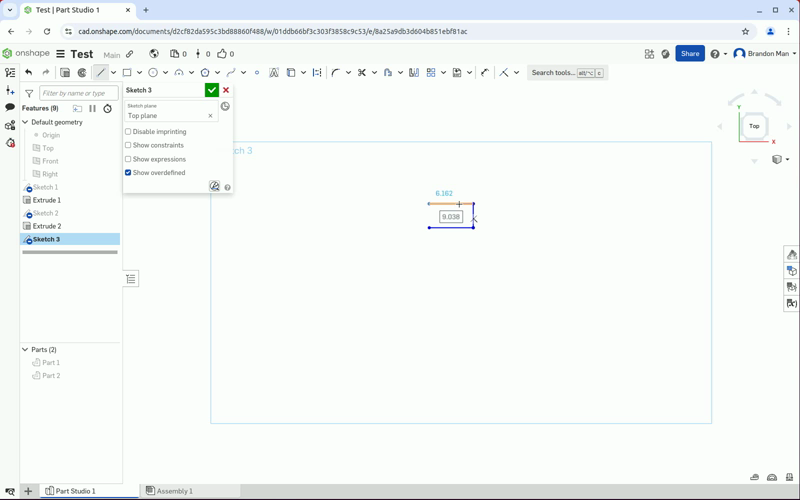
mouse_move(429, 227)
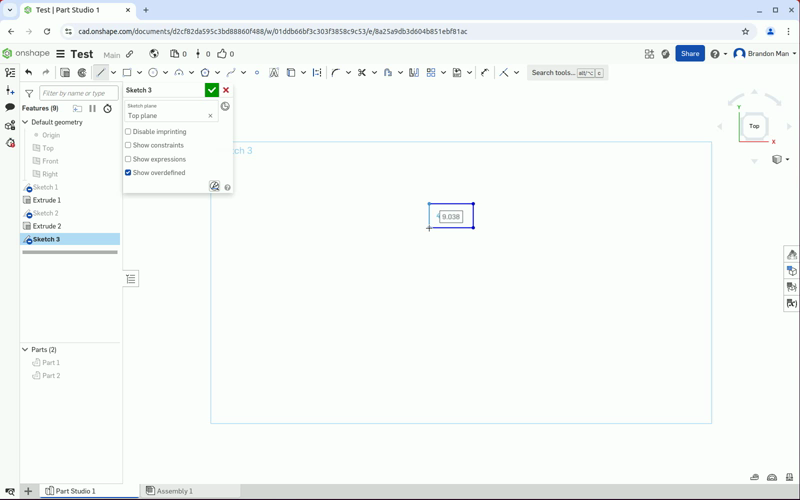
key_up(shift)
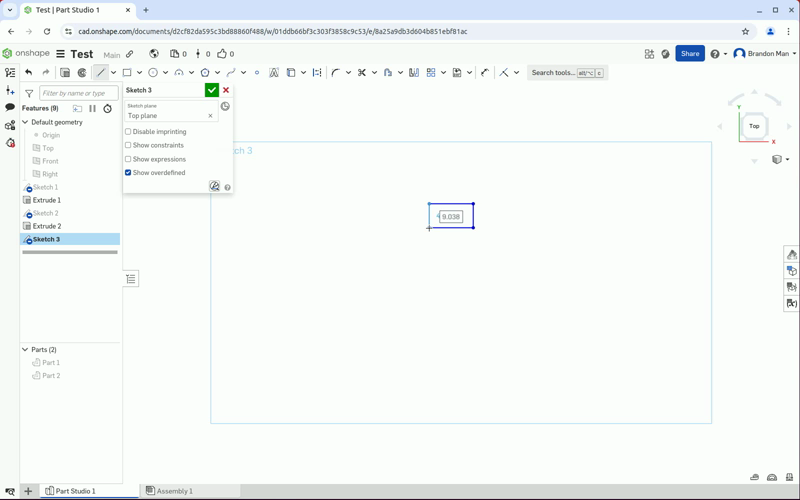
click(429, 227)
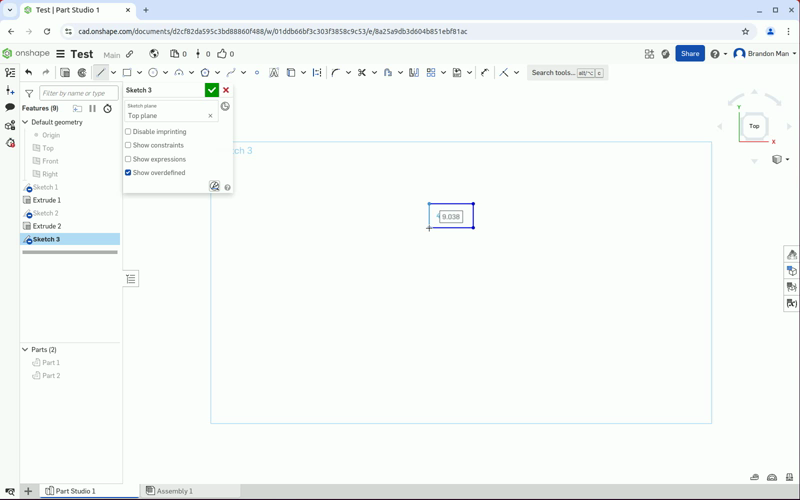
key(esc)
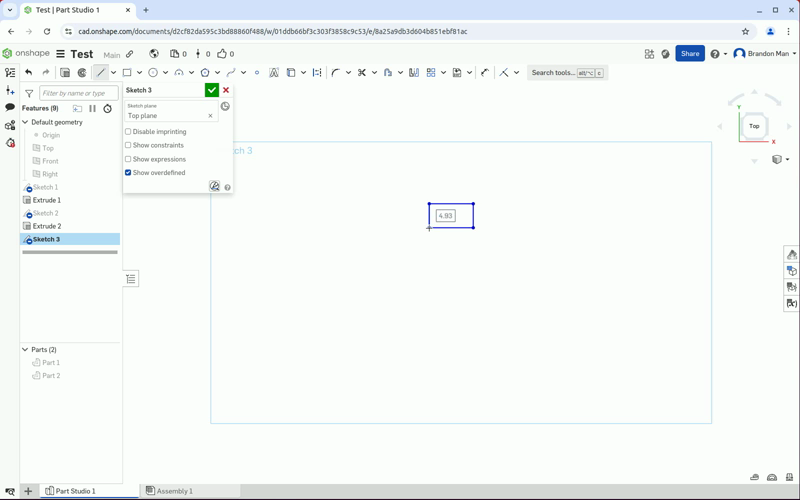
mouse_move(439, 216)
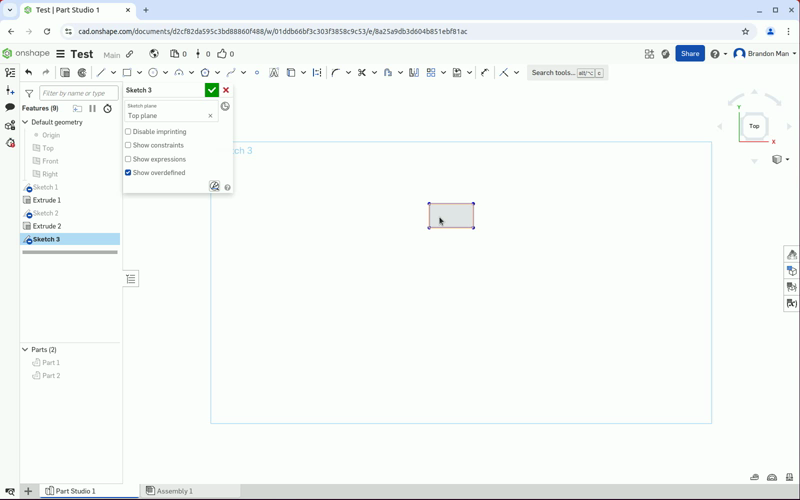
scroll(6)
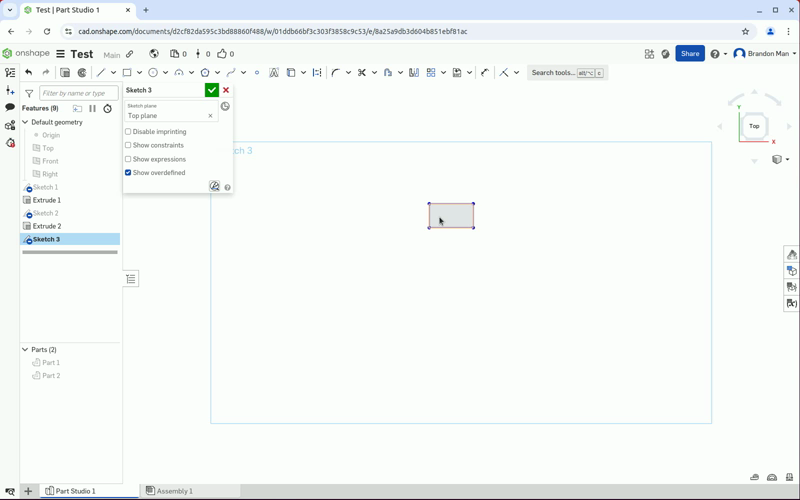
scroll(6)
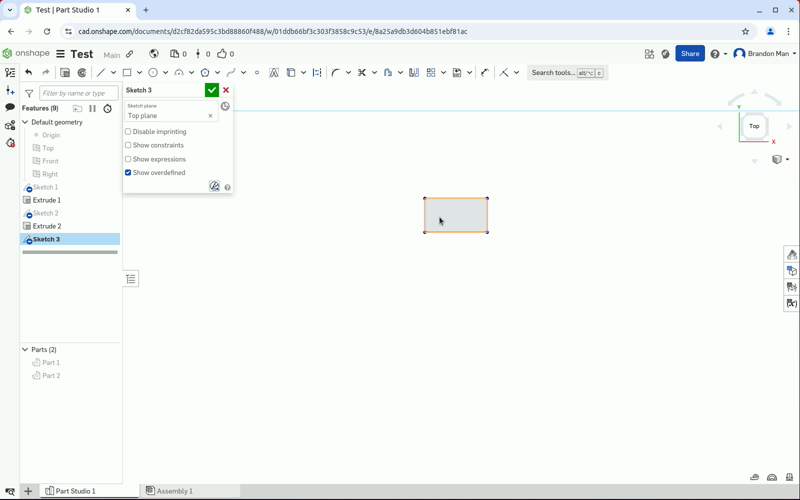
scroll(6)
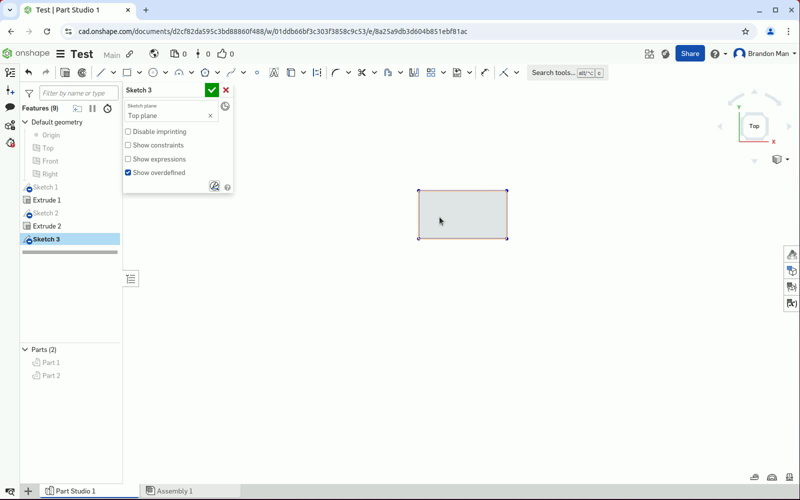
scroll(6)
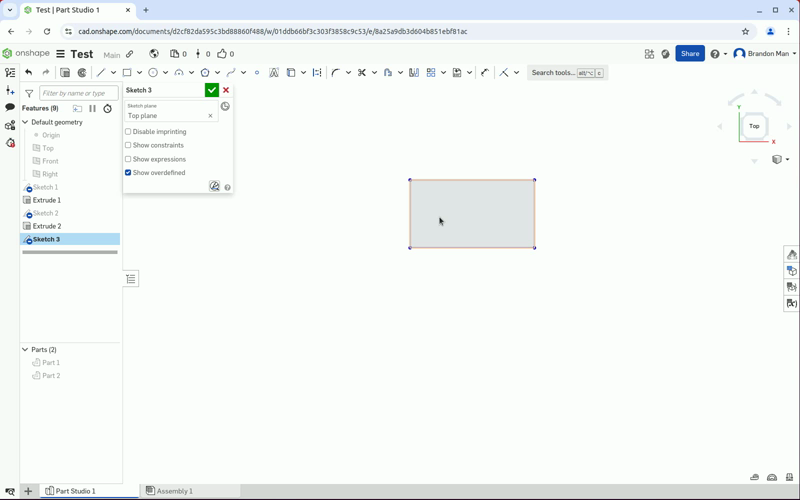
scroll(6)
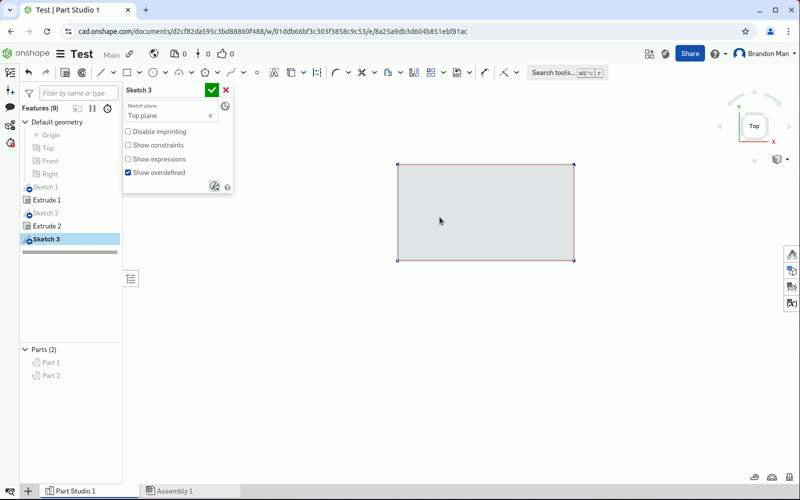
scroll(6)
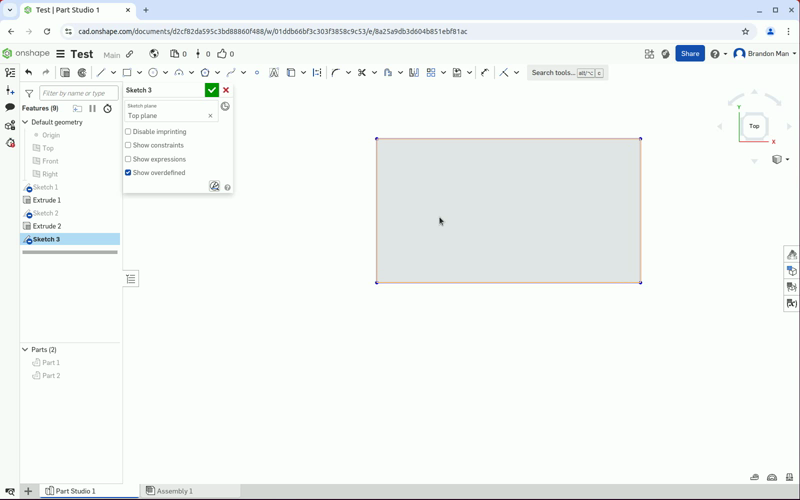
scroll(6)
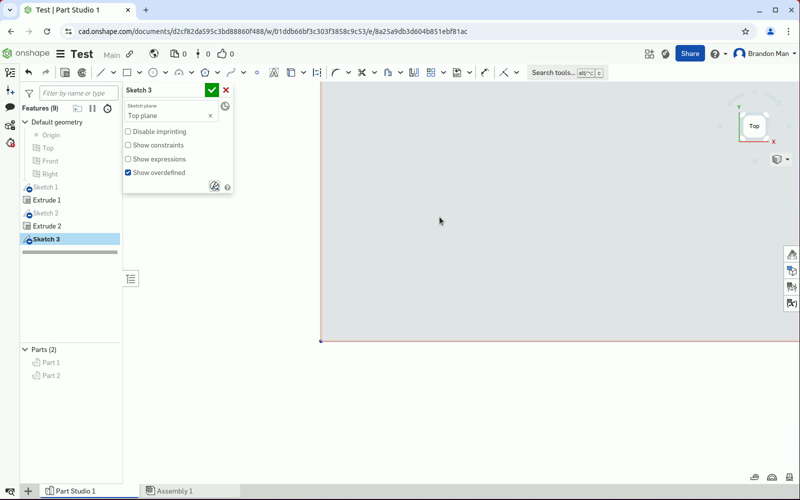
click(439, 216)
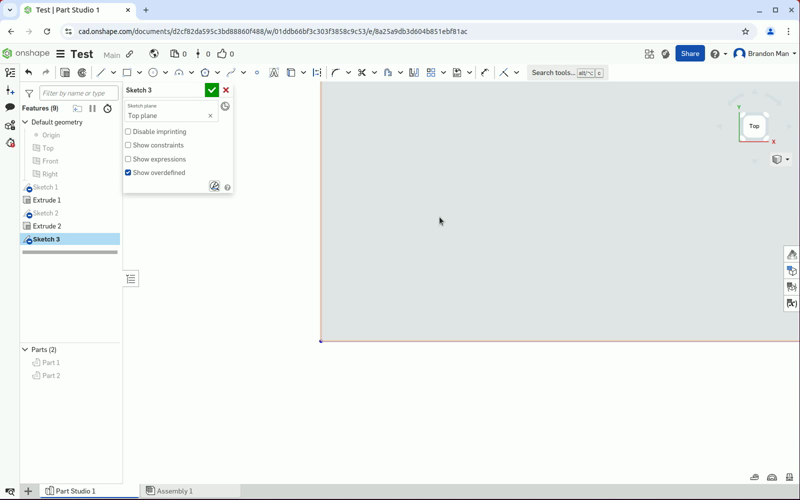
scroll(-6)
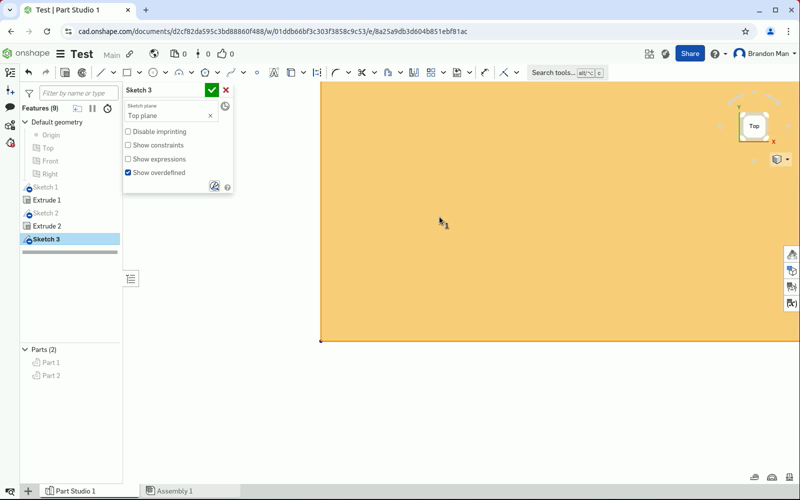
scroll(-6)
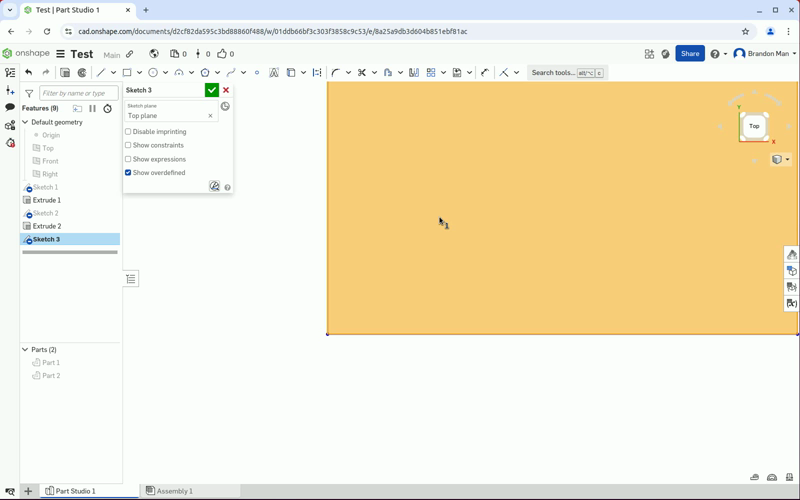
scroll(-6)
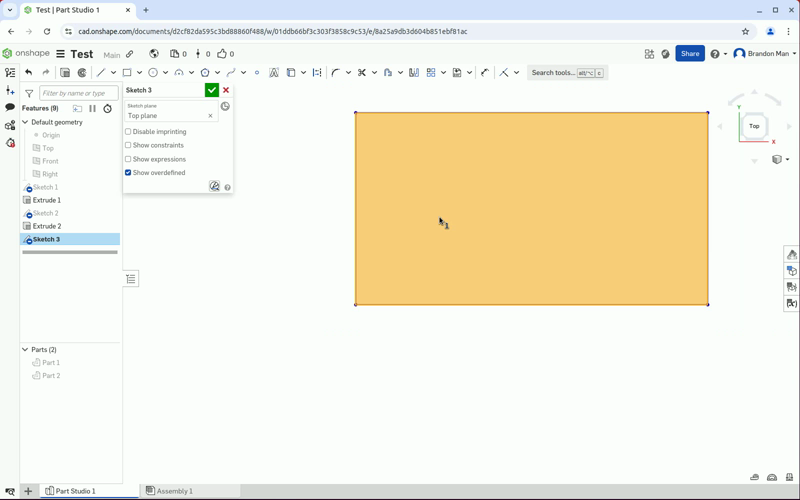
scroll(-6)
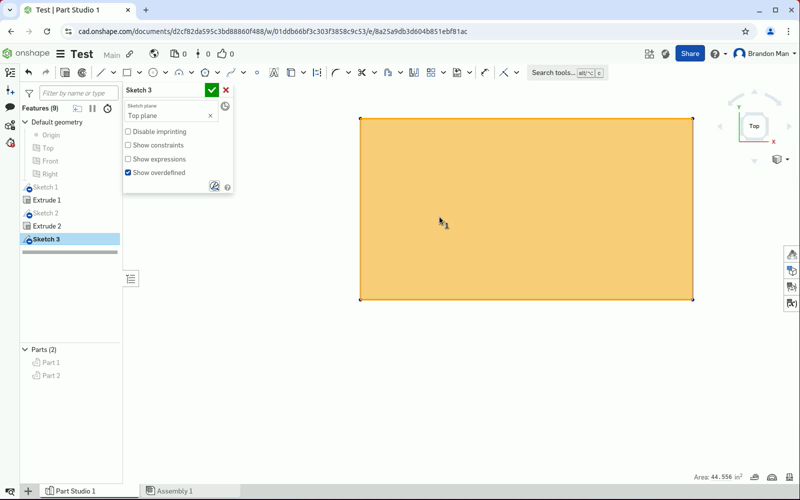
scroll(-6)
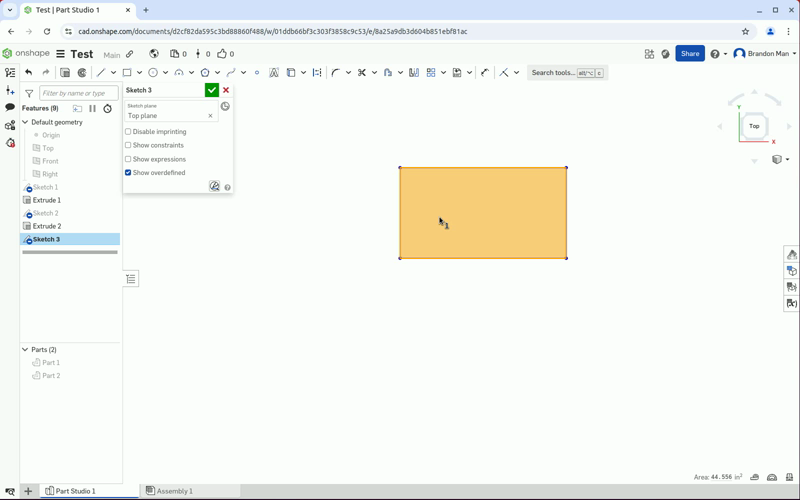
scroll(-6)
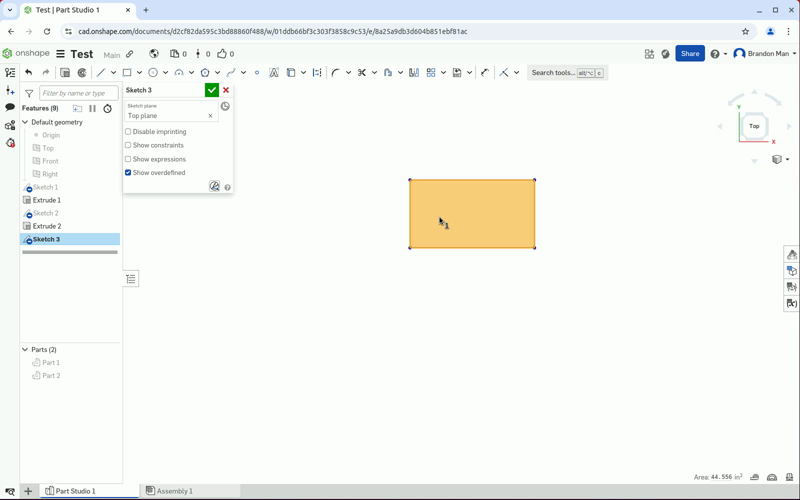
scroll(-6)
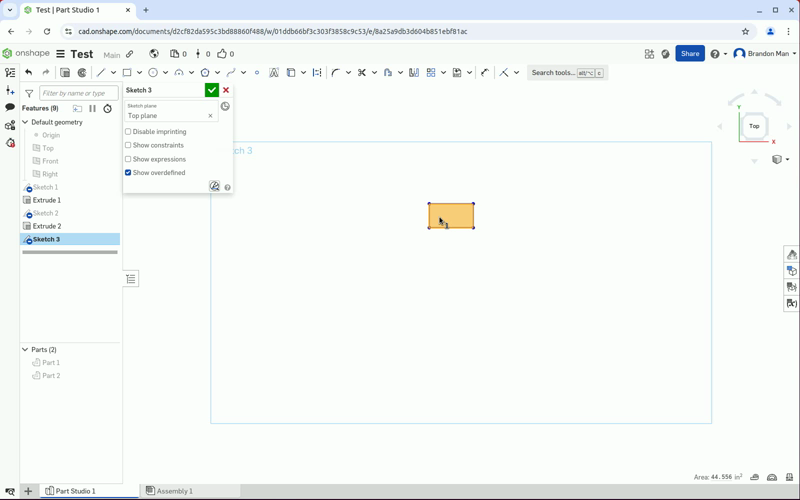
mouse_move(73, 352)
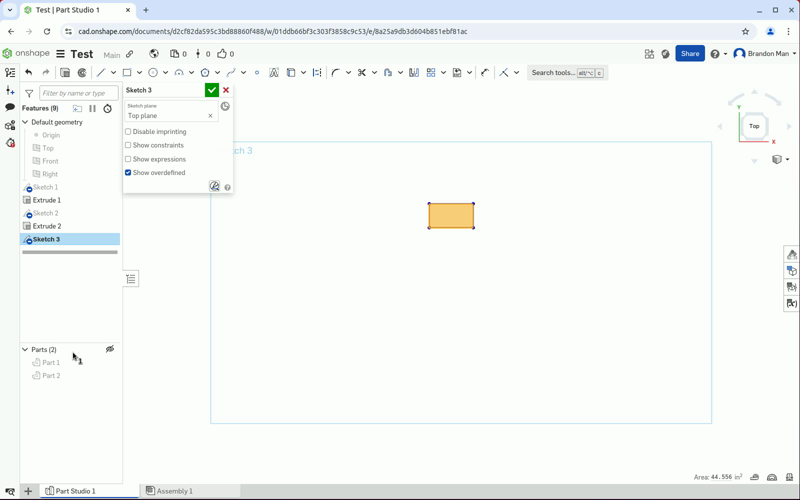
key(shift+y)
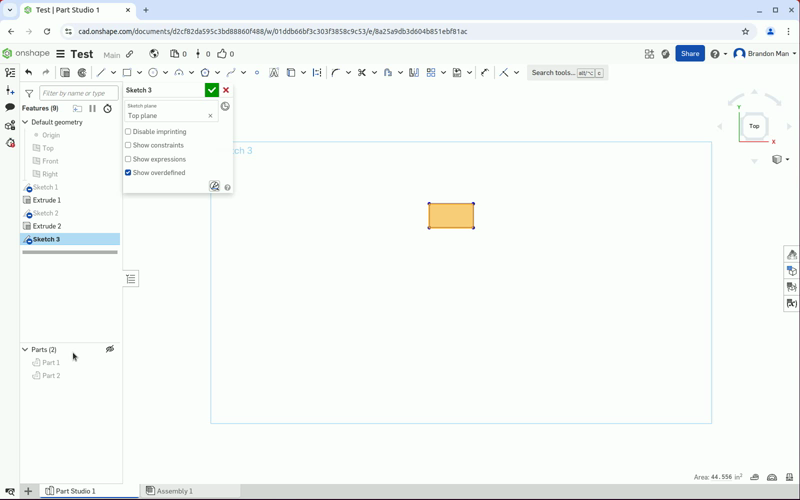
key(shift+e)
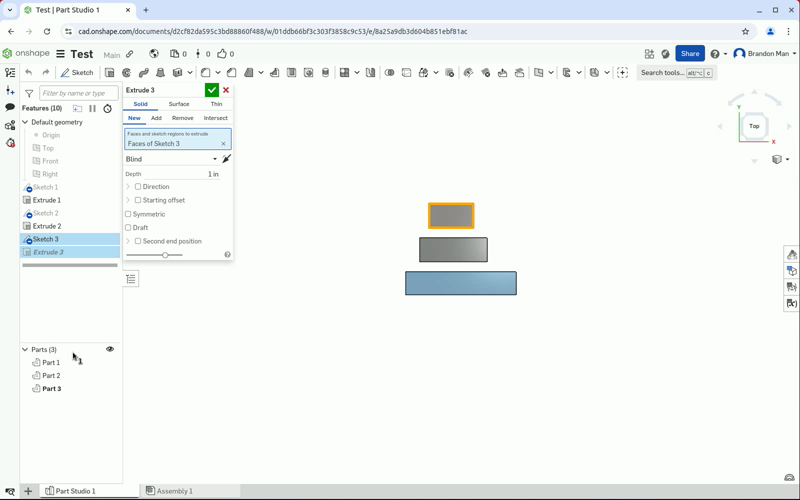
mouse_move(143, 106)
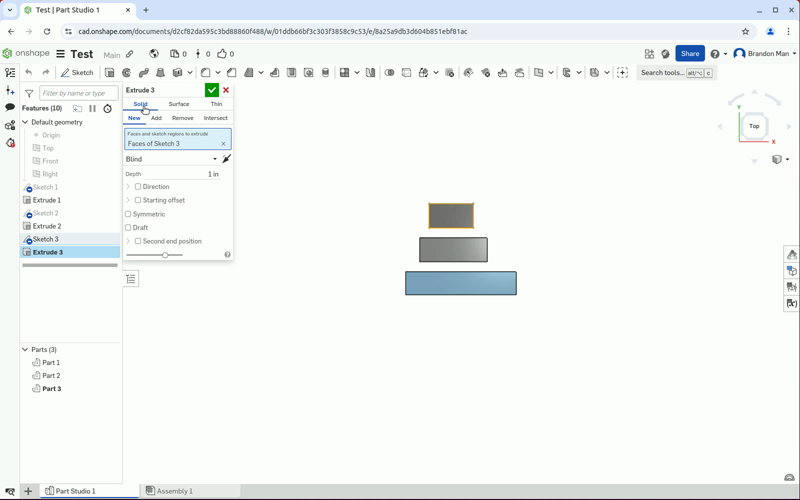
click(143, 106)
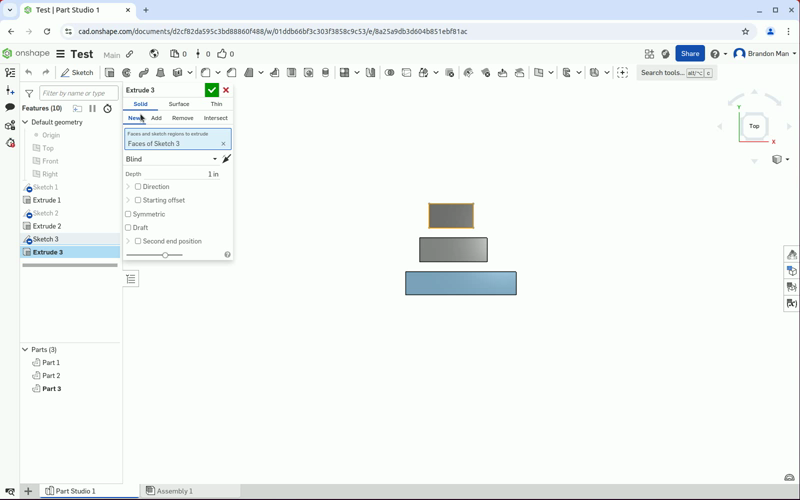
mouse_move(137, 120)
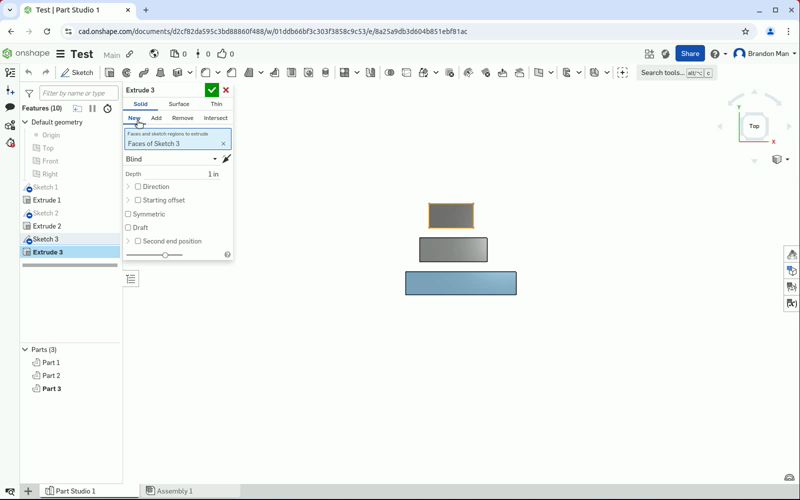
click(137, 120)
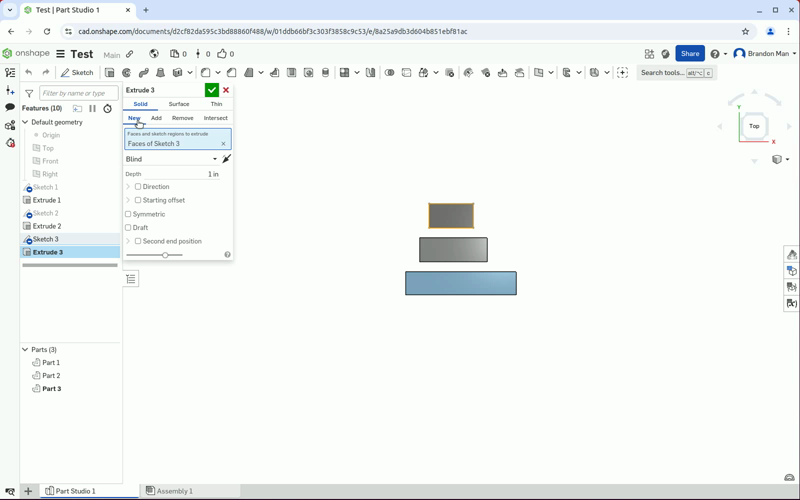
key(tab, 4)
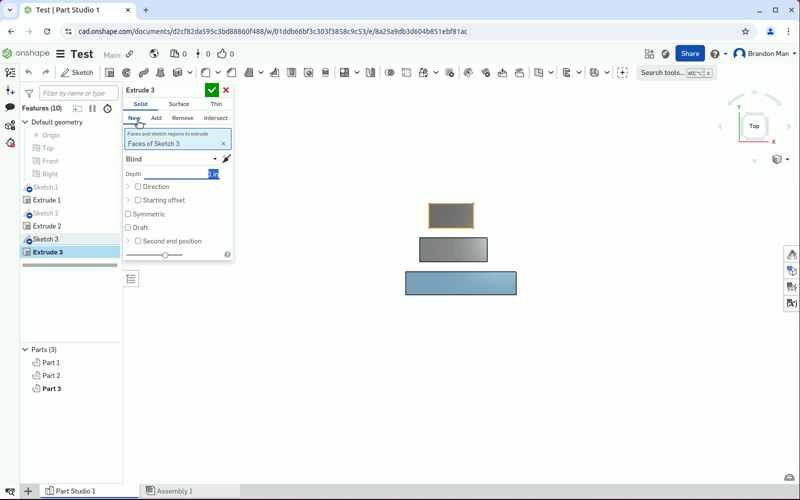
text(0.722)
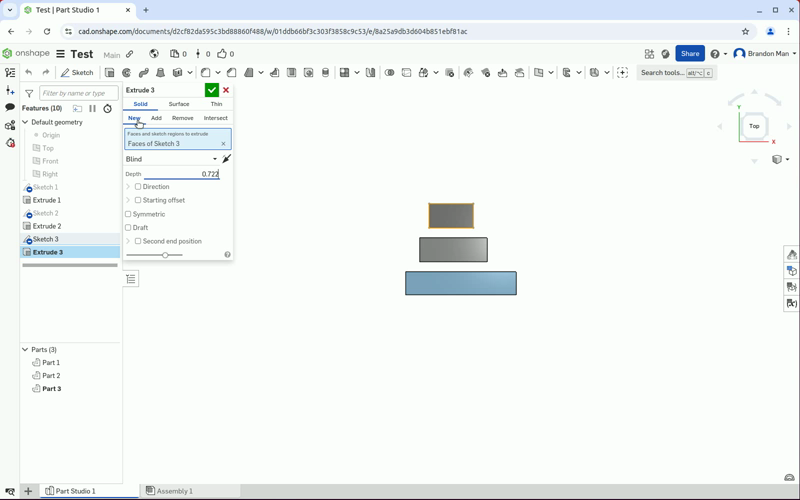
key(enter)
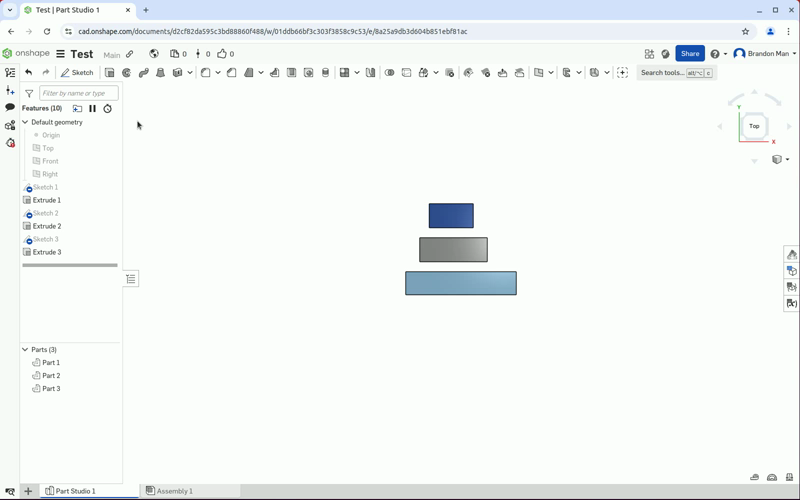
key(shift+h)
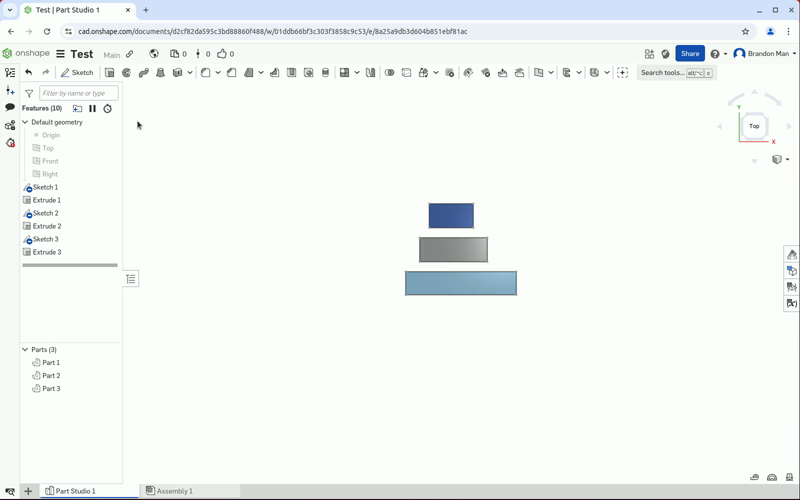
key(shift+h)
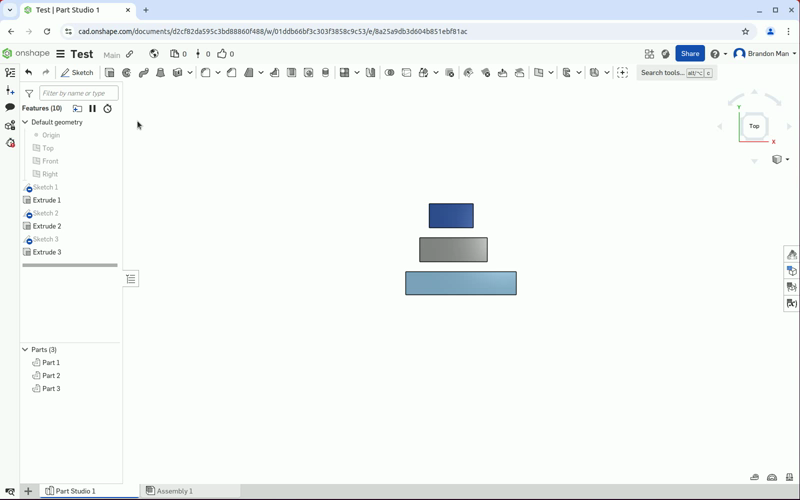
mouse_move(73, 189)
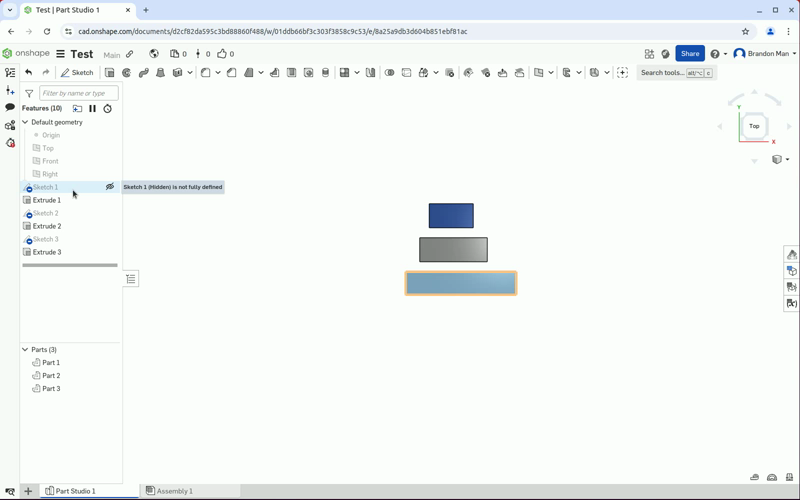
click(73, 189)
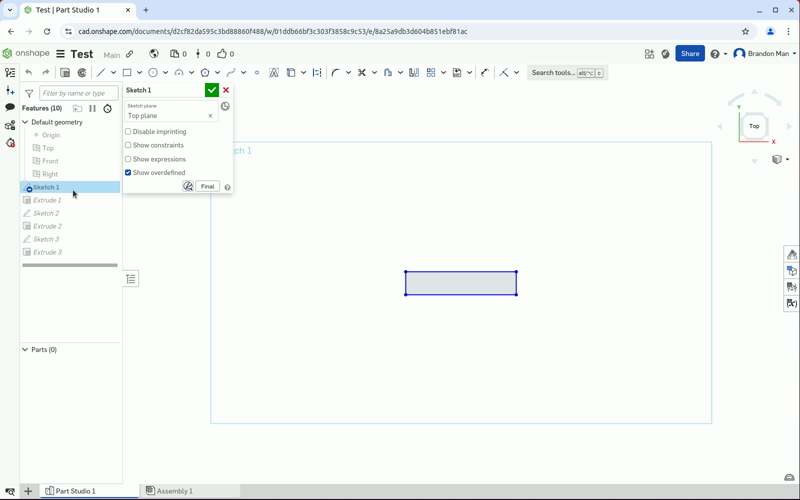
mouse_move(229, 92)
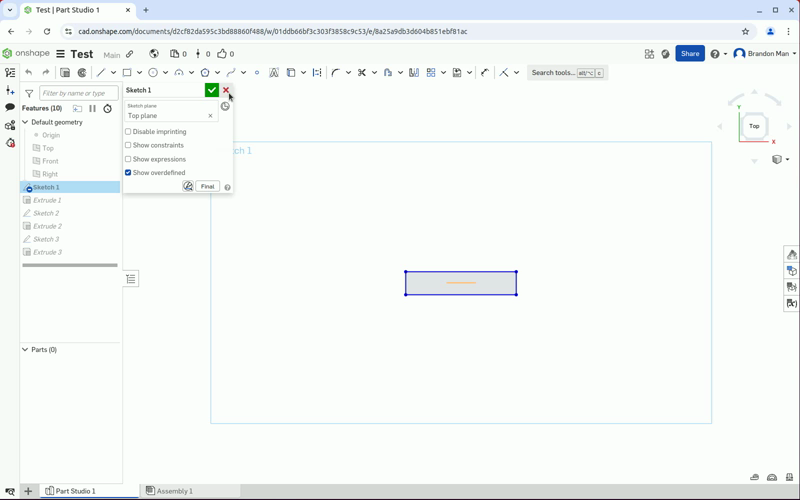
click(229, 92)
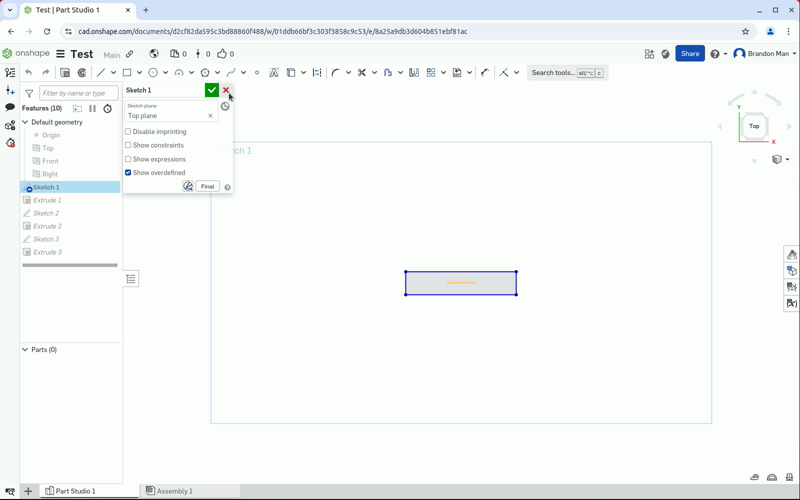
key(shift+s)
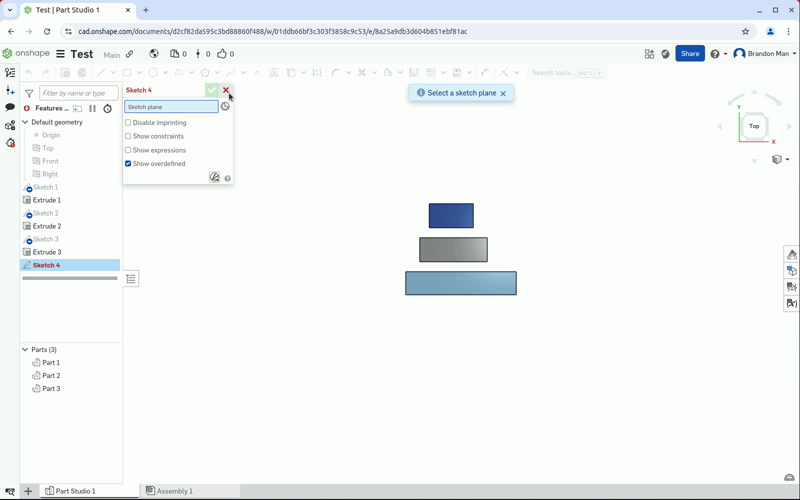
mouse_move(73, 150)
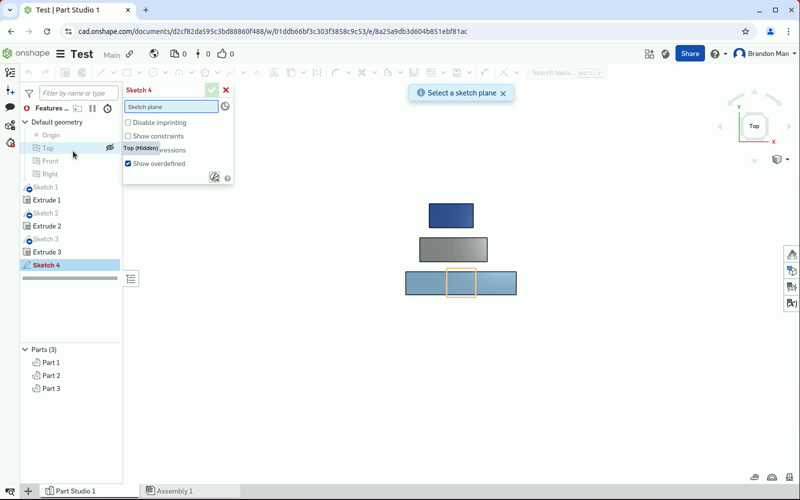
click(73, 150)
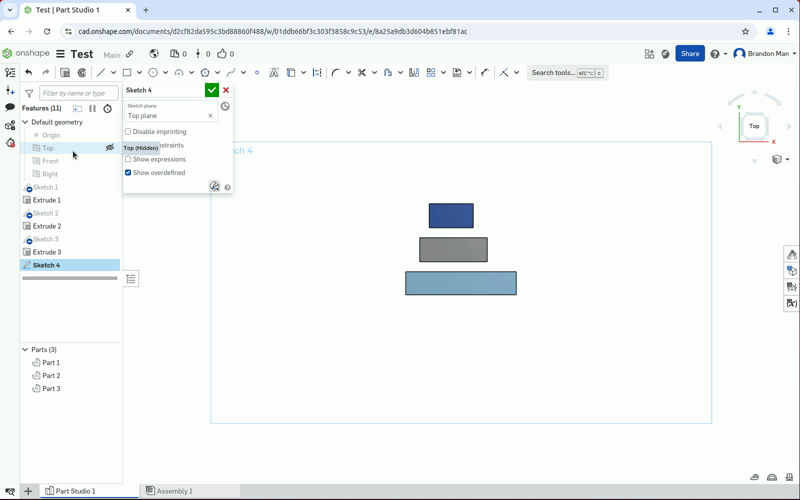
mouse_move(73, 352)
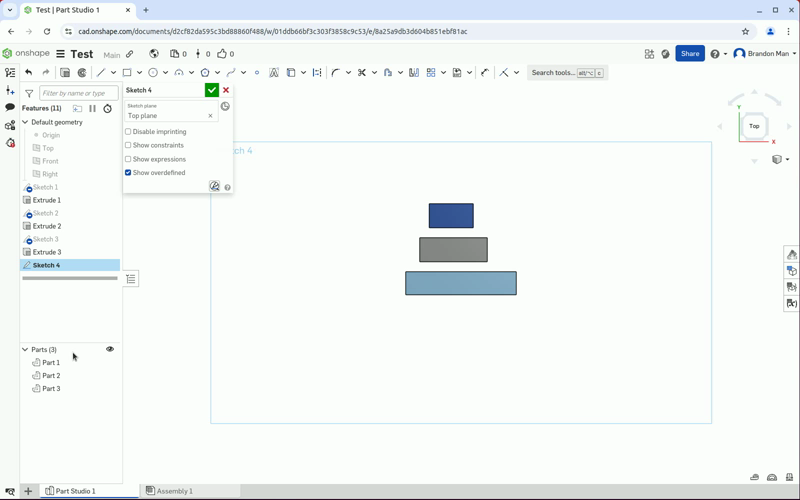
key(y)
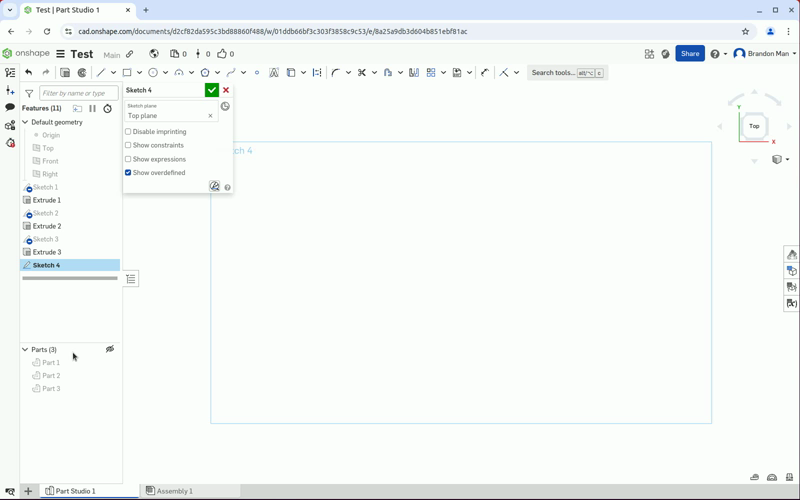
key(l)
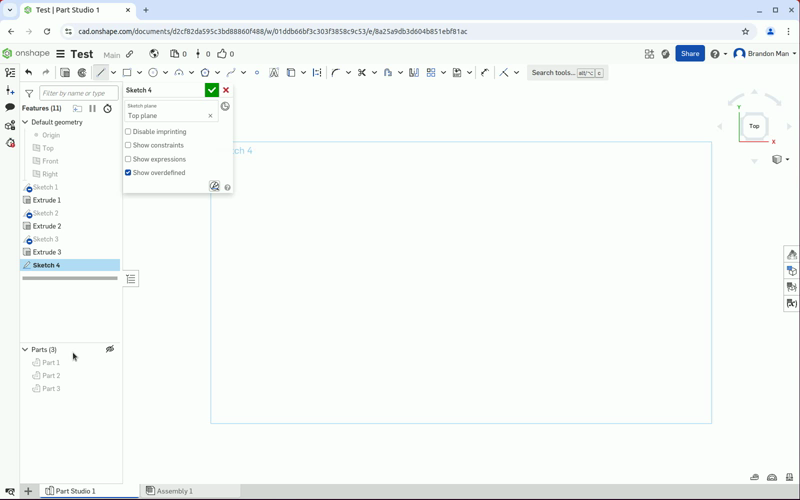
key_down(shift)
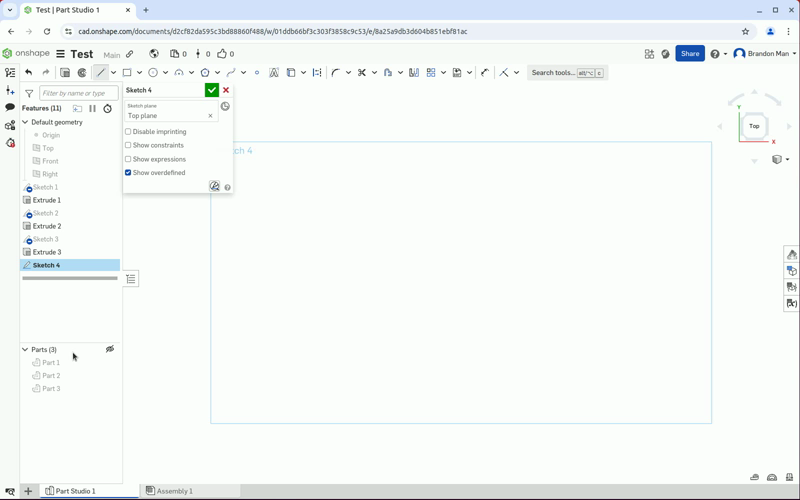
mouse_move(431, 193)
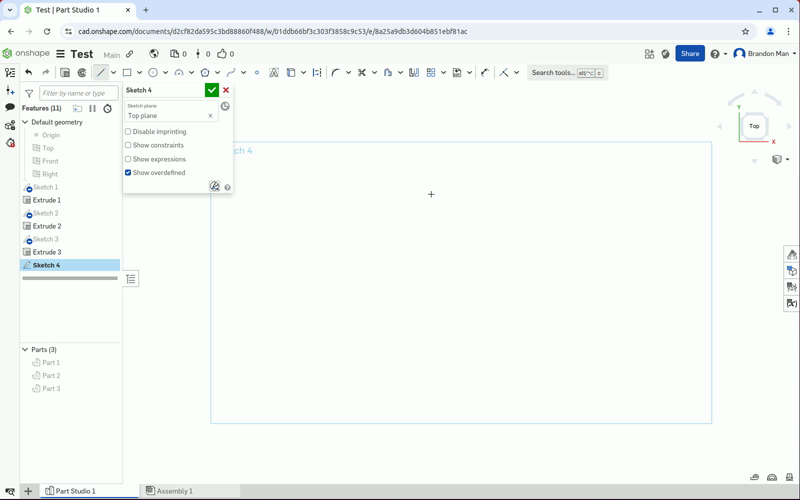
click(431, 193)
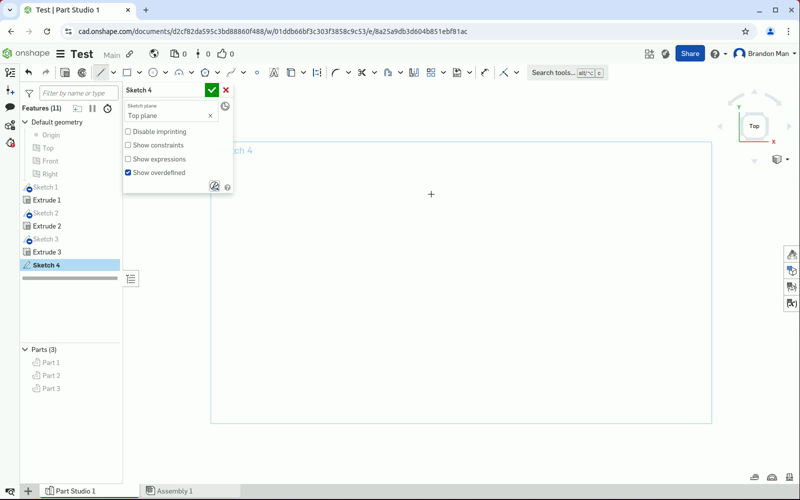
key_up(shift)
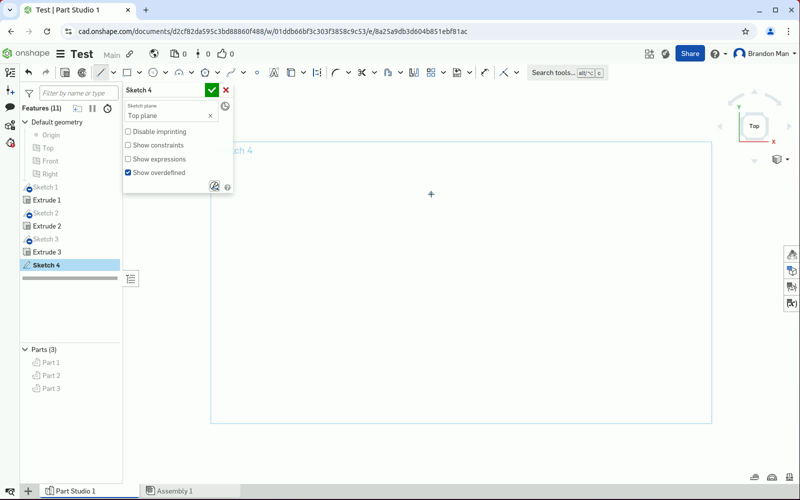
key_down(shift)
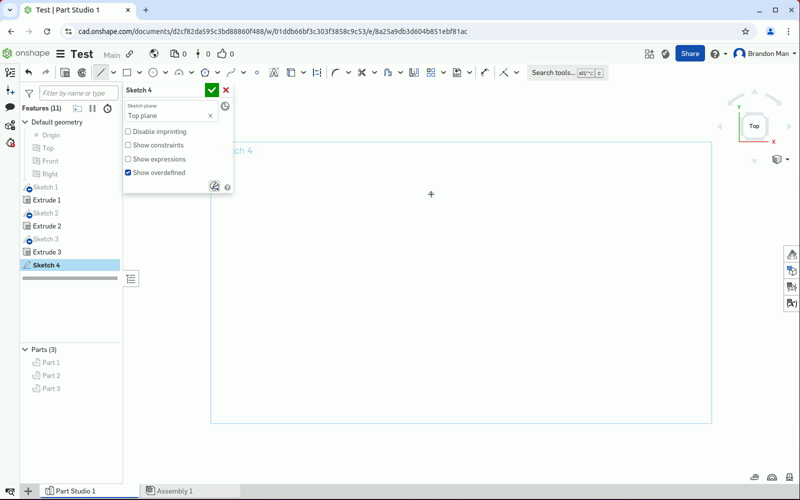
mouse_move(461, 193)
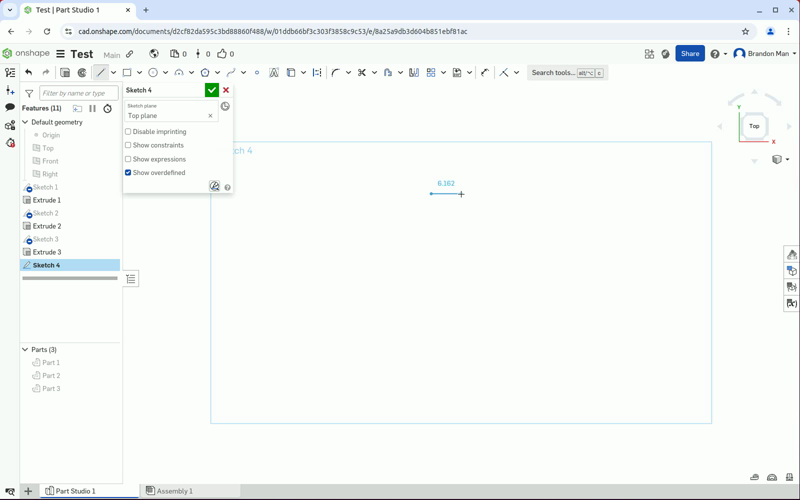
mouse_move(467, 193)
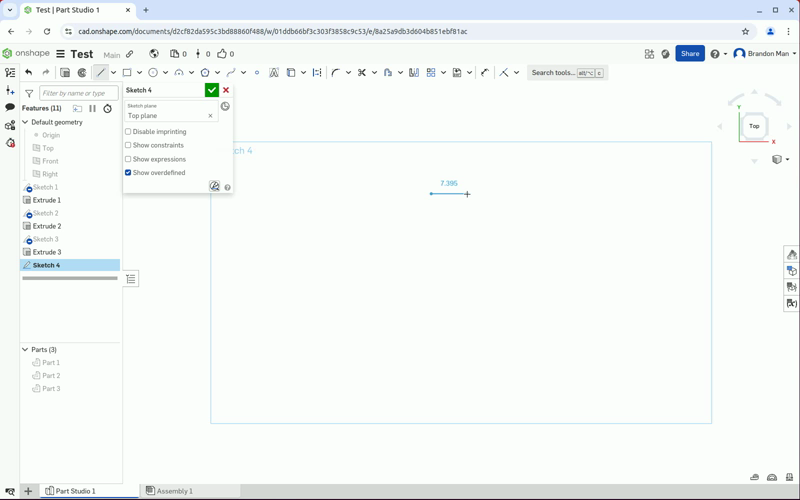
click(467, 193)
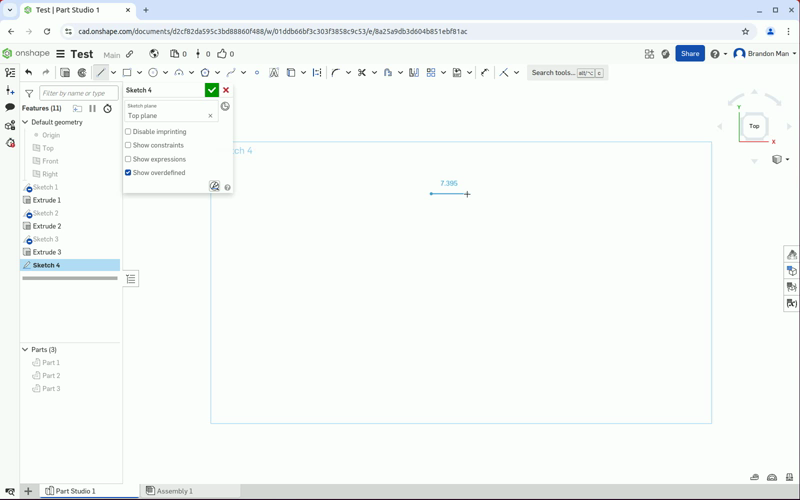
key_up(shift)
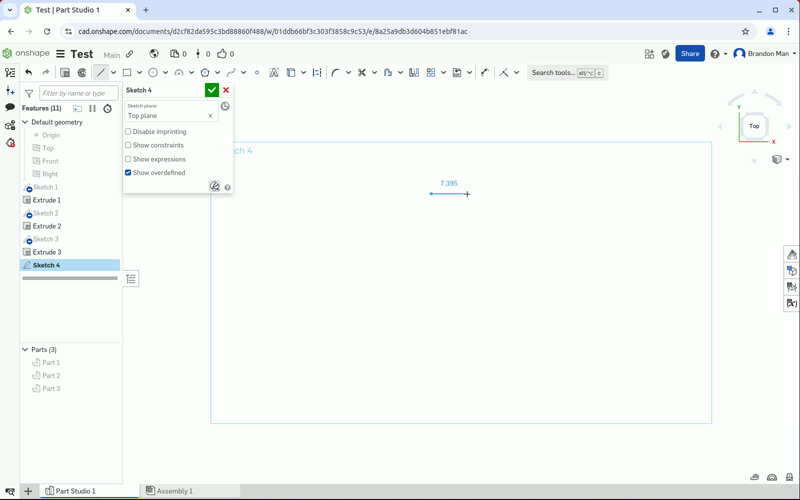
key_down(shift)
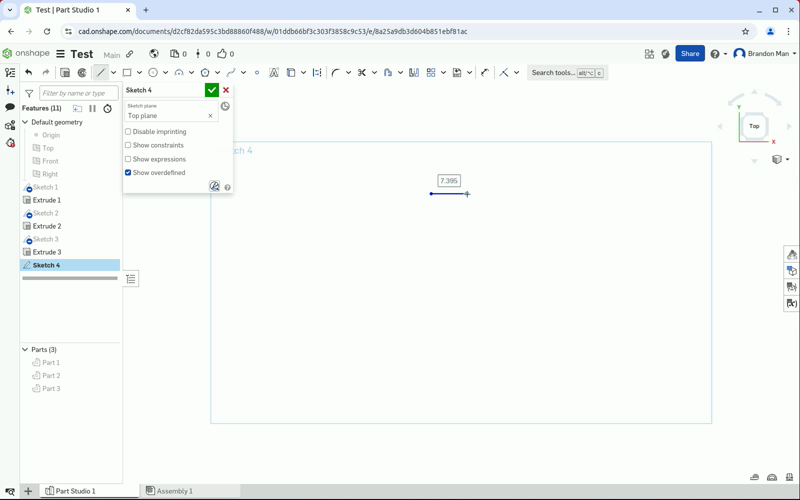
mouse_move(497, 193)
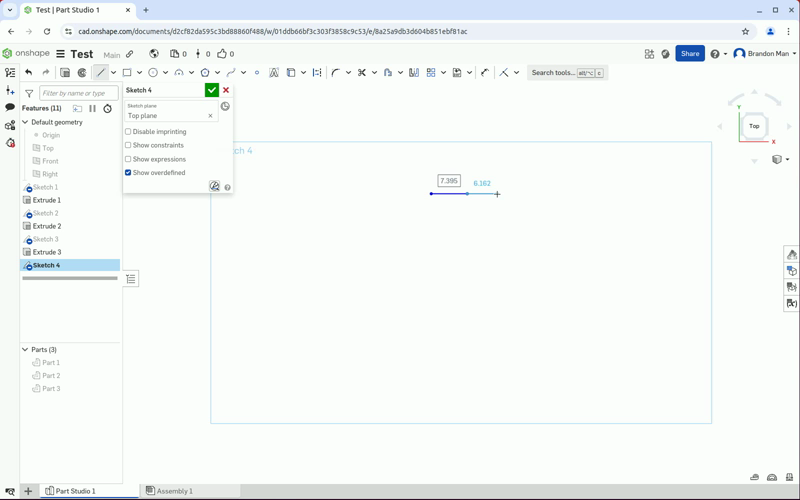
mouse_move(467, 170)
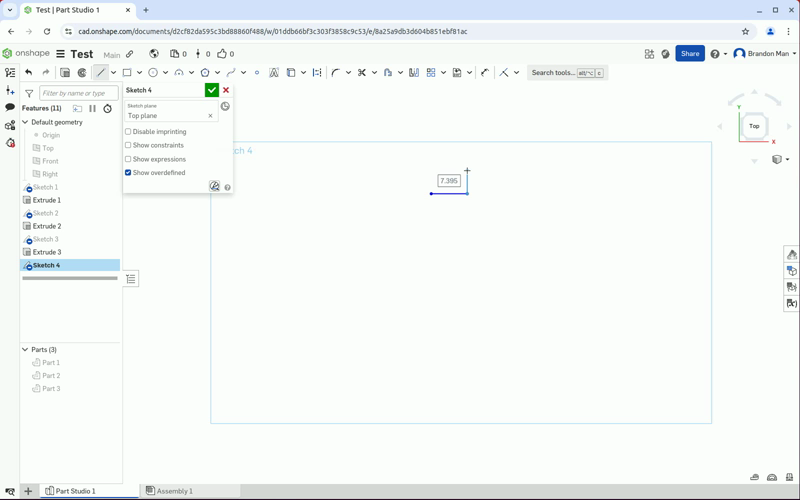
click(467, 170)
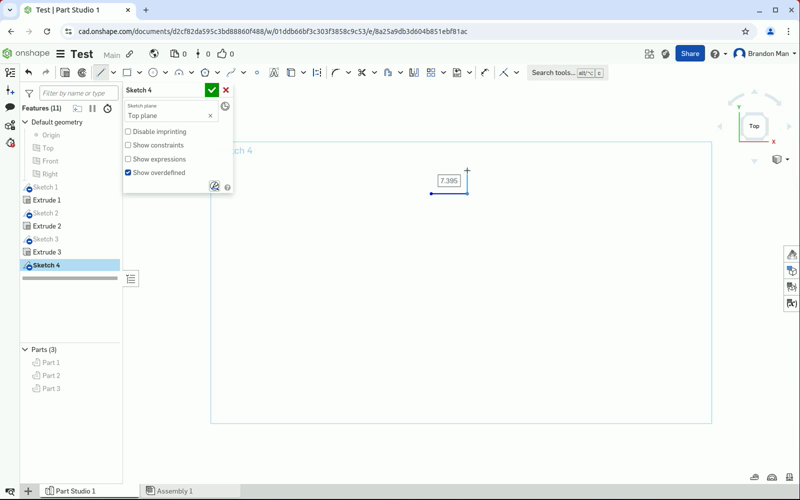
key_up(shift)
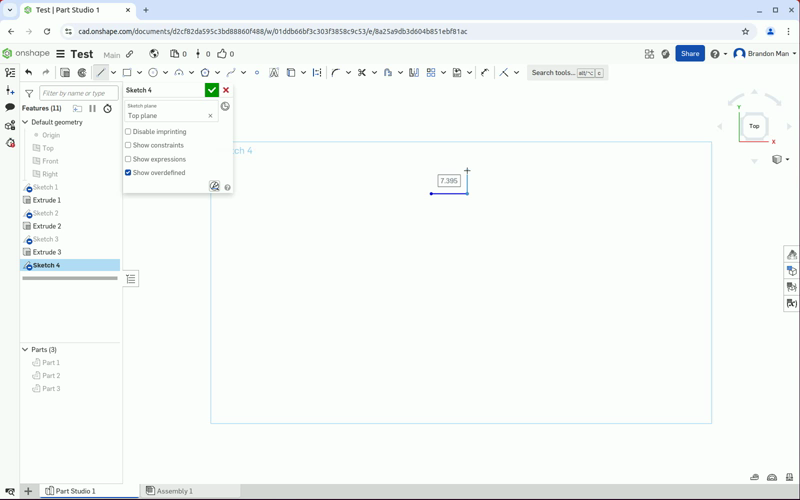
key_down(shift)
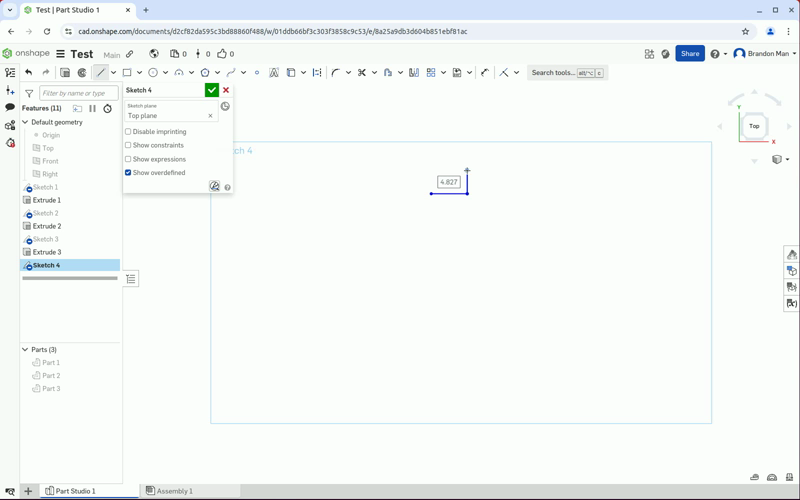
mouse_move(497, 170)
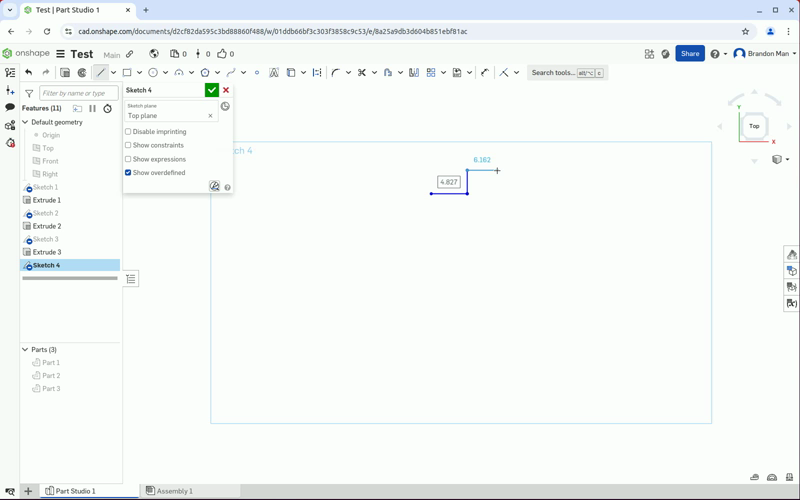
mouse_move(431, 170)
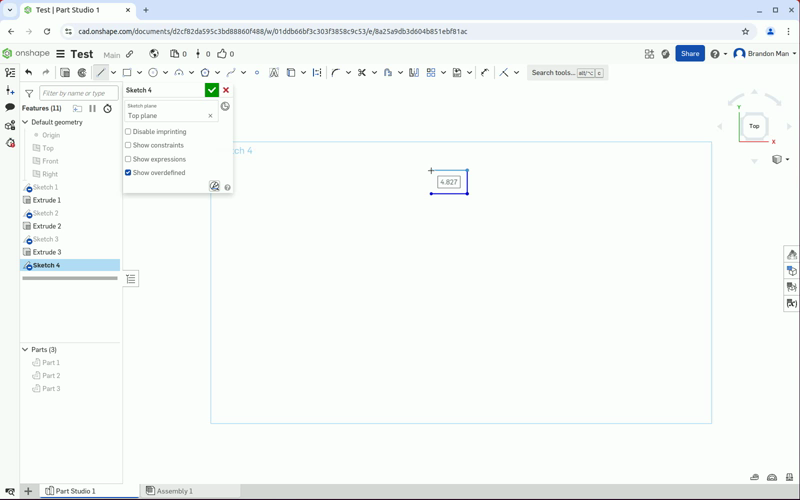
click(431, 170)
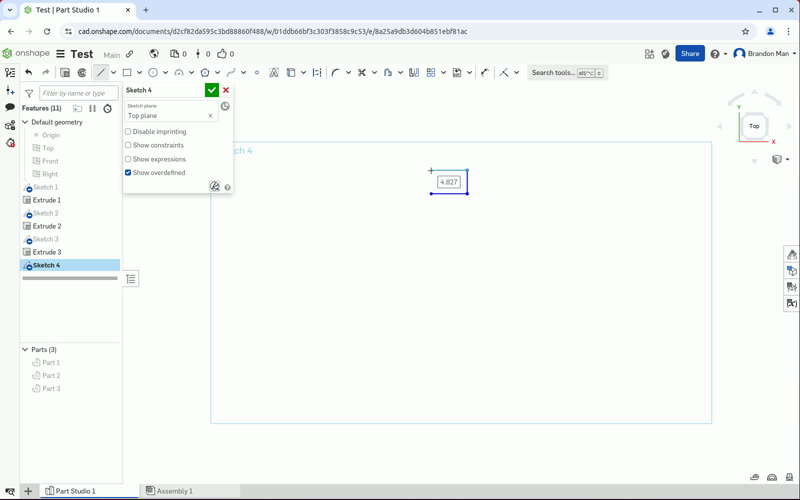
key_up(shift)
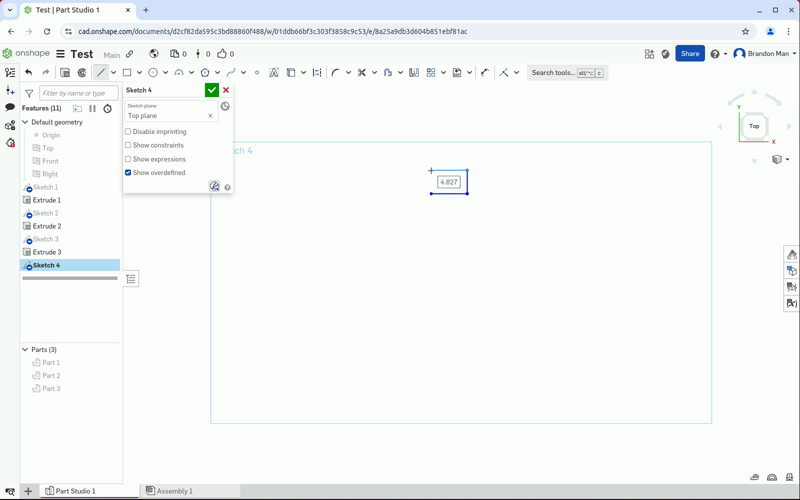
mouse_move(461, 170)
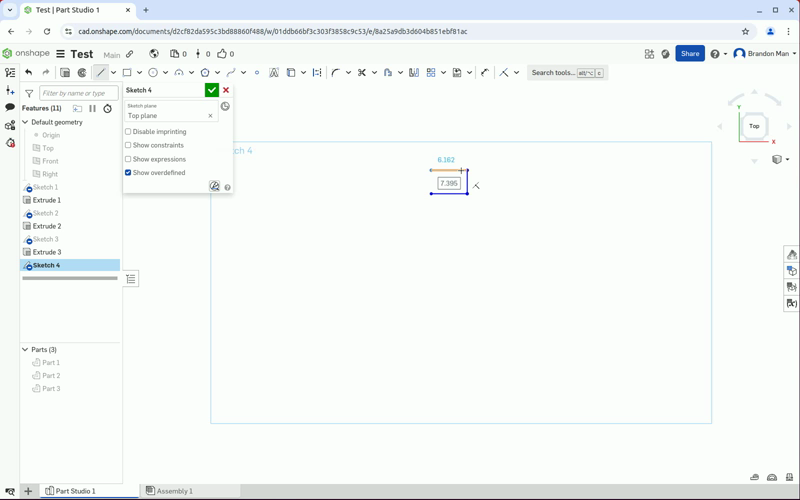
key_down(shift)
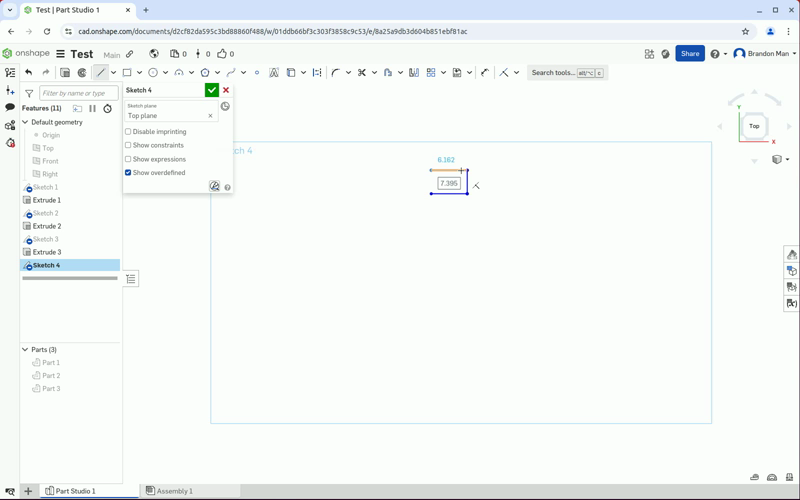
mouse_move(431, 193)
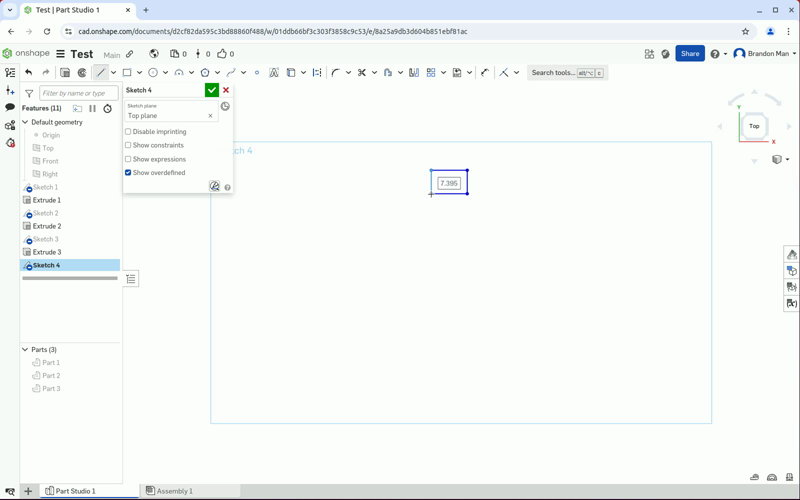
key_up(shift)
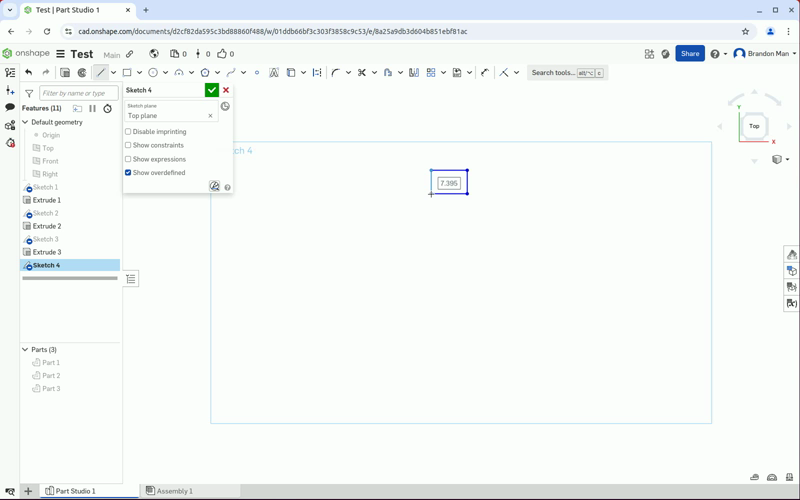
click(431, 193)
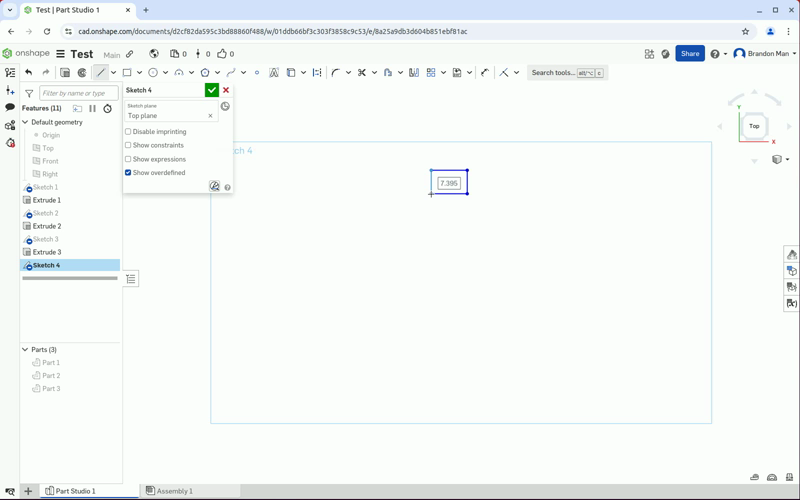
key(esc)
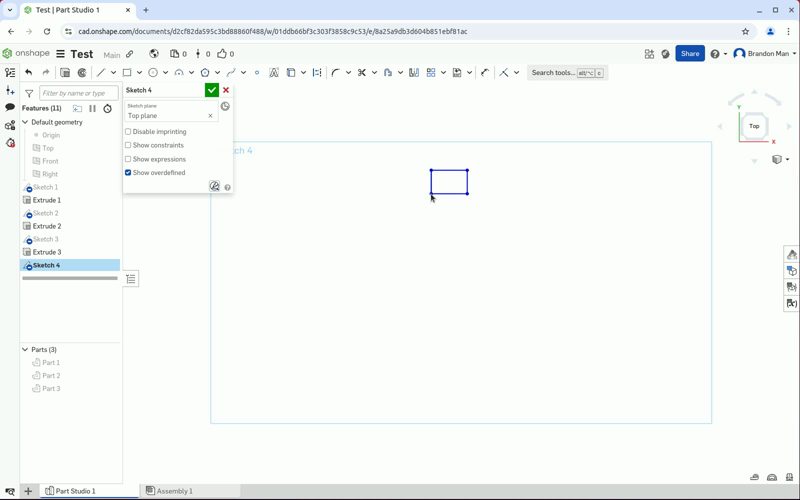
mouse_move(440, 192)
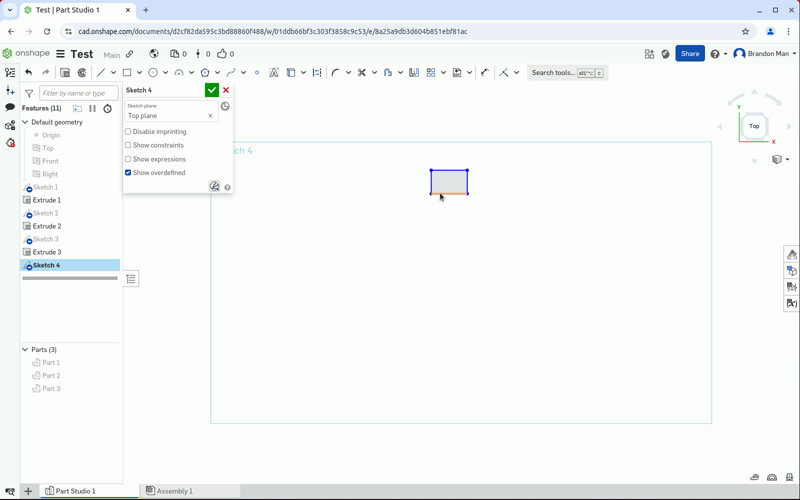
scroll(6)
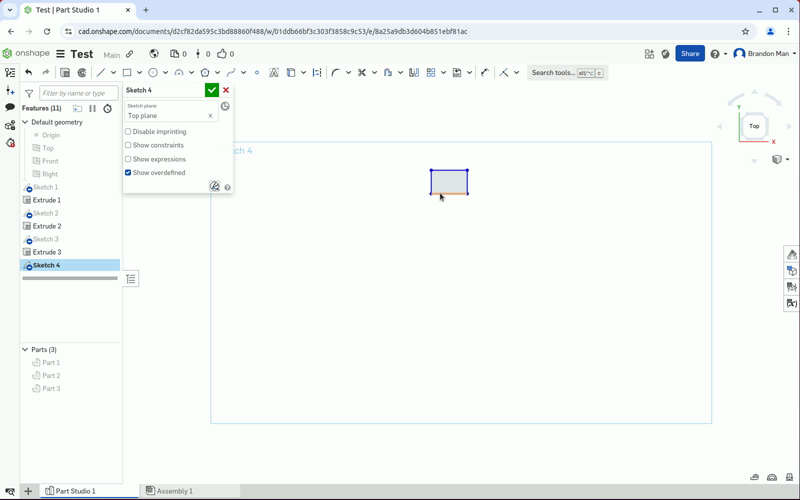
scroll(6)
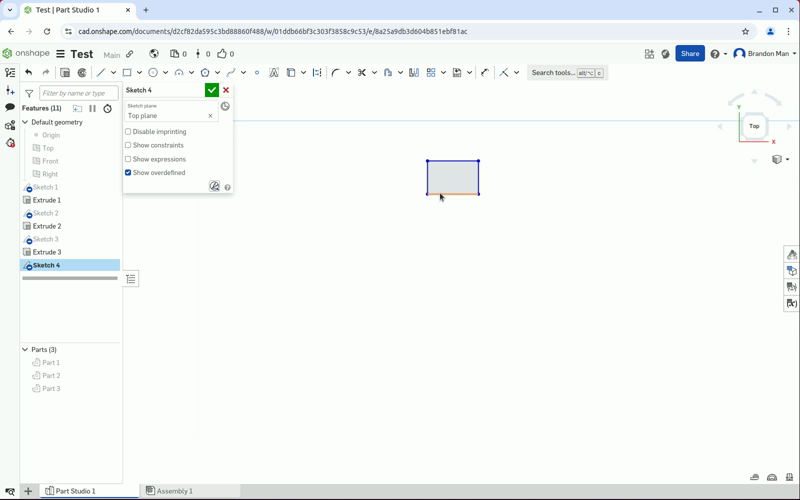
scroll(6)
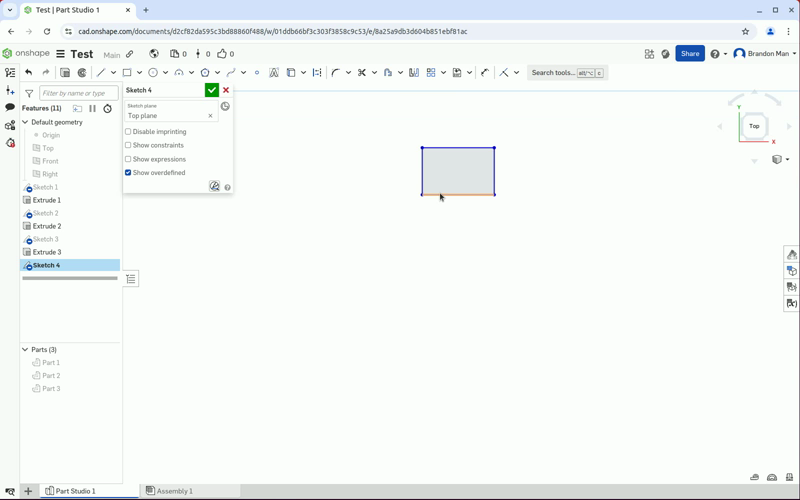
scroll(6)
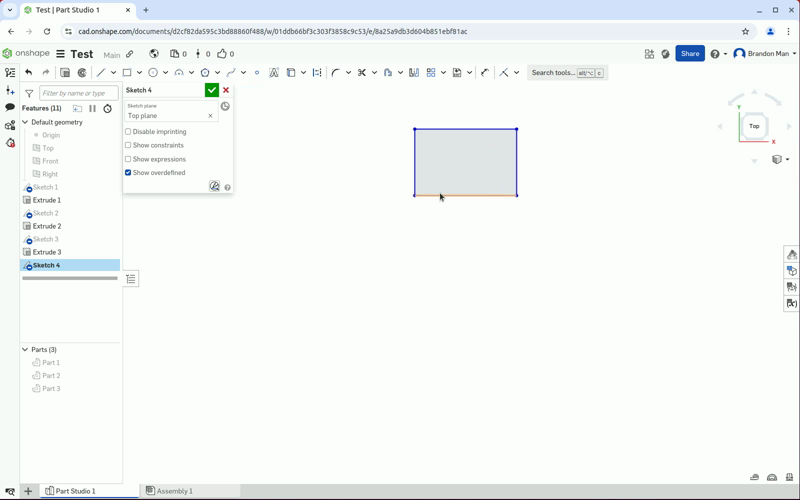
scroll(6)
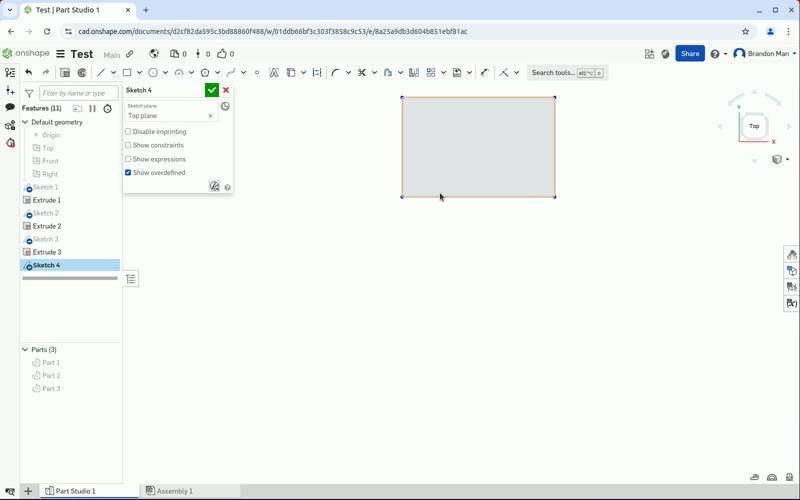
scroll(6)
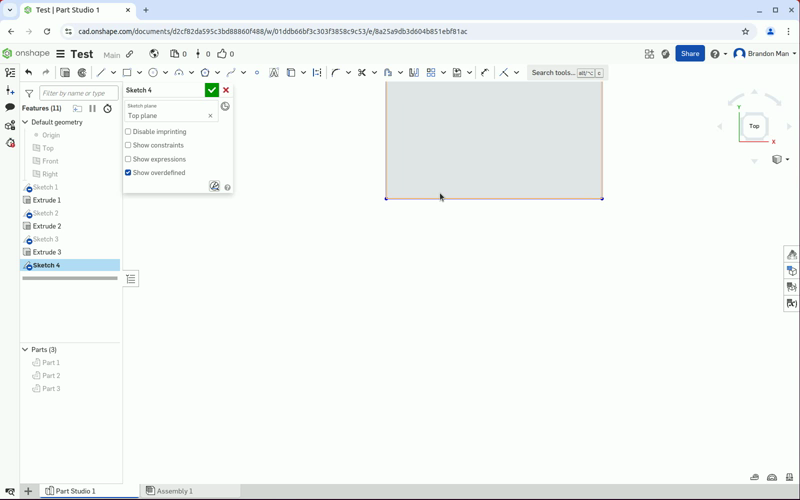
scroll(6)
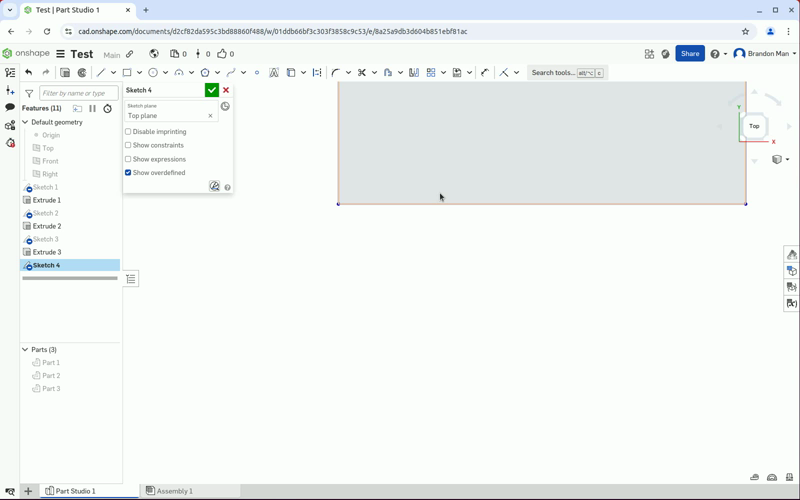
click(440, 192)
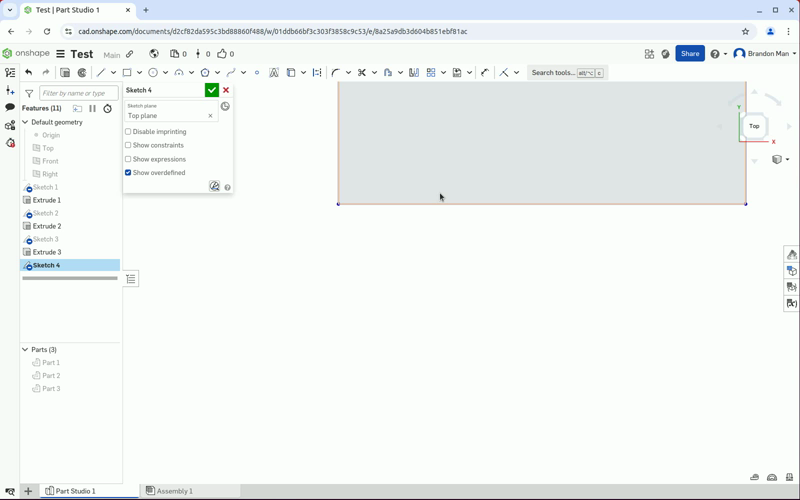
scroll(-6)
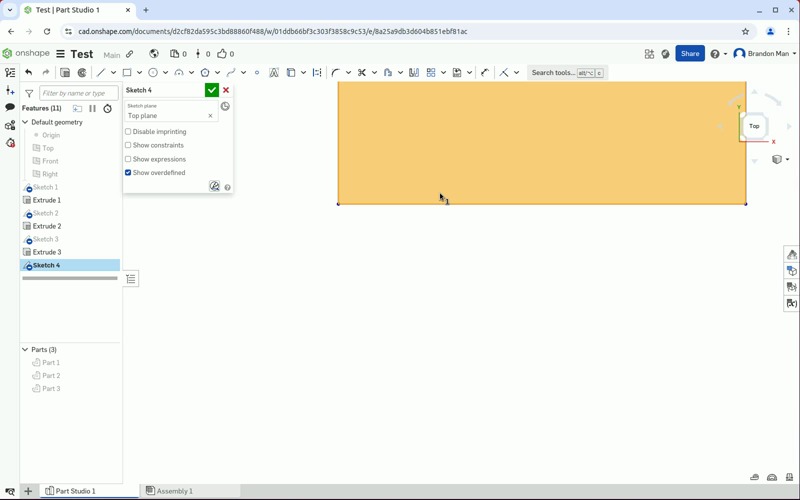
scroll(-6)
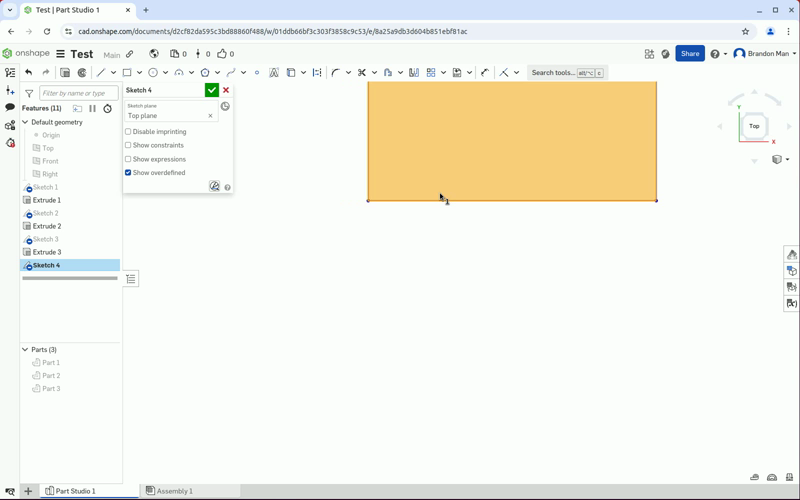
scroll(-6)
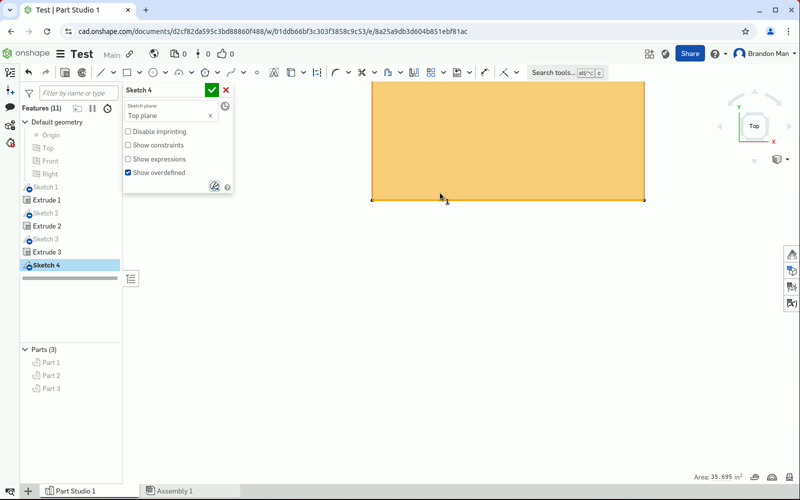
scroll(-6)
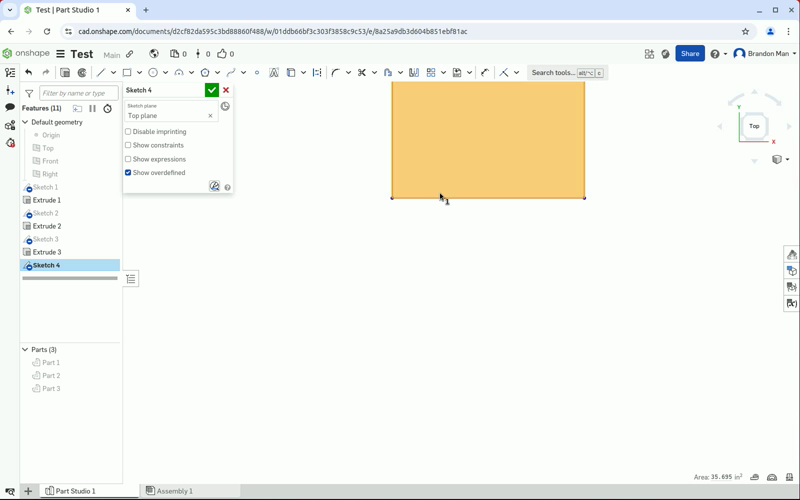
scroll(-6)
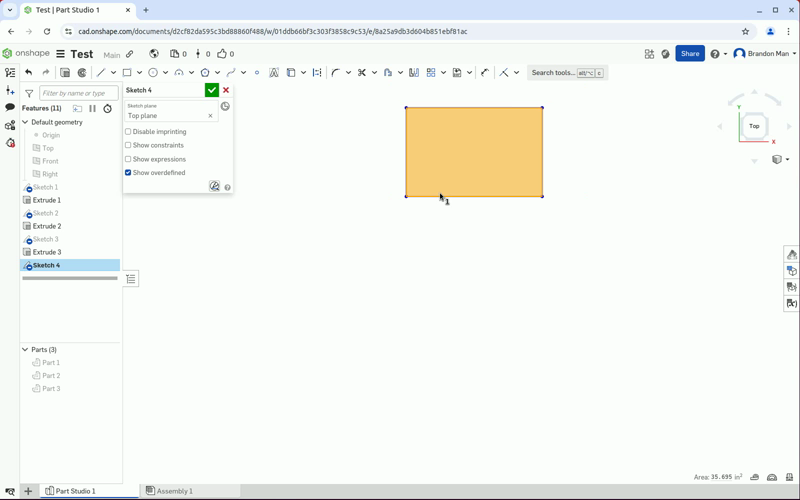
scroll(-6)
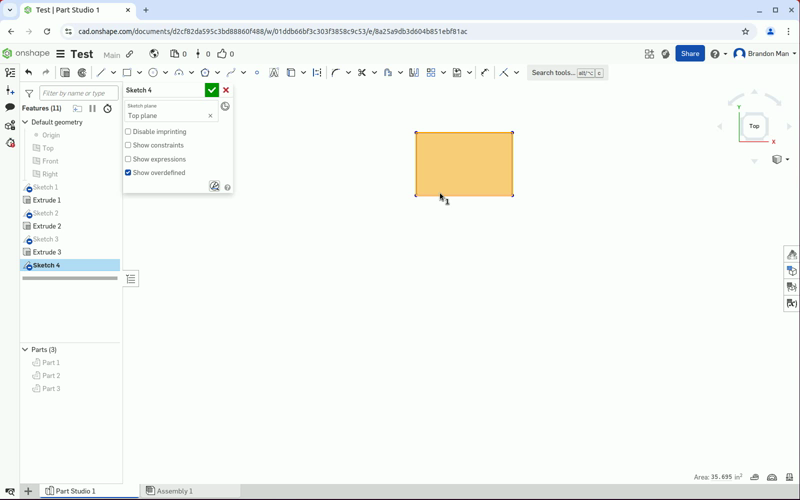
scroll(-6)
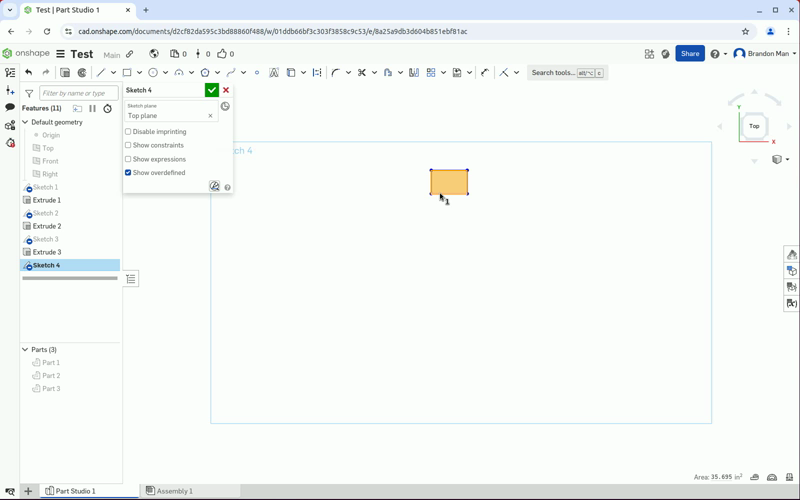
mouse_move(73, 352)
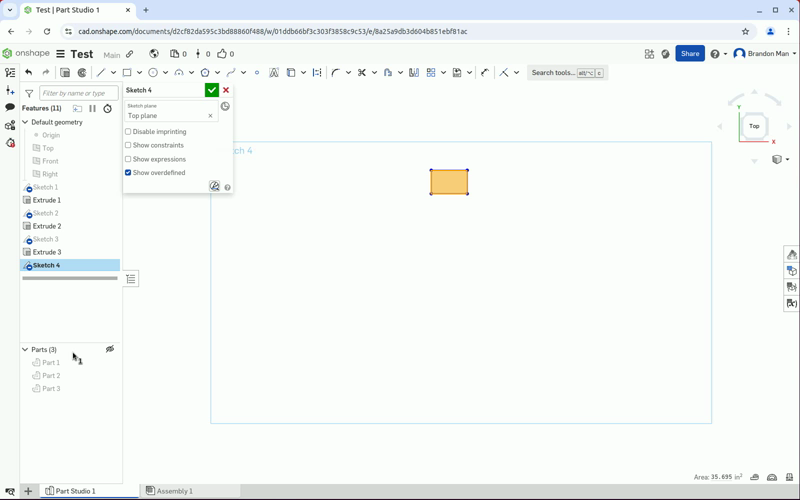
key(shift+y)
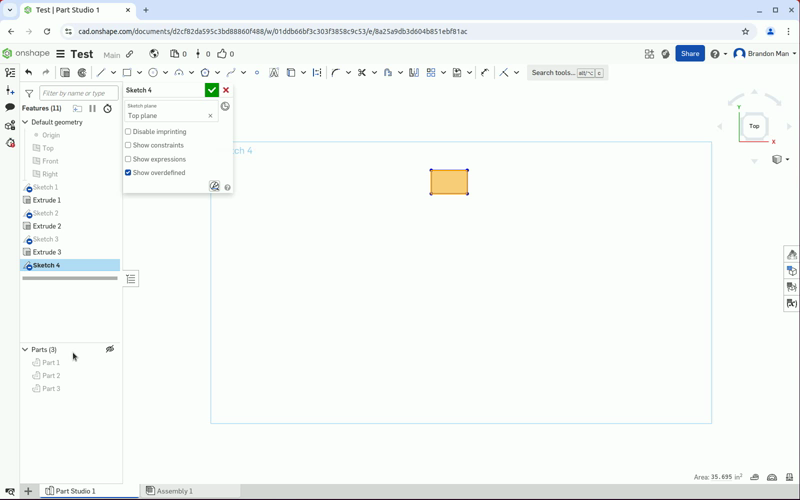
key(shift+e)
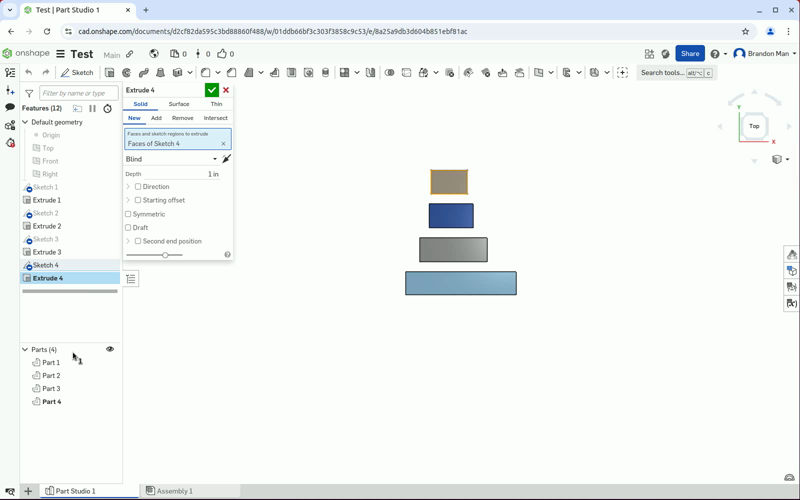
mouse_move(143, 106)
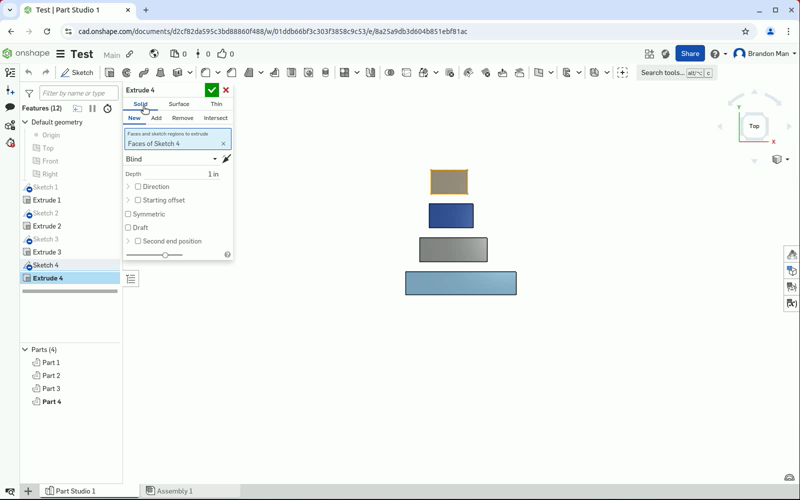
click(143, 106)
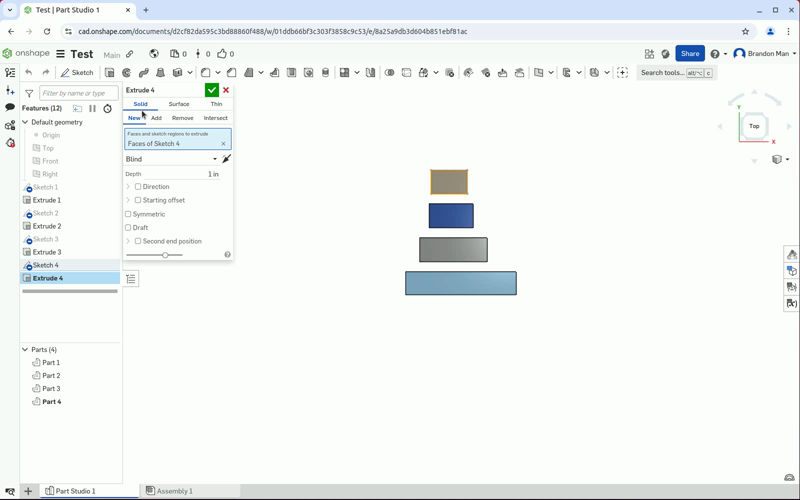
mouse_move(137, 120)
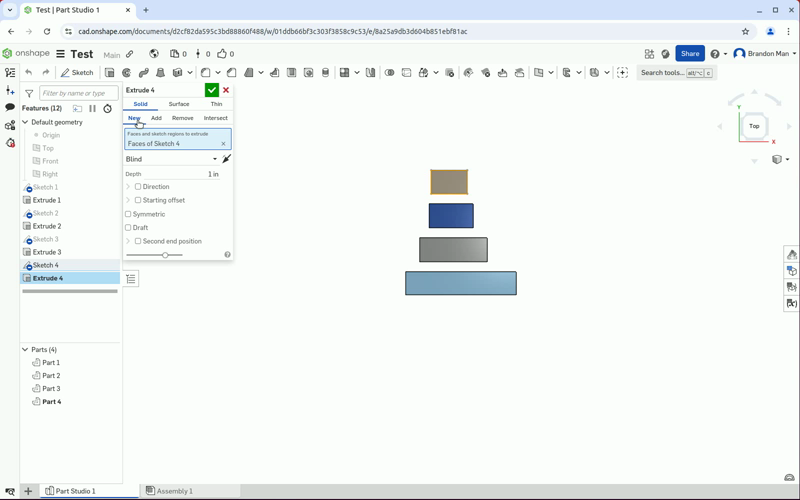
click(137, 120)
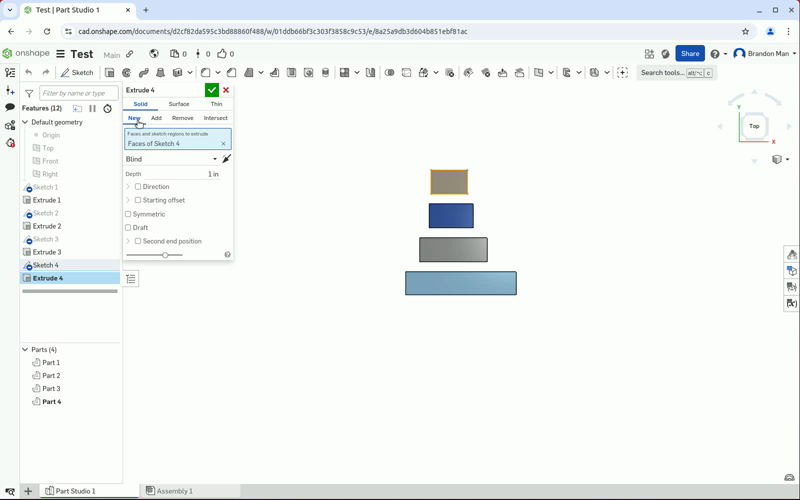
key(tab, 4)
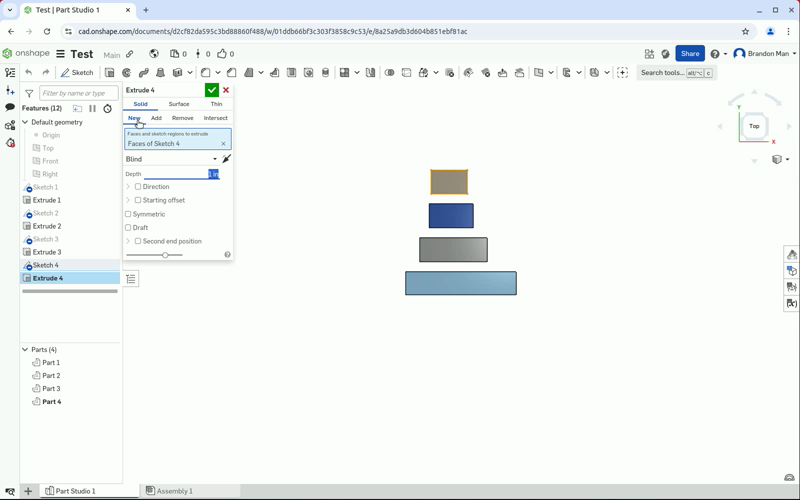
text(0.722)
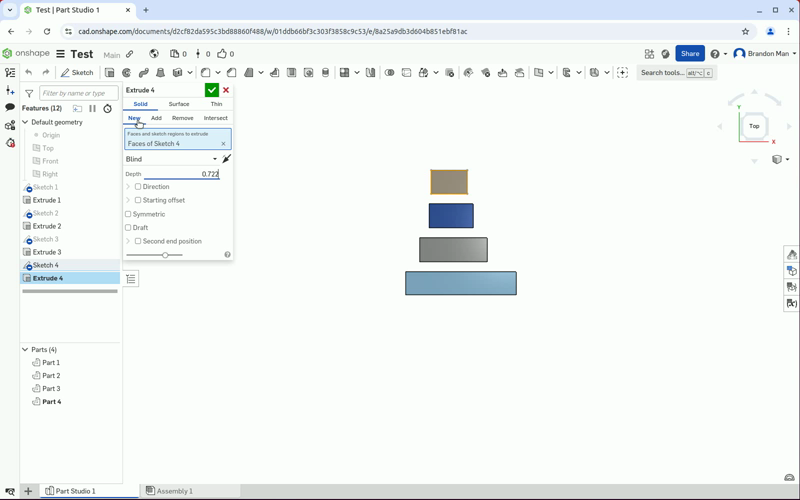
key(enter)
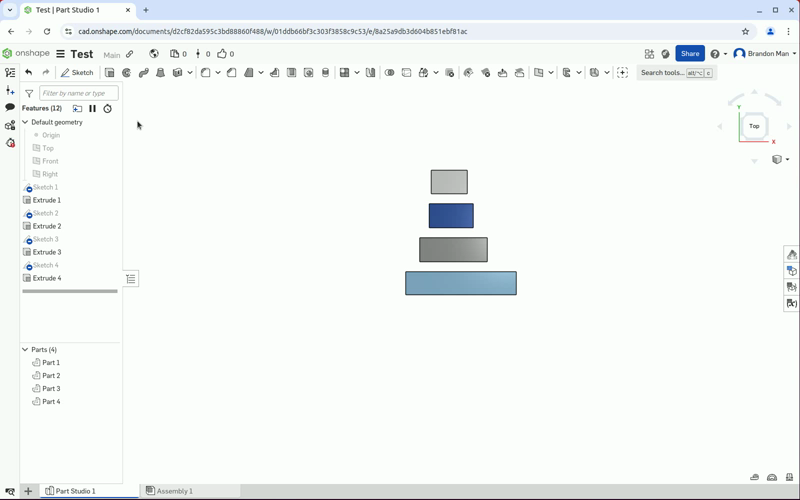
key(shift+h)
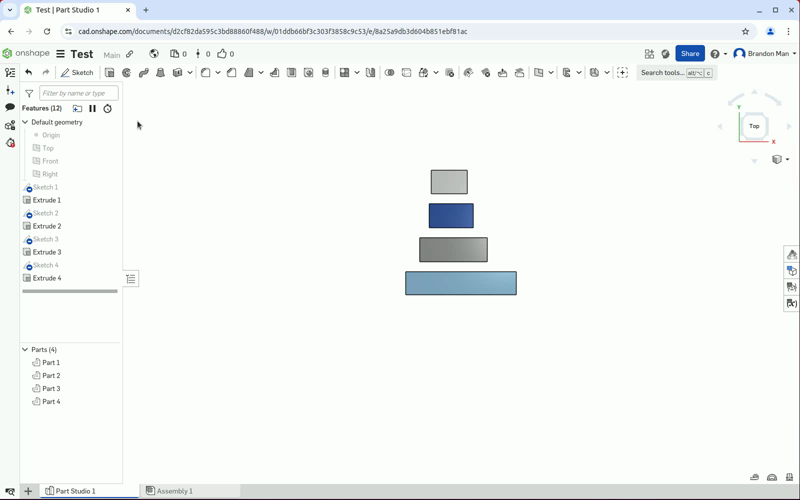
key(shift+h)
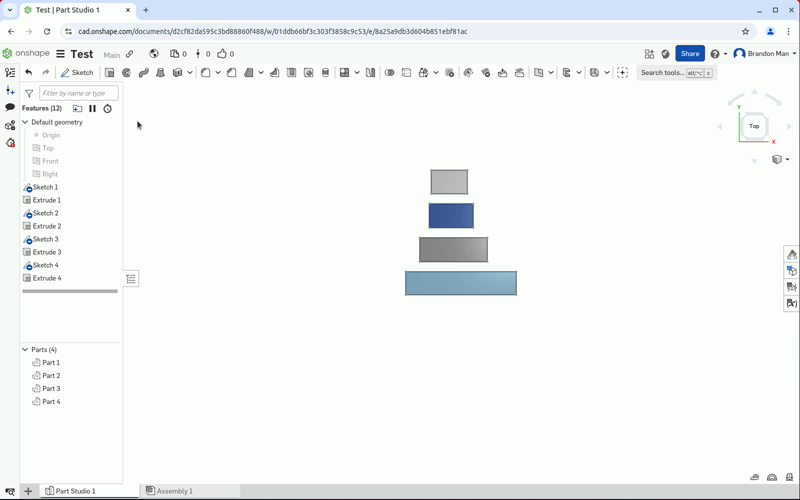
key(shift+7)
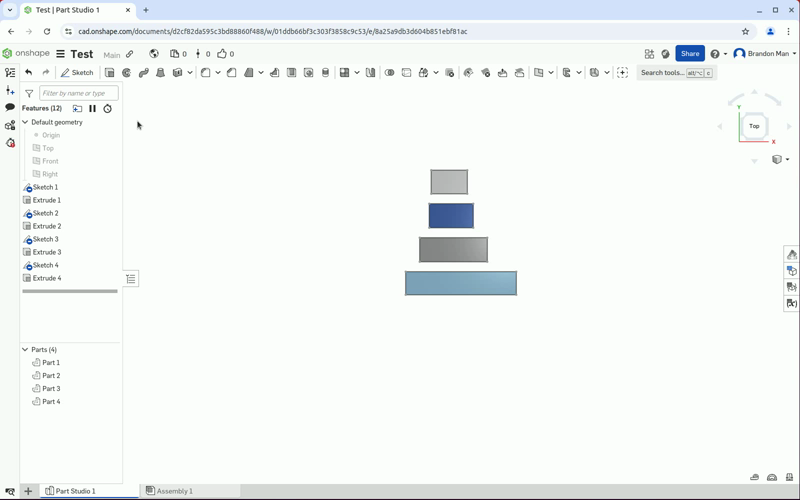
key(up, 3)
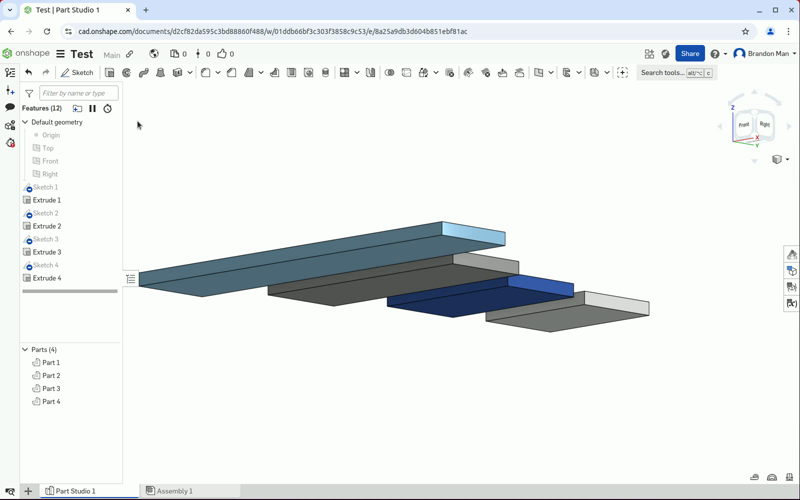
key(left, 3)
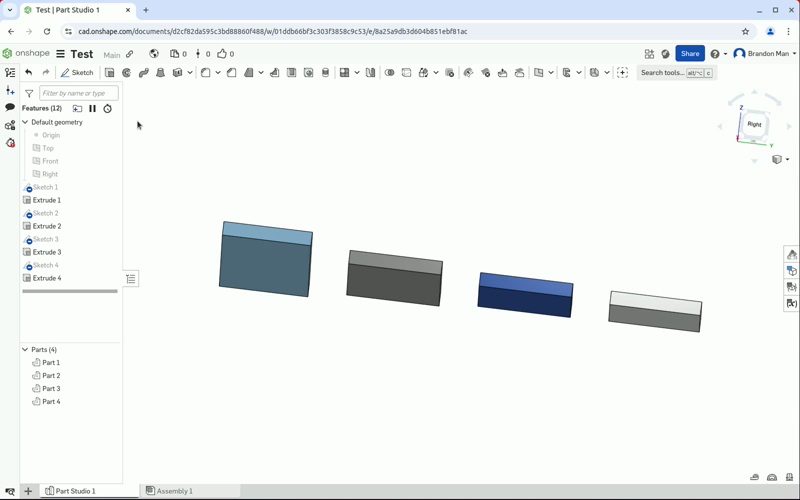
key(right, 3)
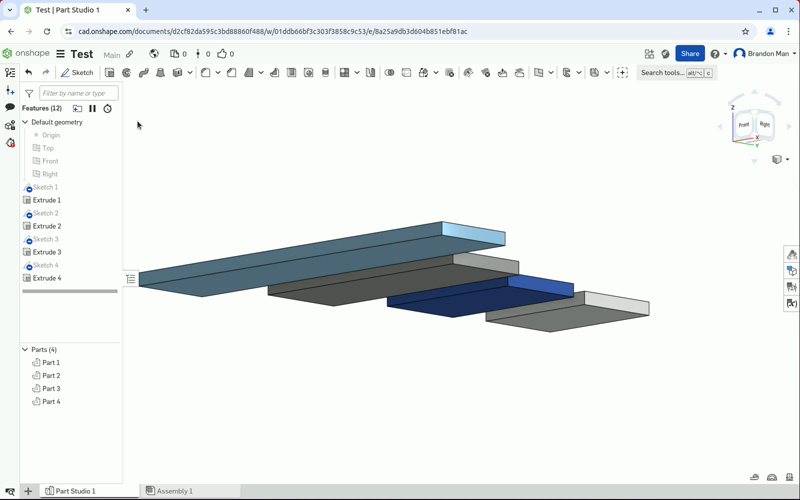
key(down, 3)
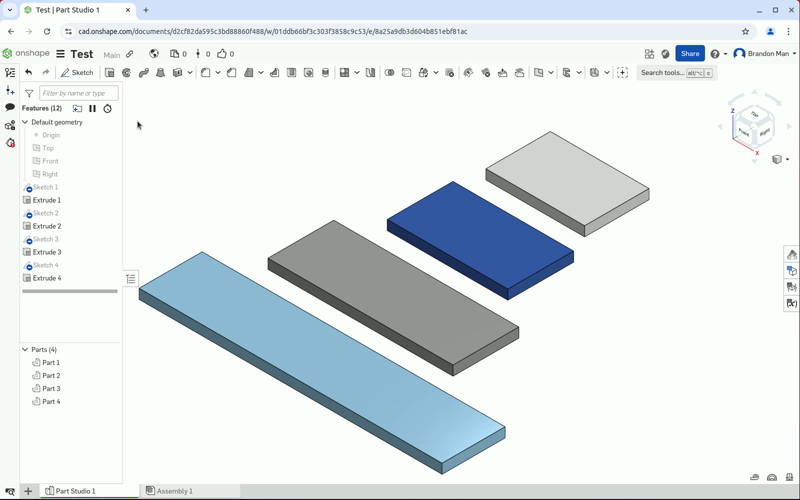
mouse_move(73, 189)
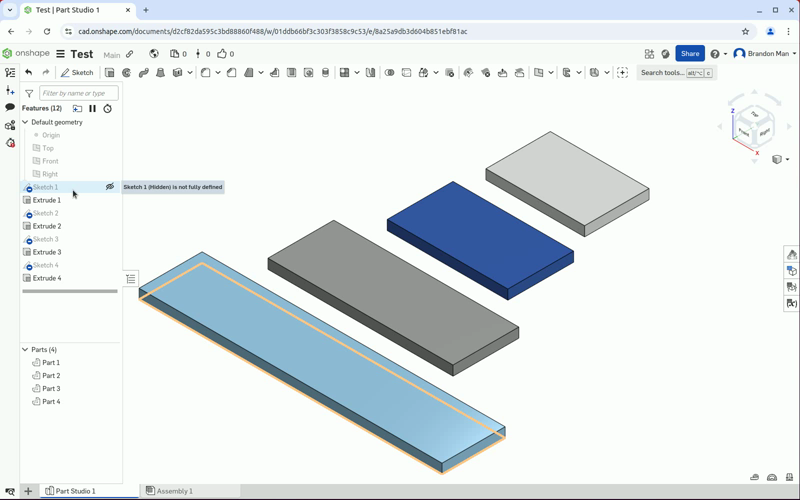
click(73, 189)